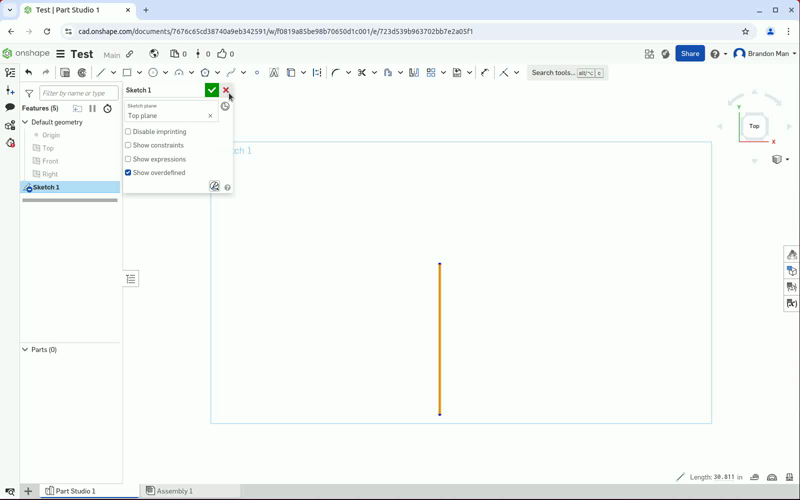
key(shift+h)
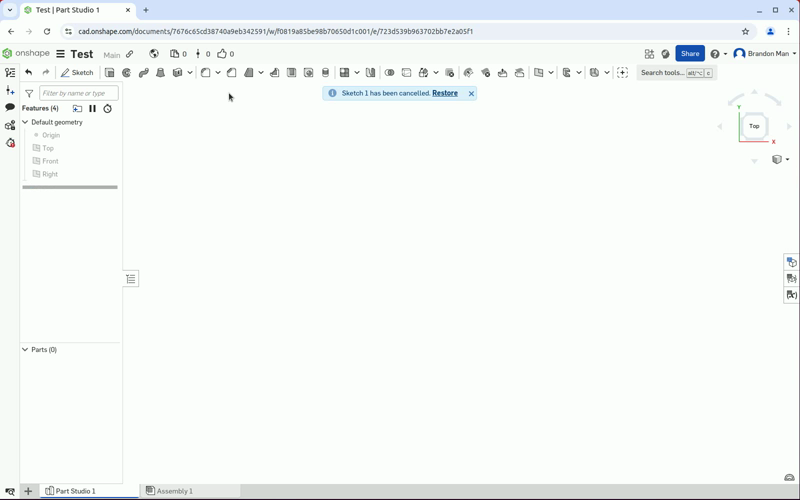
mouse_move(73, 352)
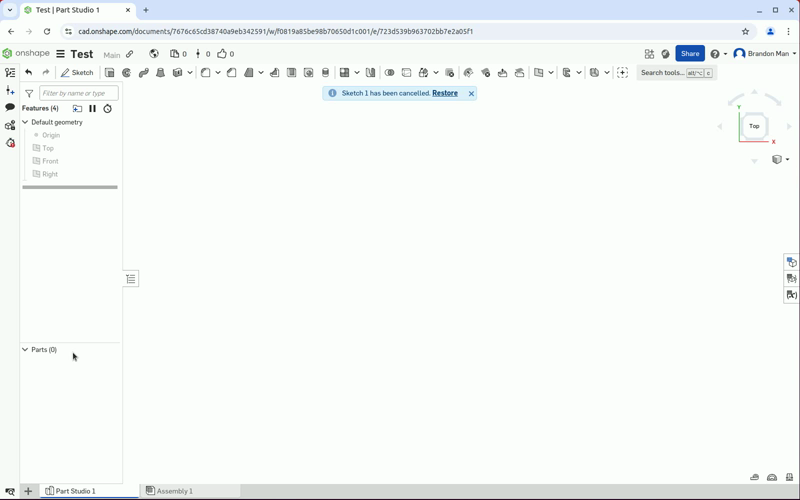
key(y)
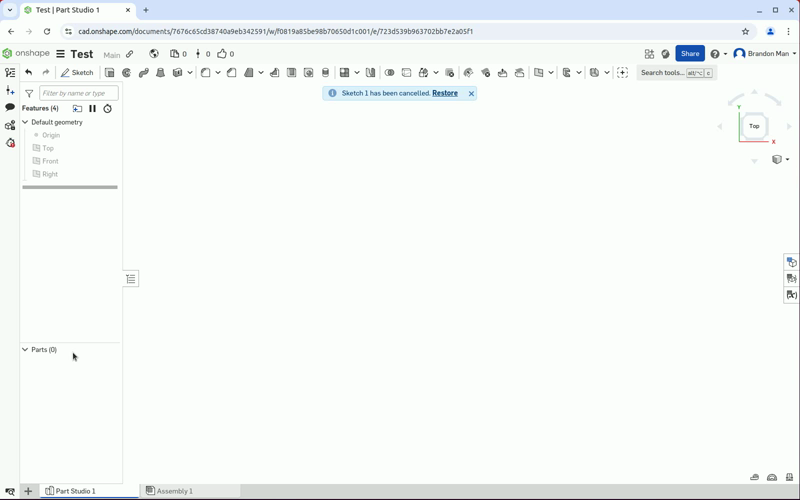
key(shift+p)
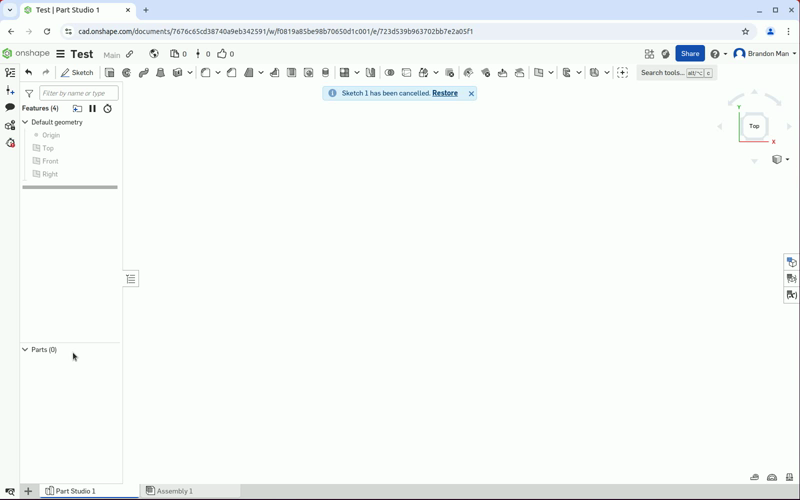
key(space)
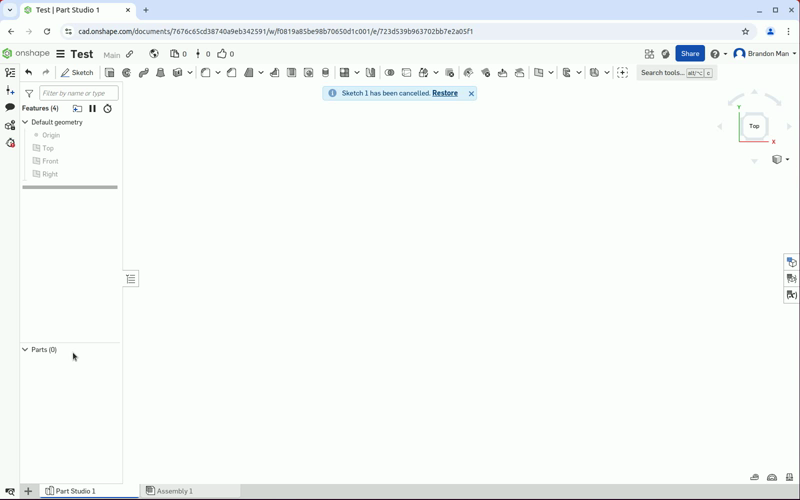
key_down(shift)
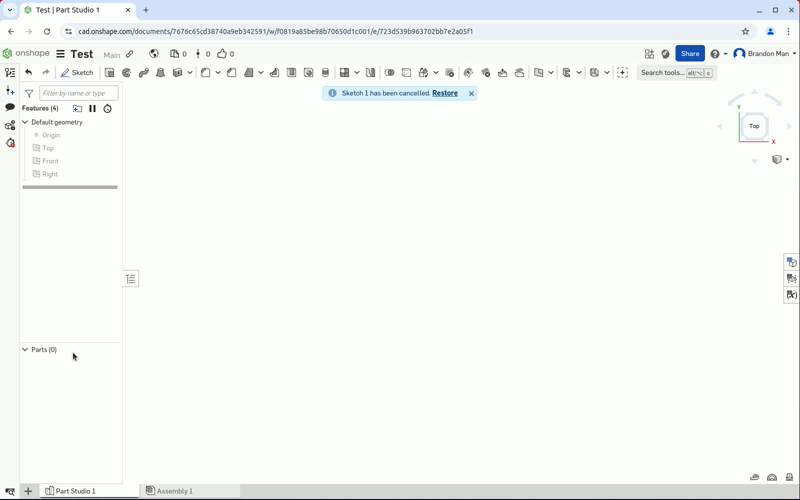
key(up)
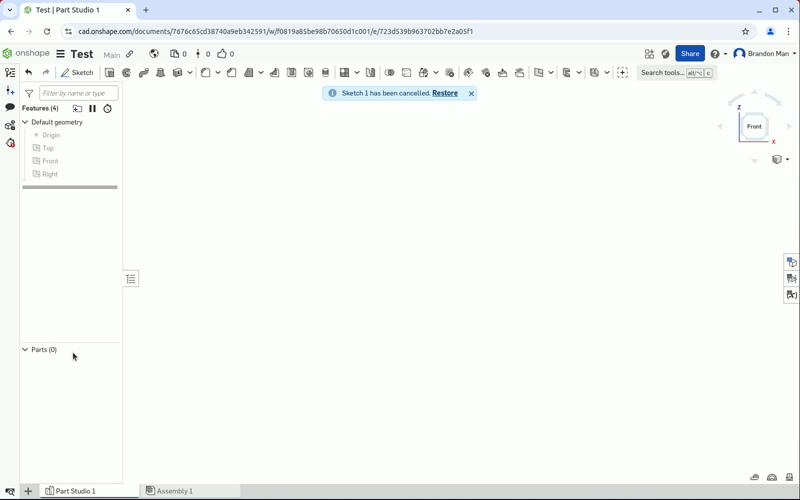
key_up(shift)
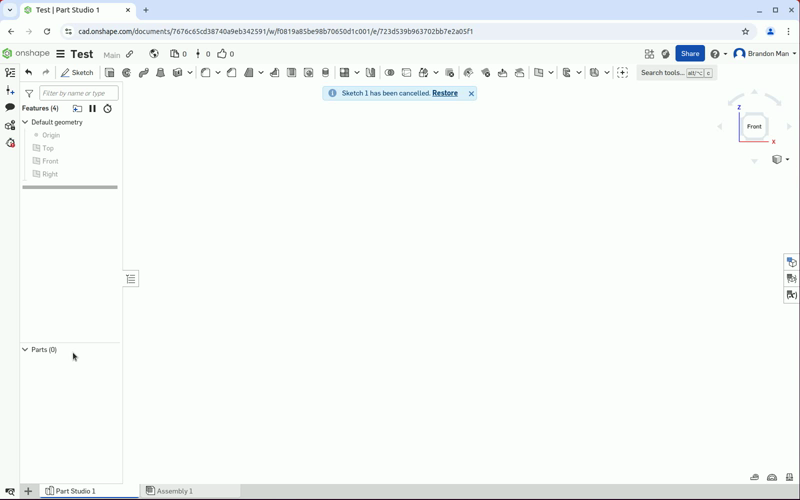
mouse_move(73, 352)
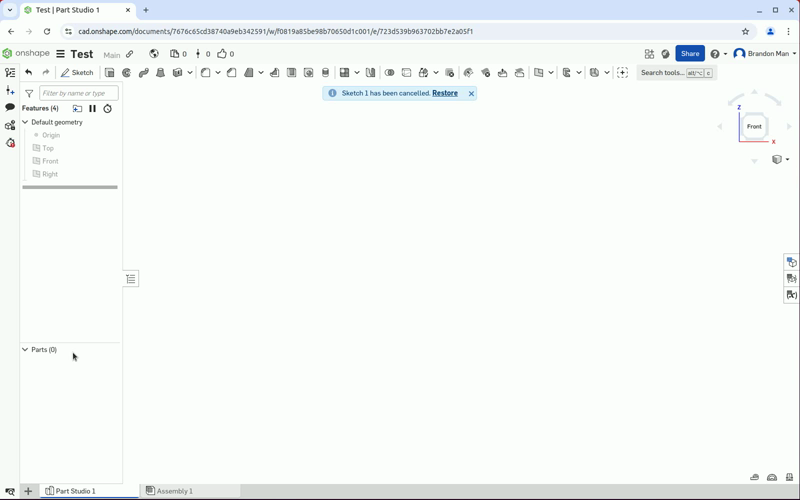
key(shift+y)
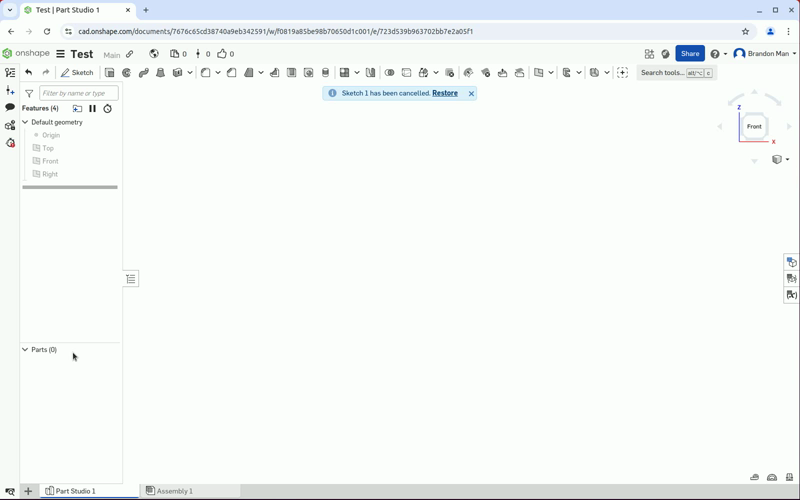
key(shift+s)
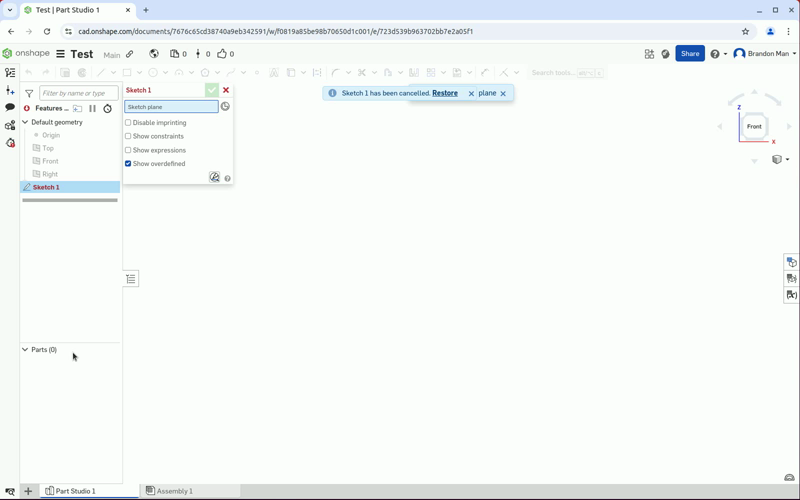
mouse_move(73, 163)
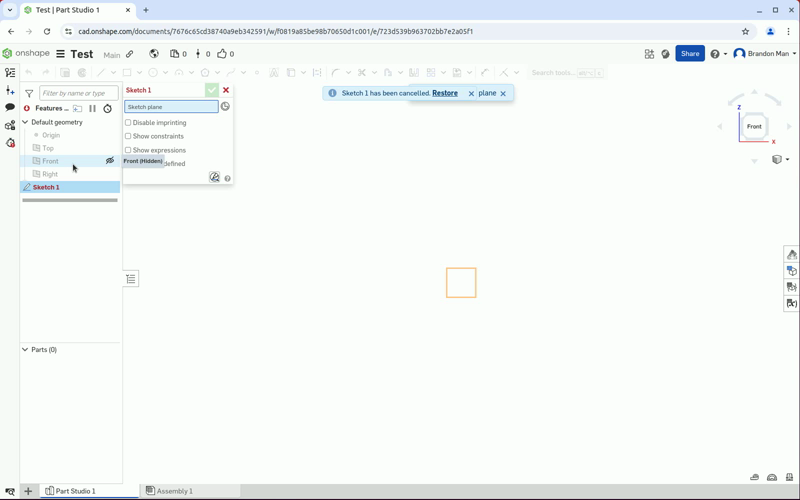
click(73, 163)
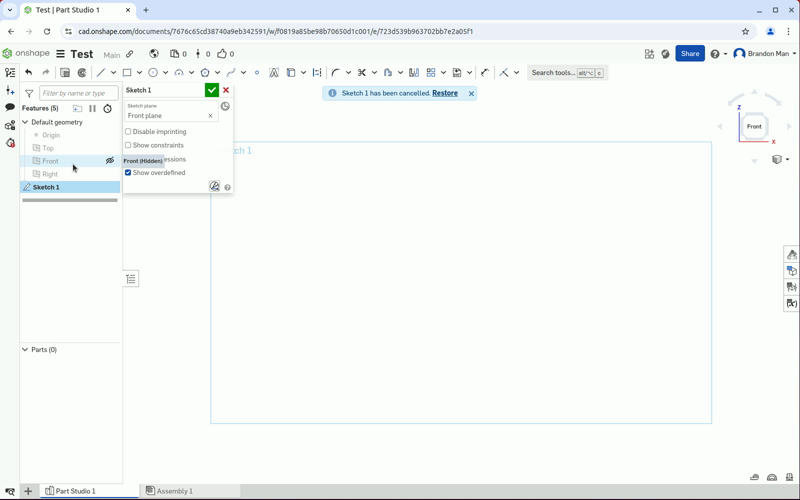
mouse_move(73, 352)
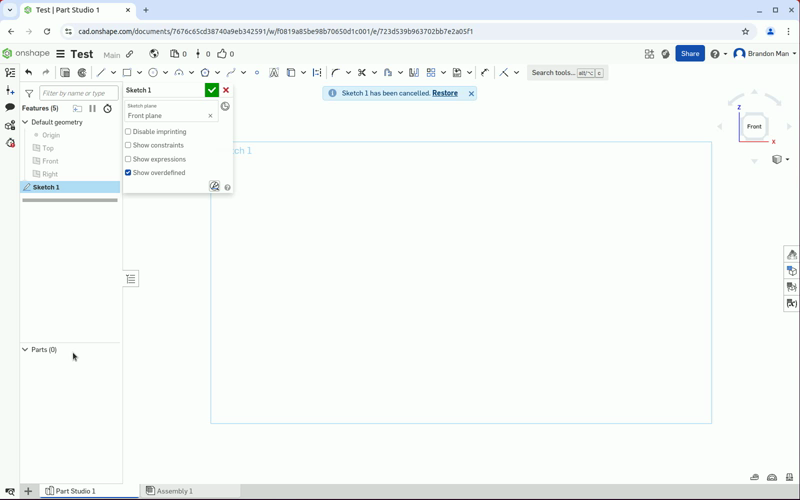
key(y)
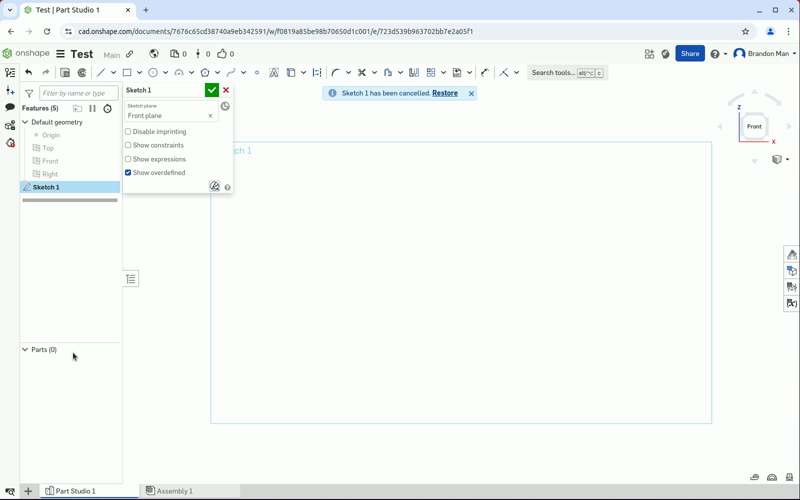
key(l)
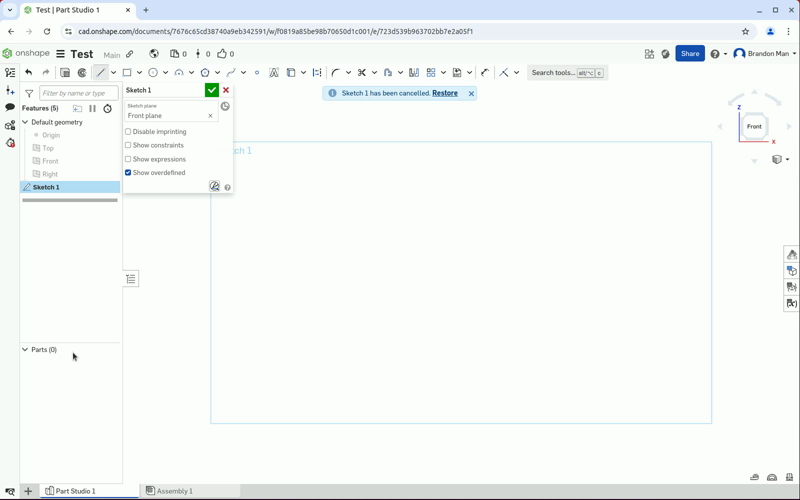
key_down(shift)
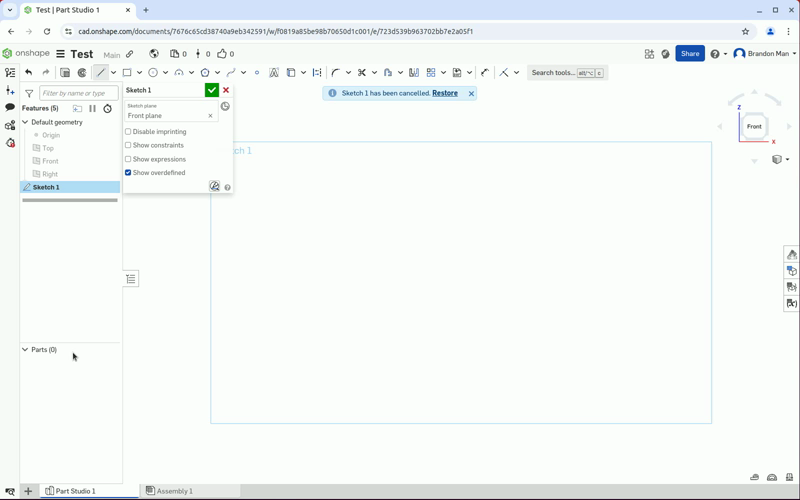
mouse_move(453, 282)
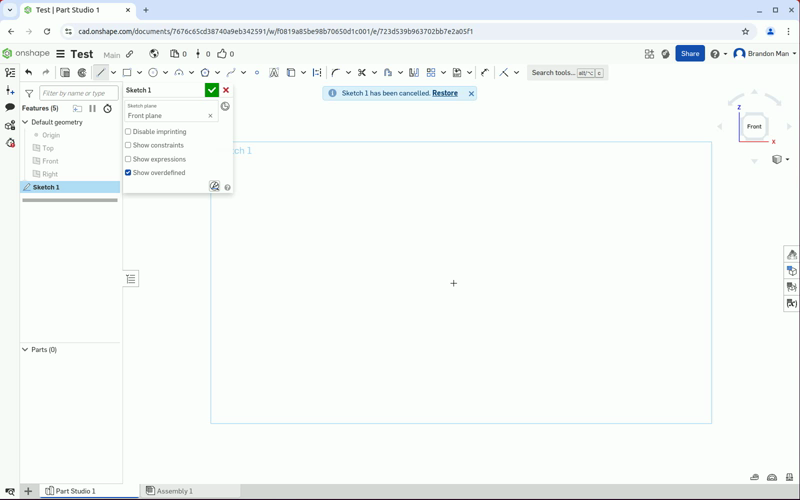
click(453, 282)
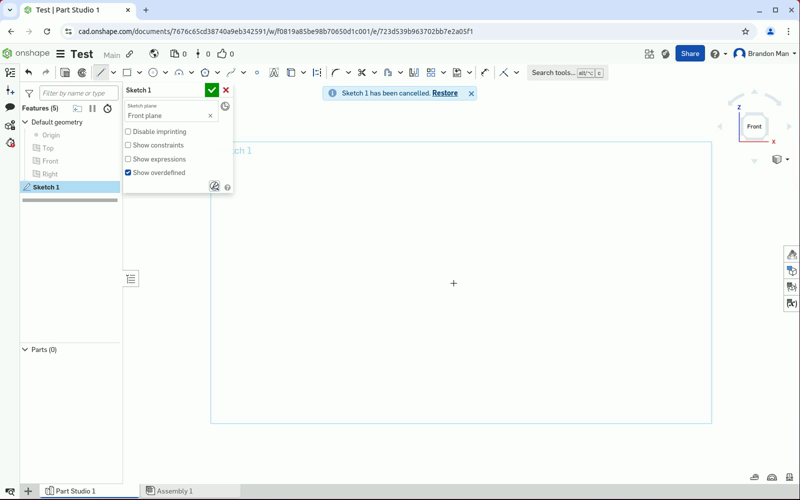
key_up(shift)
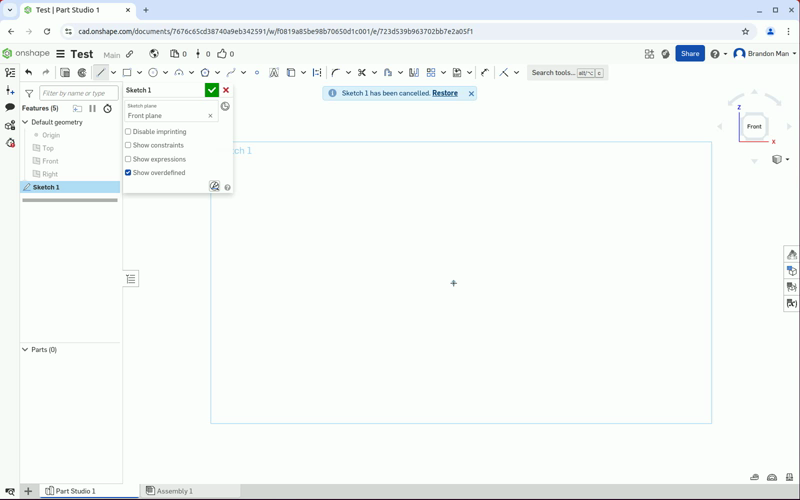
key_down(shift)
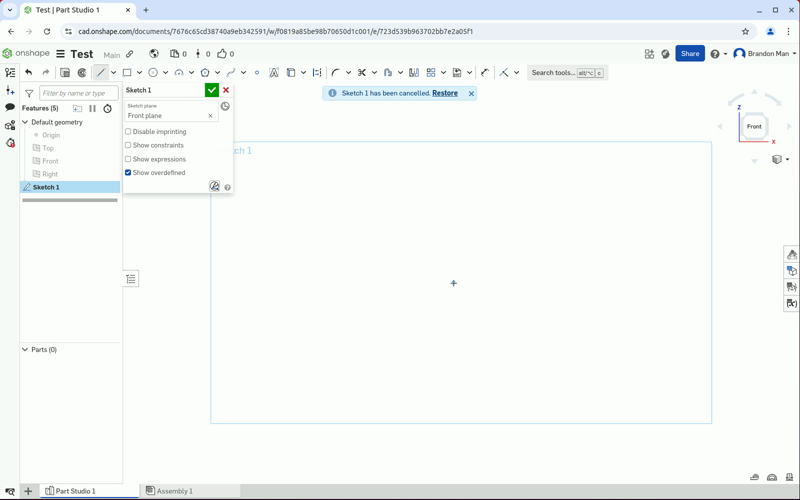
mouse_move(483, 282)
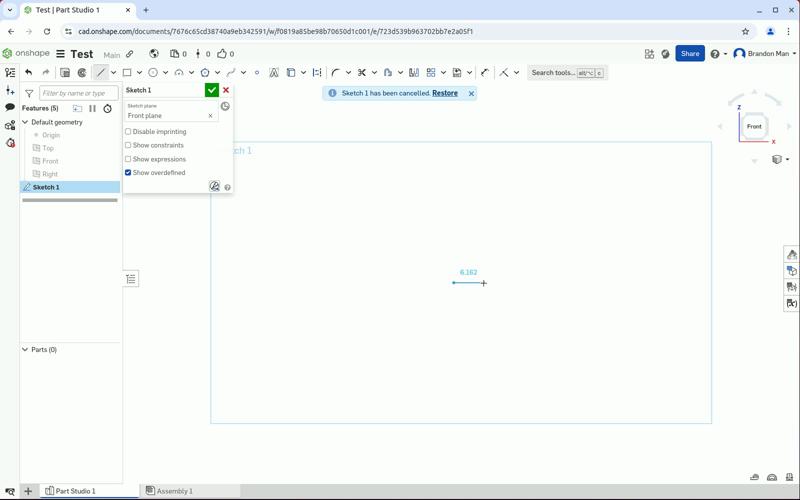
mouse_move(457, 288)
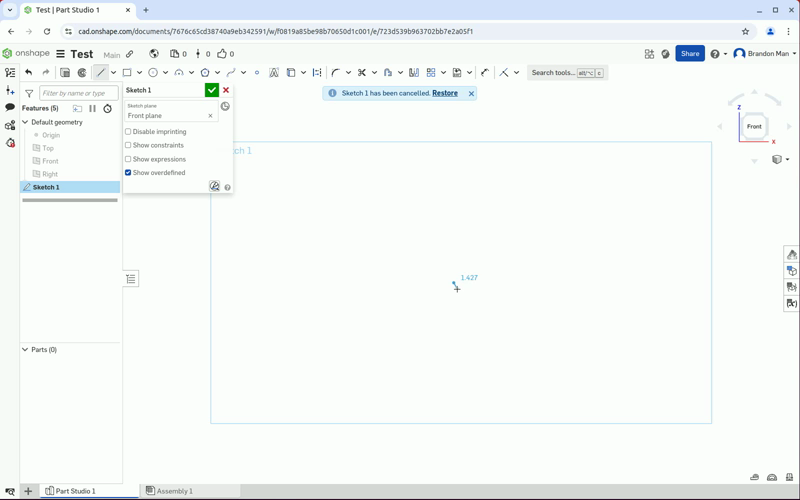
scroll(6)
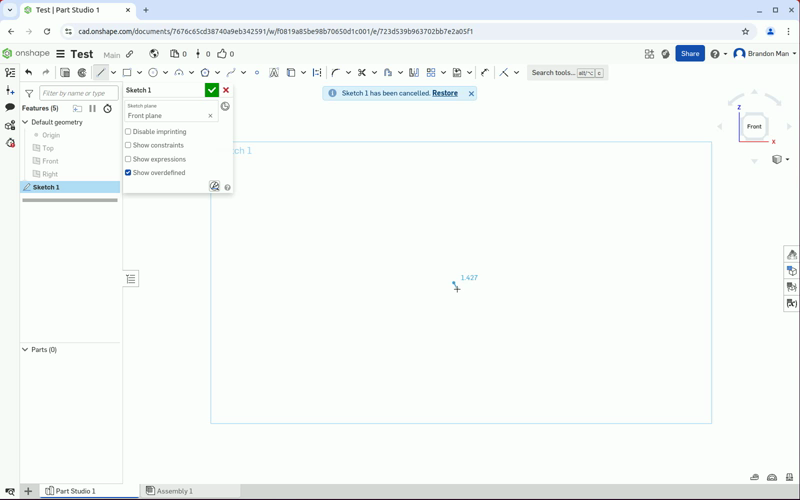
scroll(6)
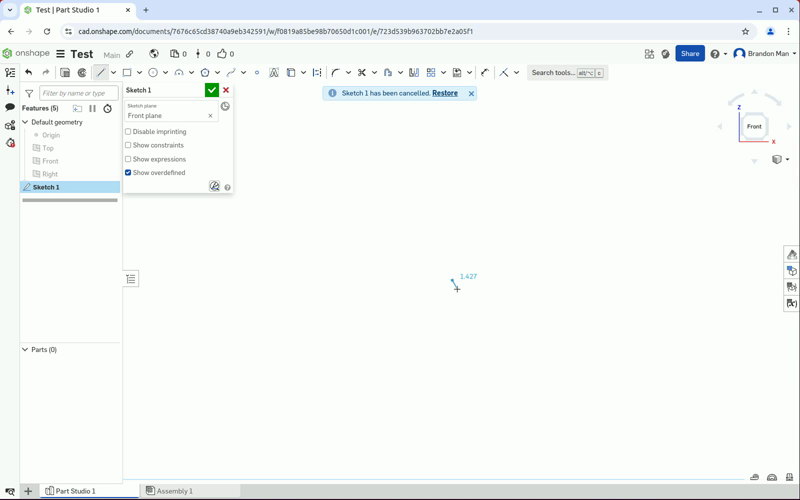
scroll(6)
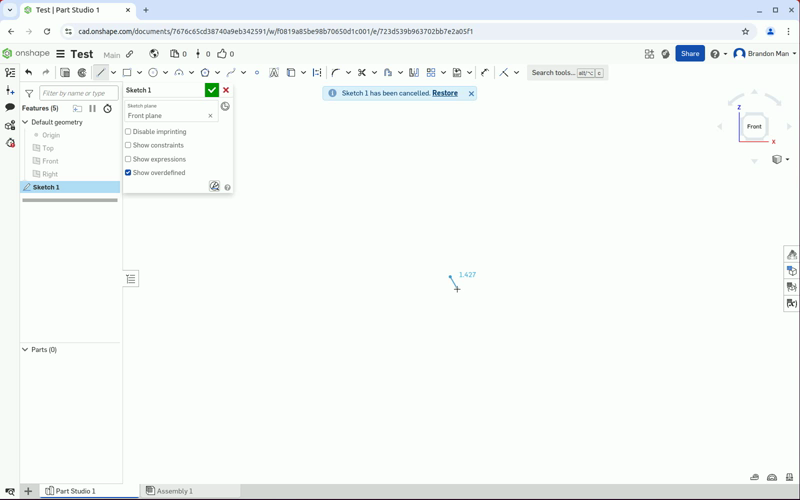
scroll(6)
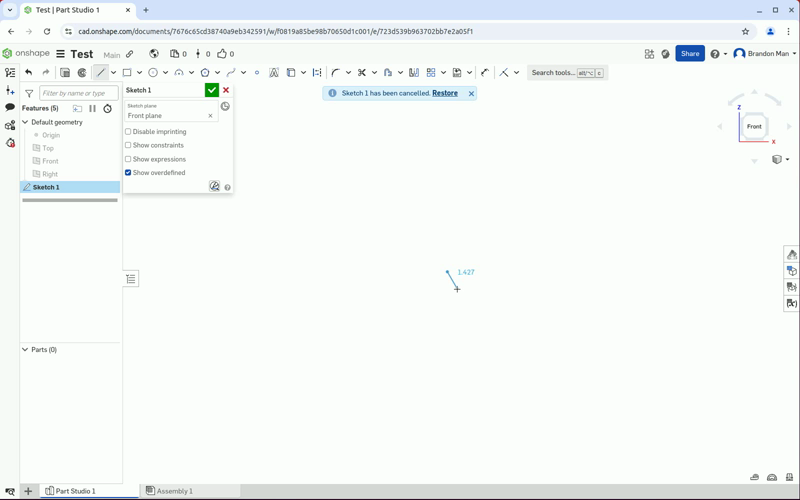
scroll(6)
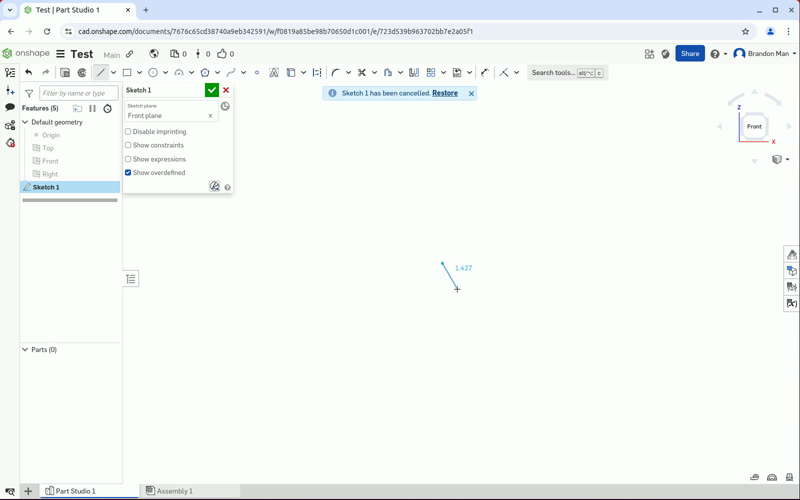
scroll(6)
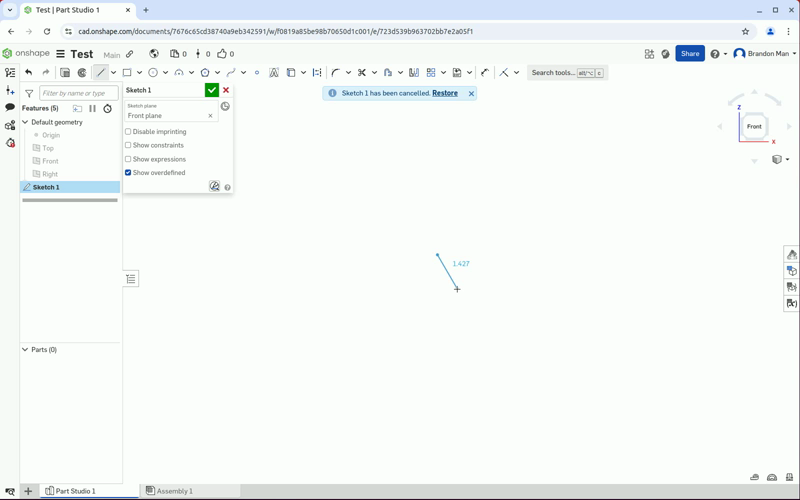
scroll(6)
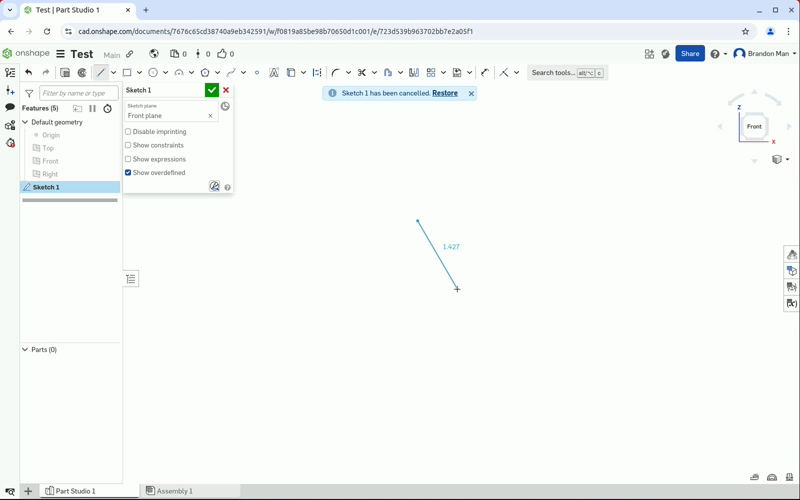
click(457, 288)
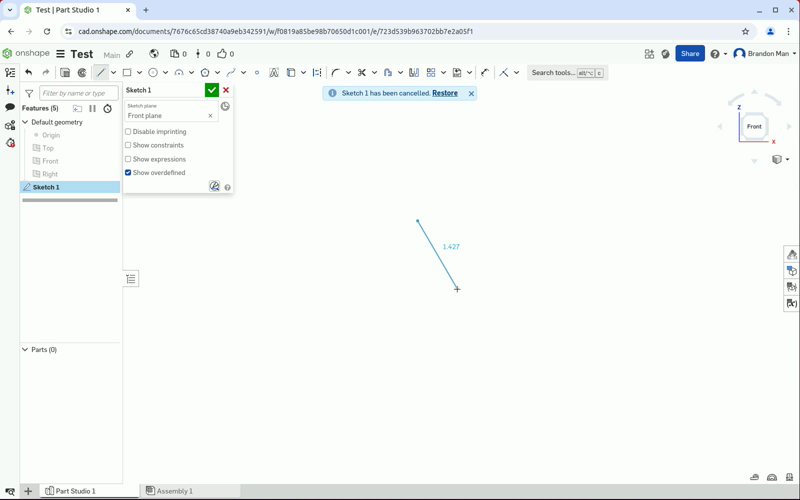
scroll(-6)
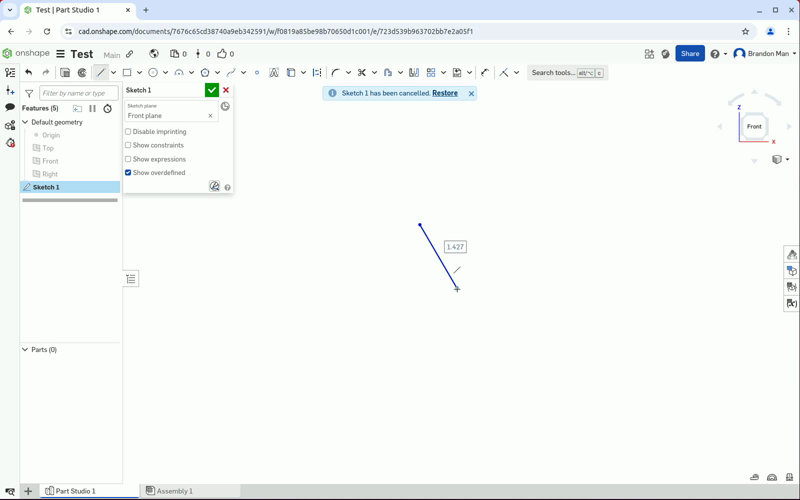
scroll(-6)
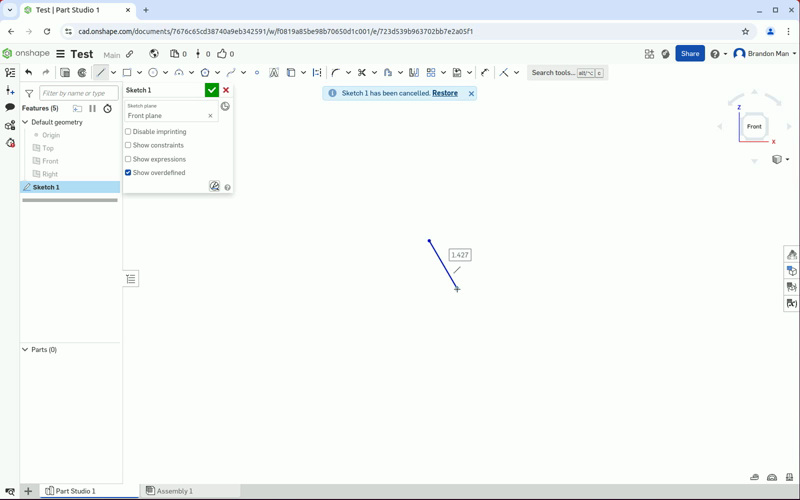
scroll(-6)
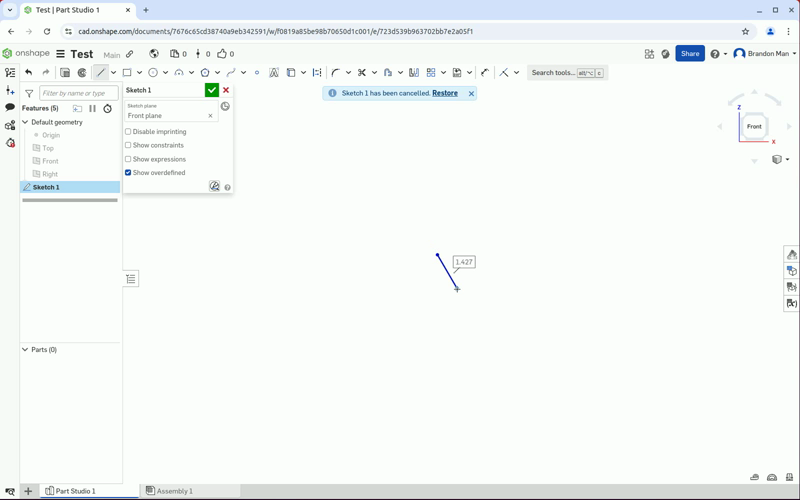
scroll(-6)
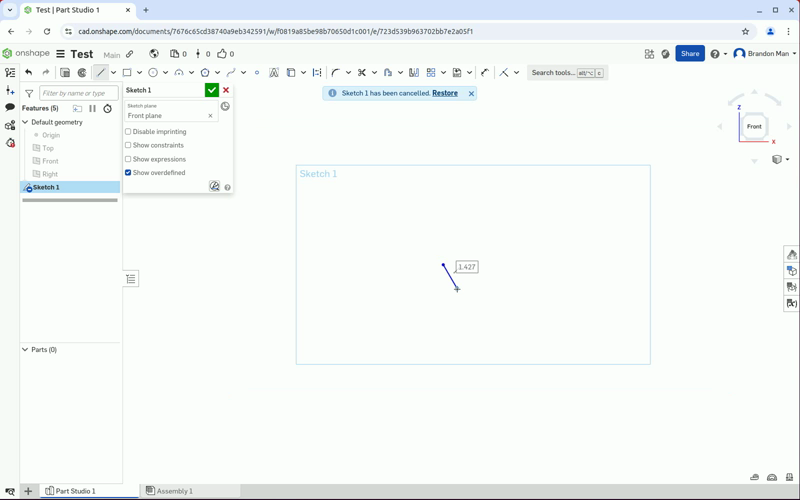
scroll(-6)
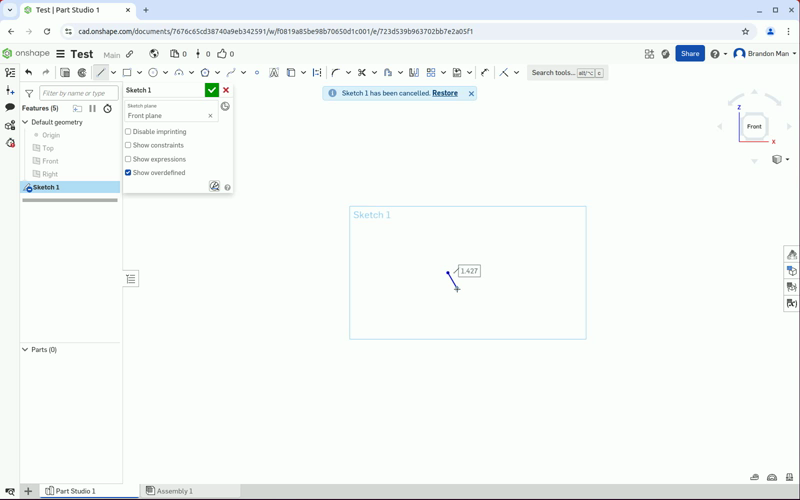
scroll(-6)
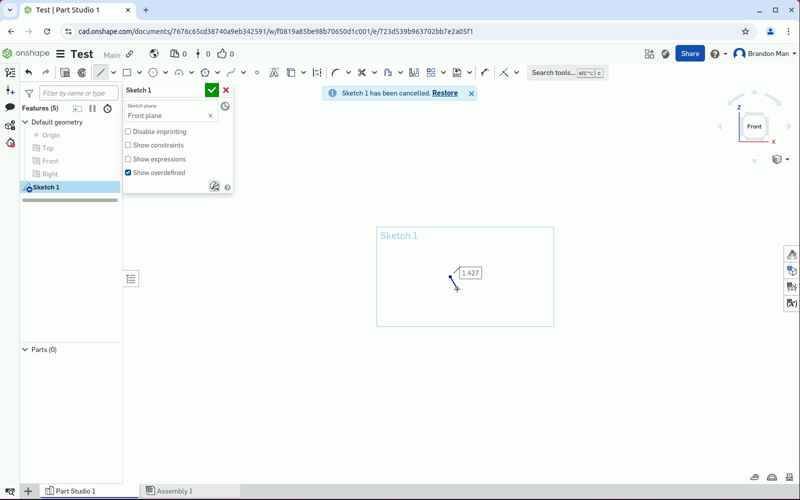
scroll(-6)
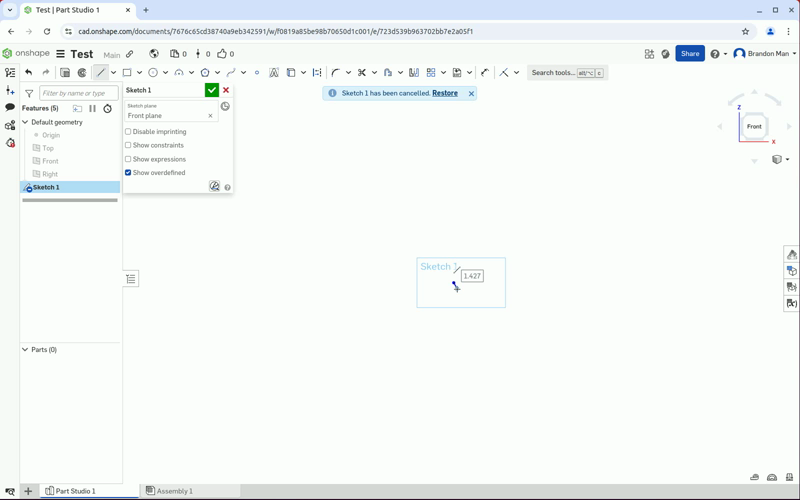
key_up(shift)
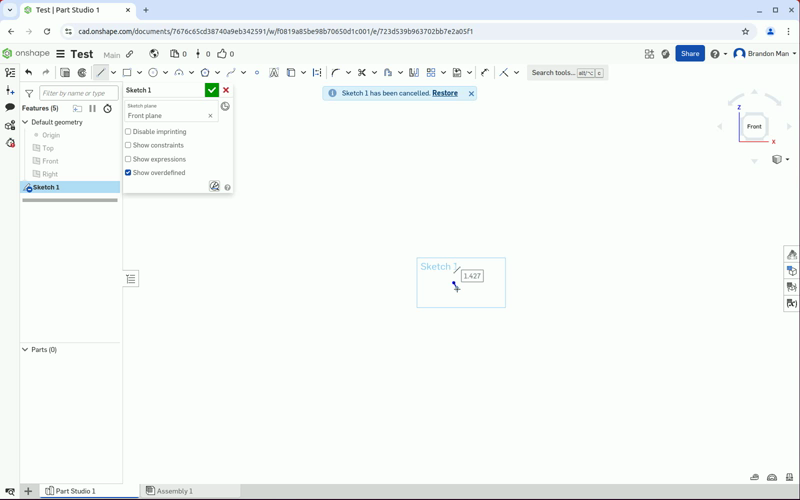
key_down(shift)
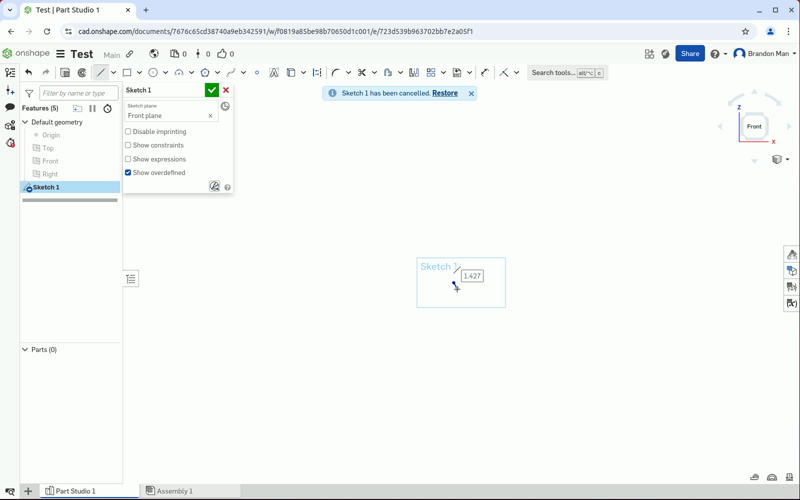
mouse_move(487, 288)
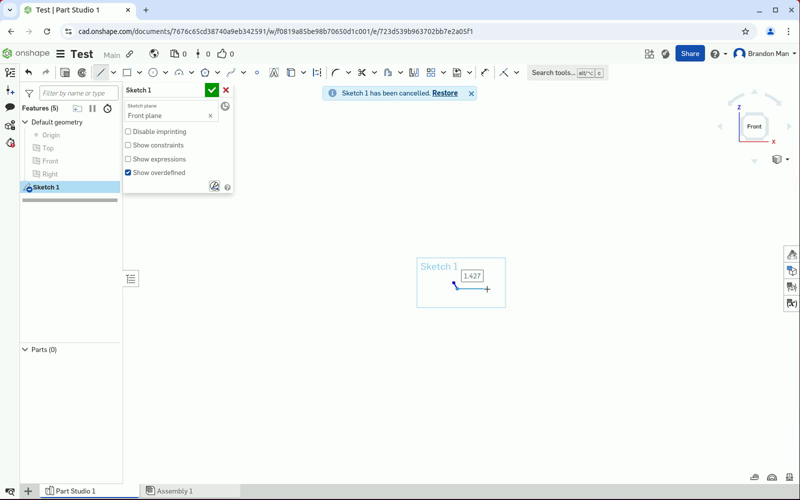
mouse_move(464, 288)
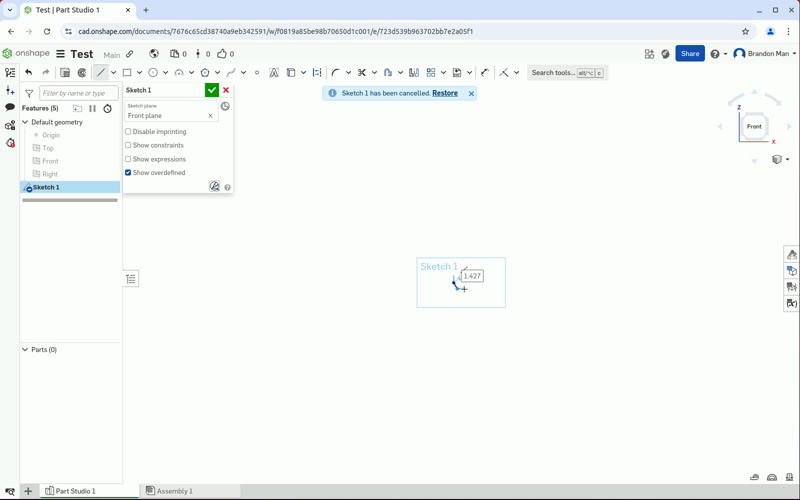
scroll(6)
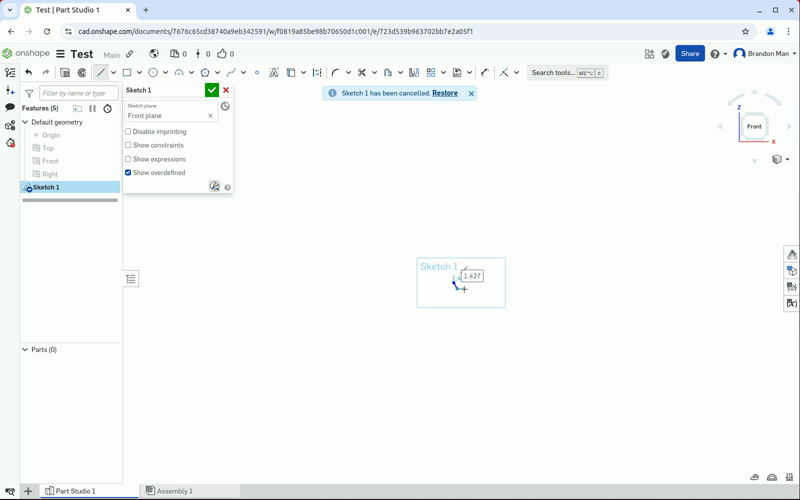
scroll(6)
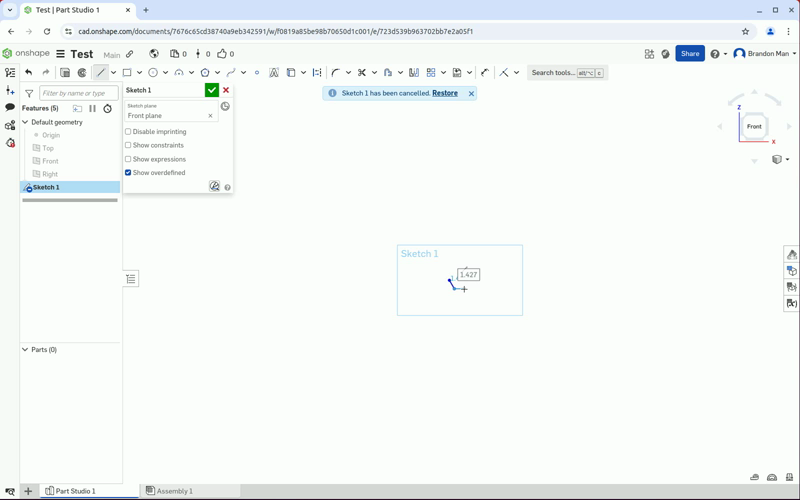
scroll(6)
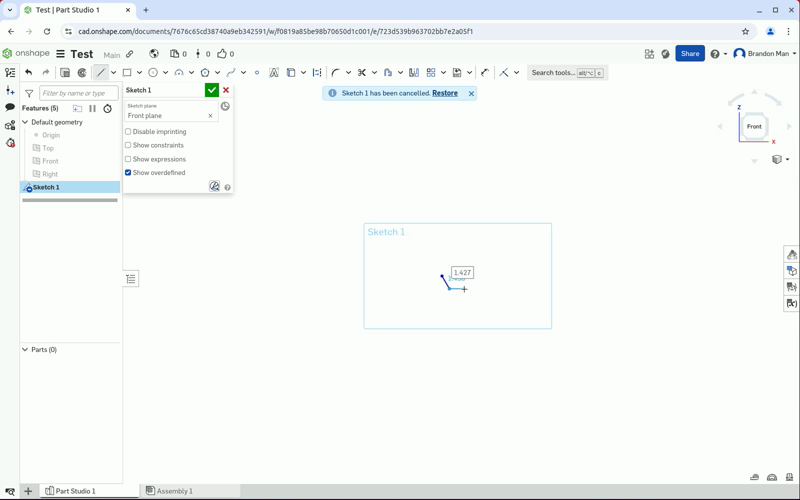
scroll(6)
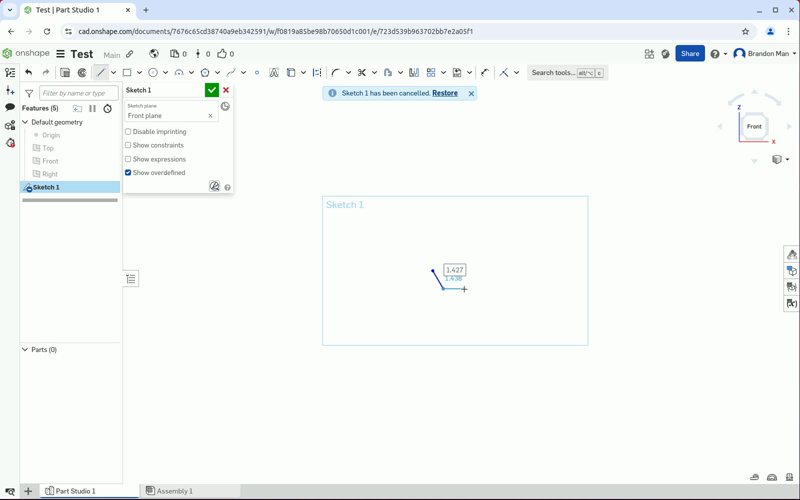
scroll(6)
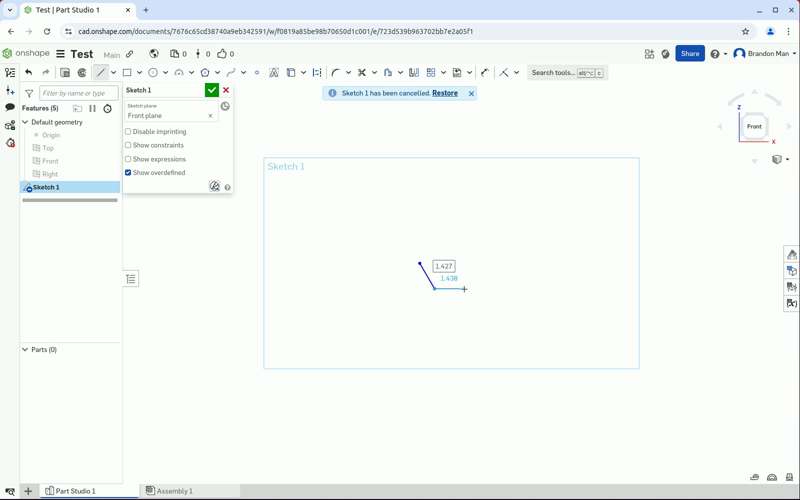
scroll(6)
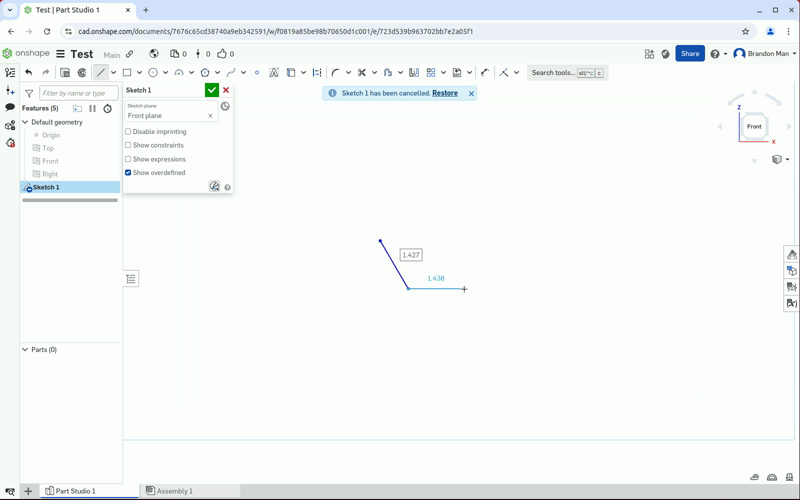
scroll(6)
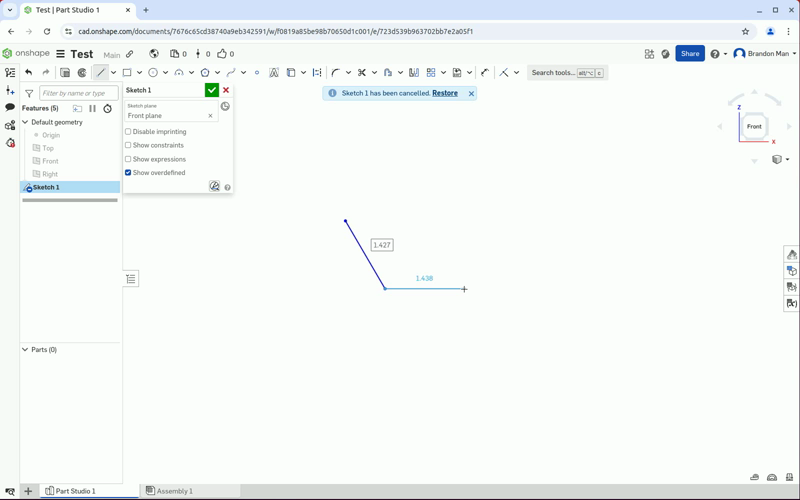
click(464, 288)
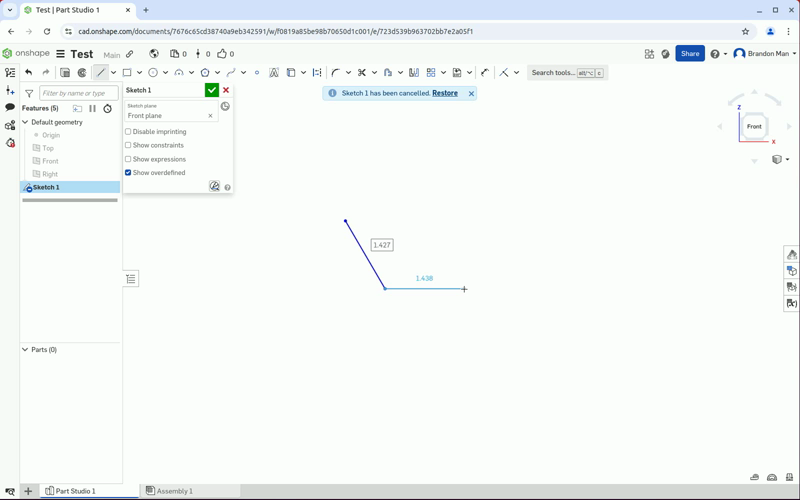
scroll(-6)
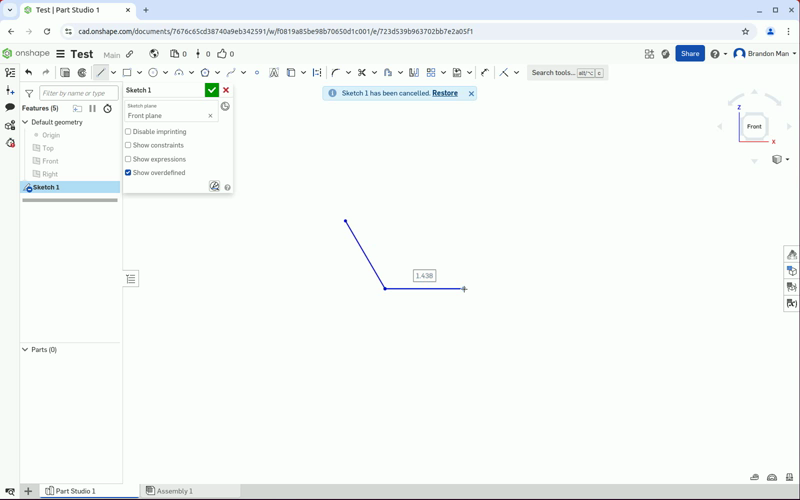
scroll(-6)
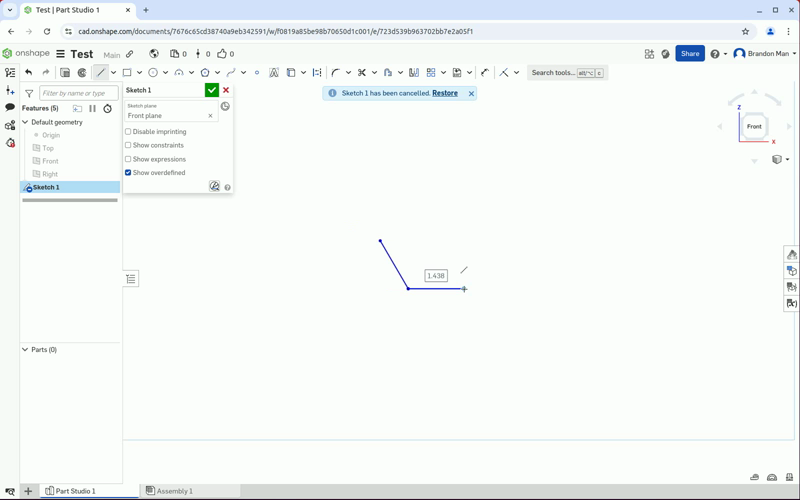
scroll(-6)
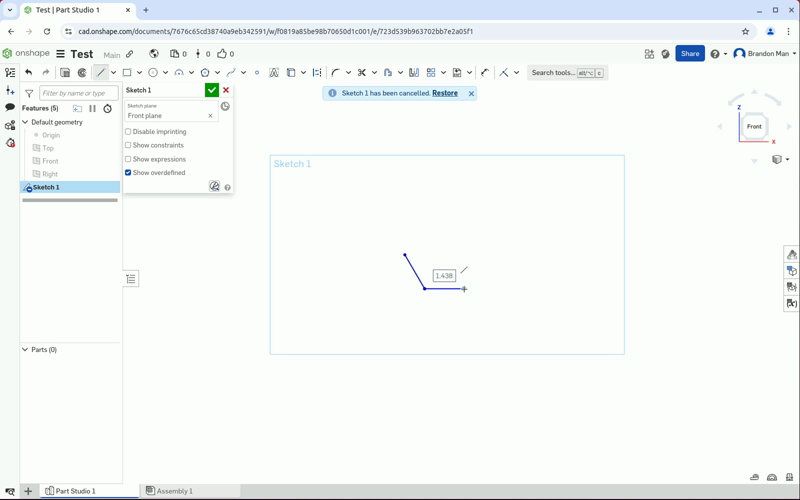
scroll(-6)
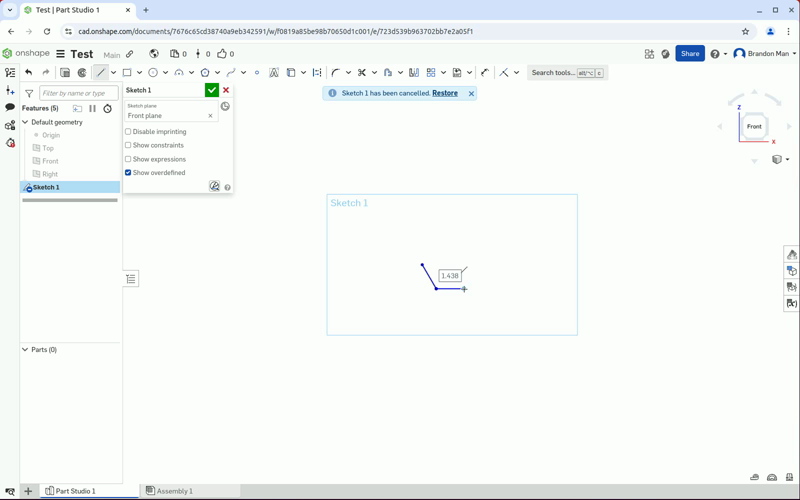
scroll(-6)
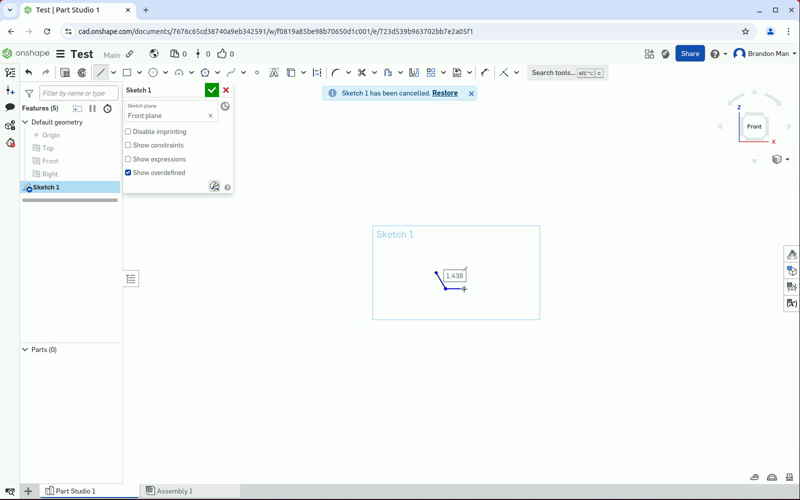
scroll(-6)
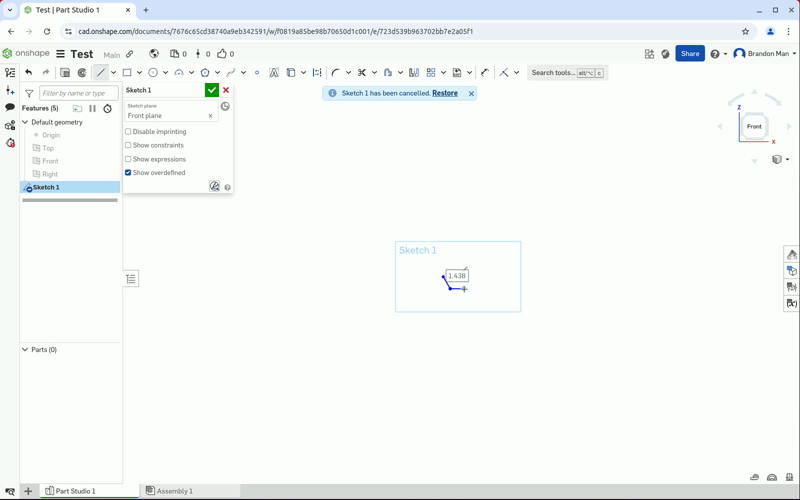
scroll(-6)
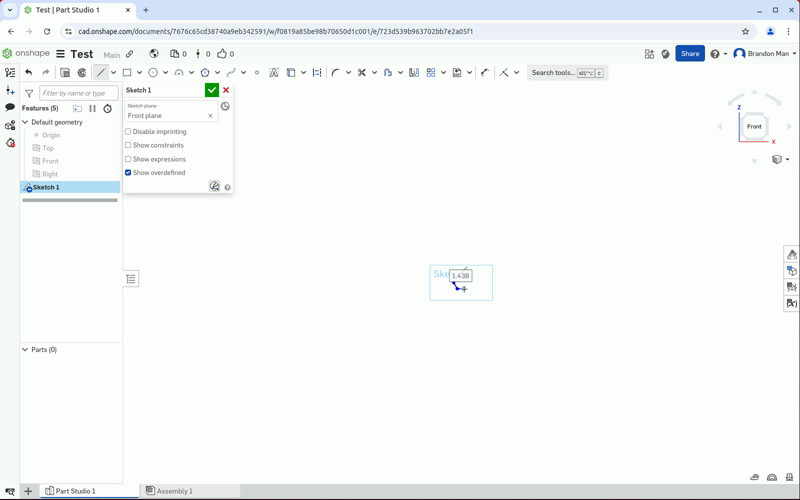
key_up(shift)
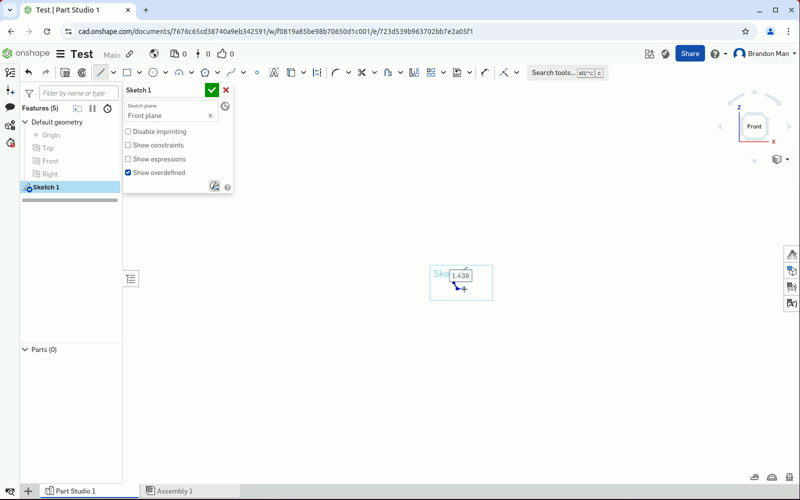
key_down(shift)
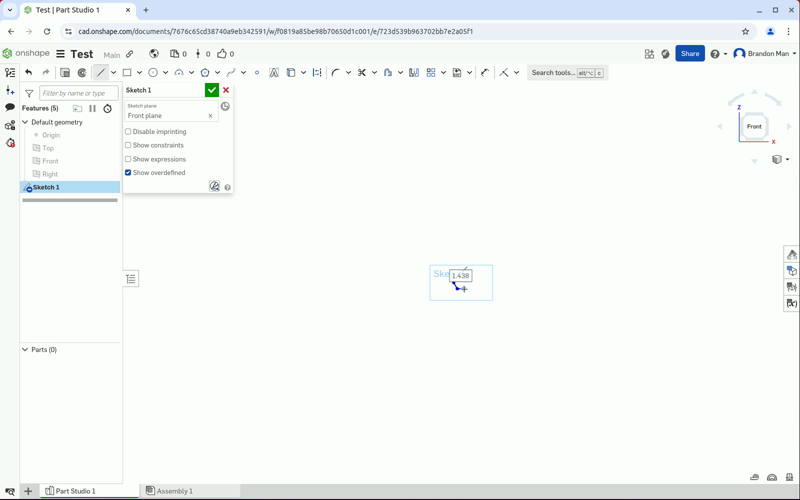
mouse_move(494, 288)
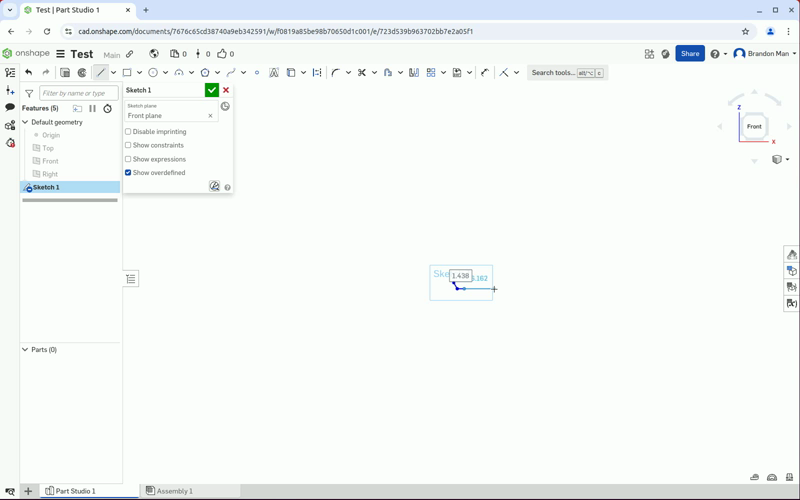
mouse_move(467, 282)
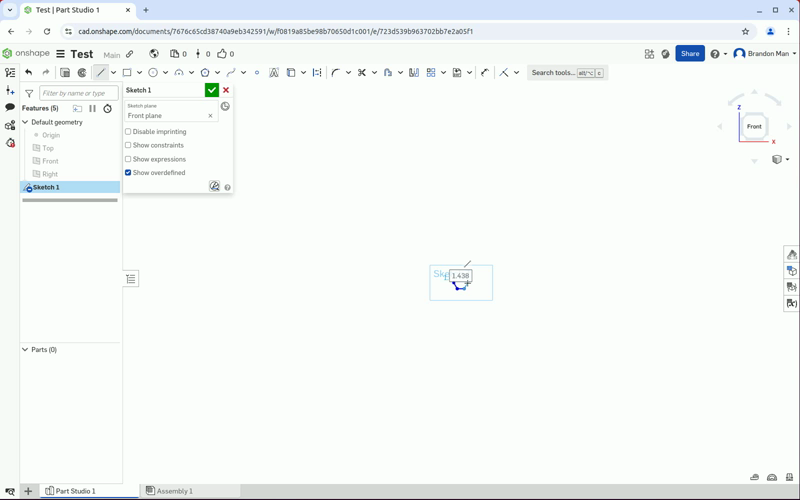
scroll(6)
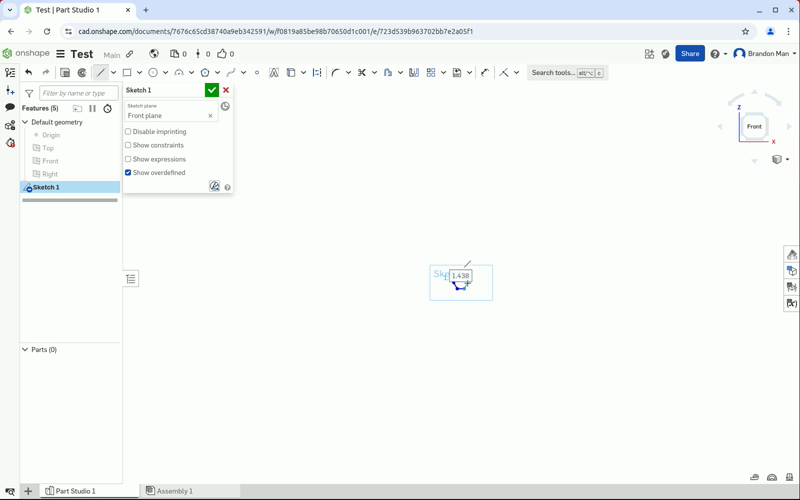
scroll(6)
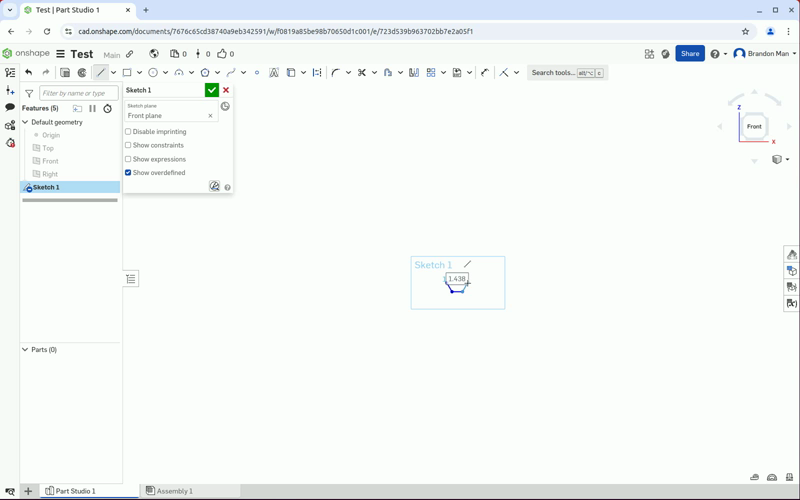
scroll(6)
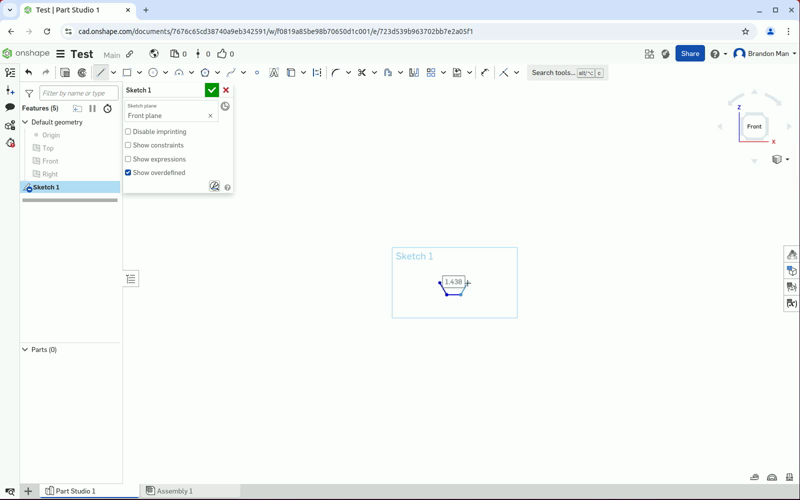
scroll(6)
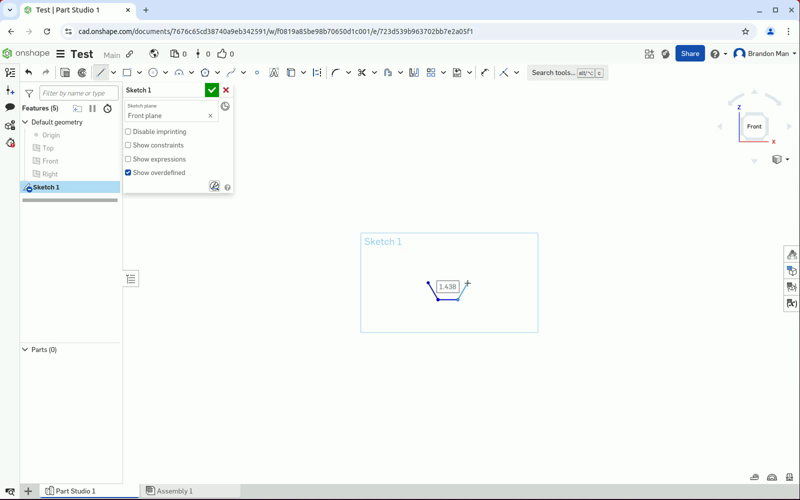
scroll(6)
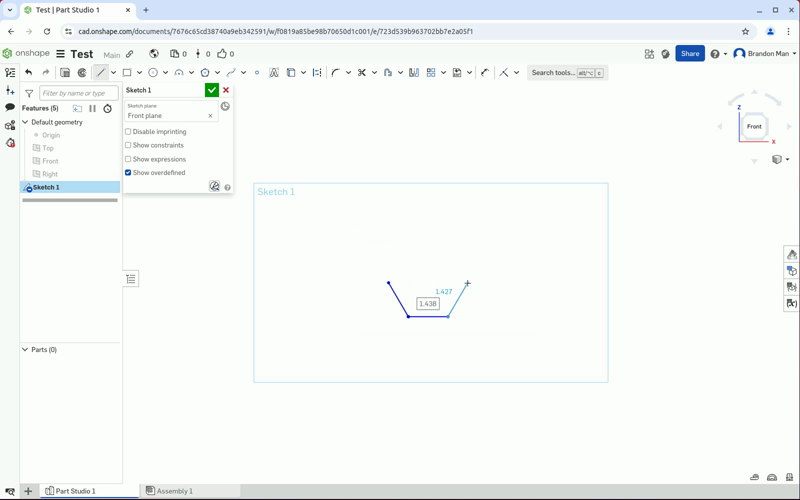
scroll(6)
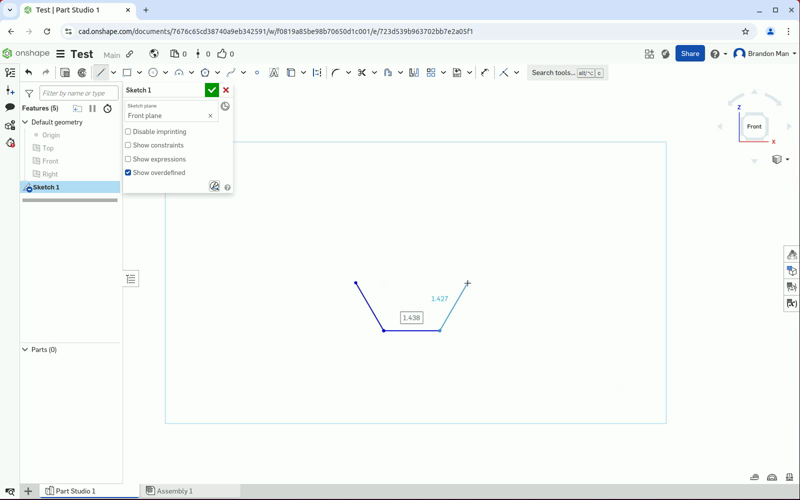
scroll(6)
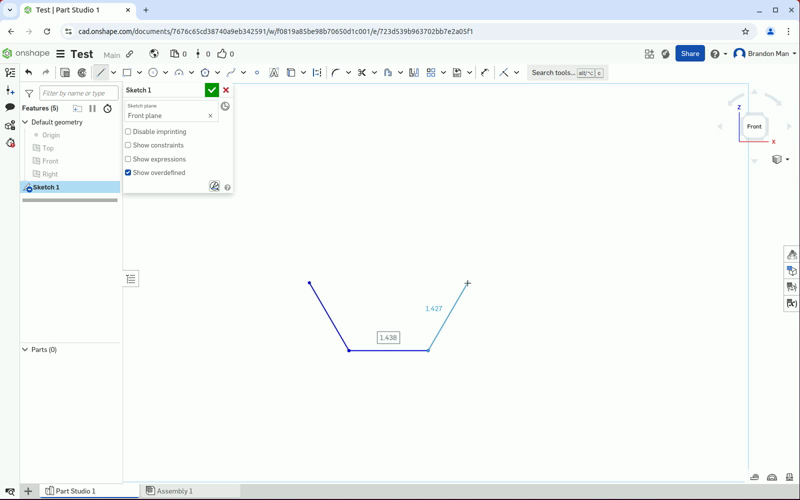
click(467, 282)
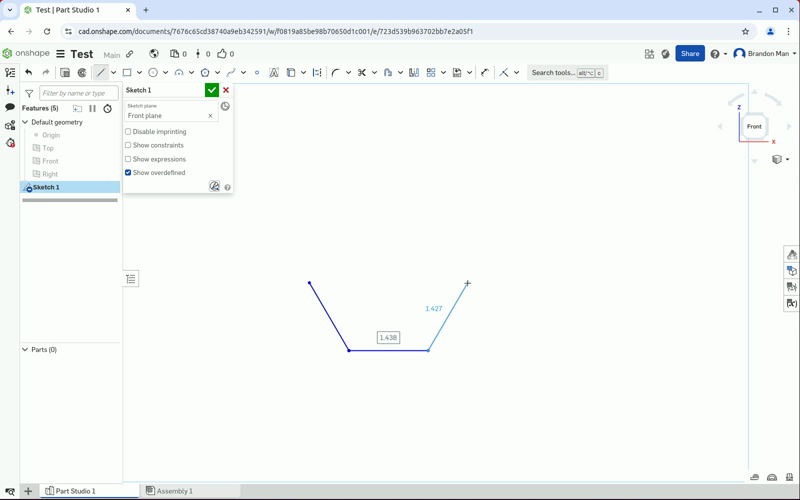
scroll(-6)
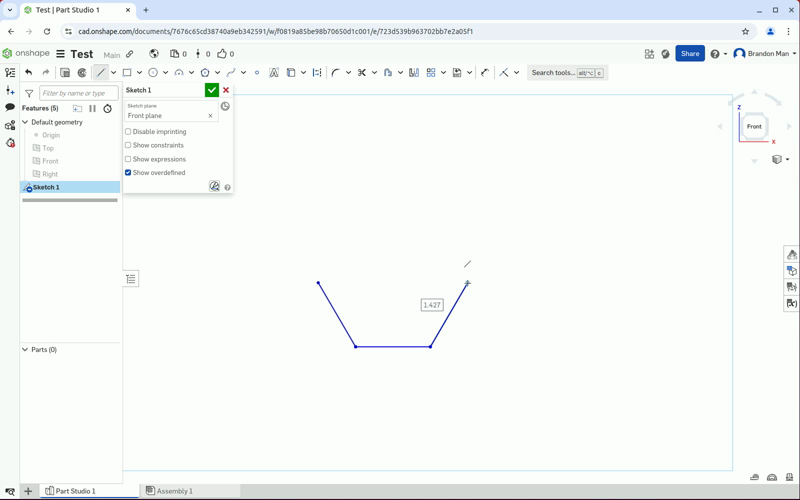
scroll(-6)
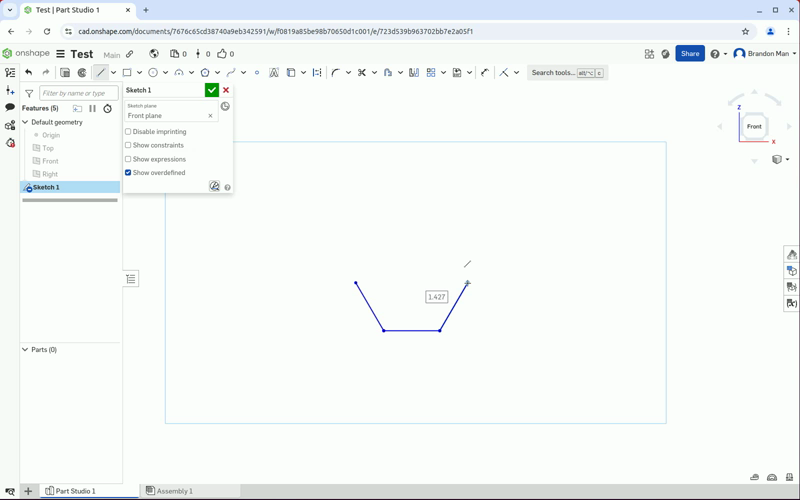
scroll(-6)
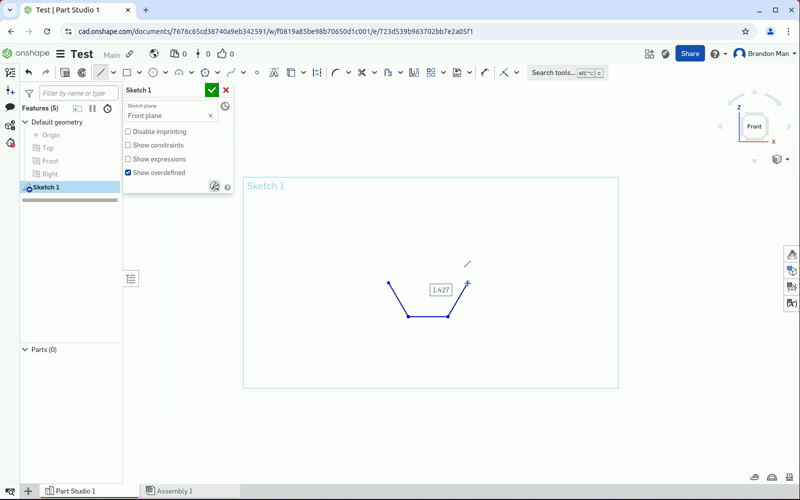
scroll(-6)
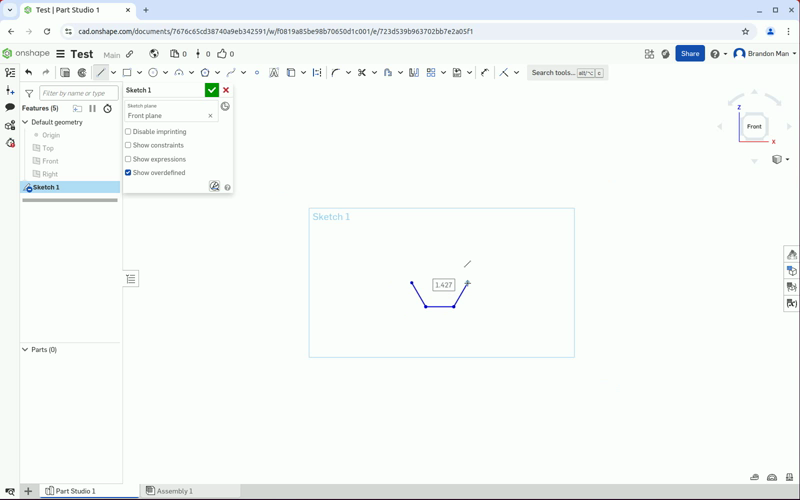
scroll(-6)
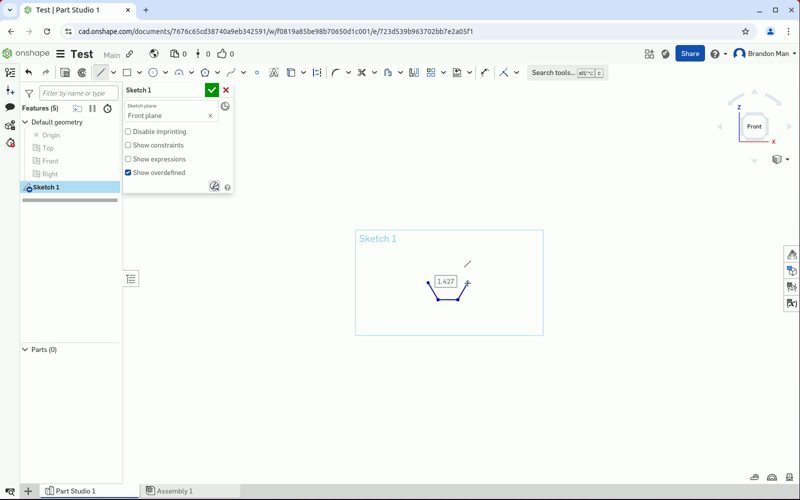
scroll(-6)
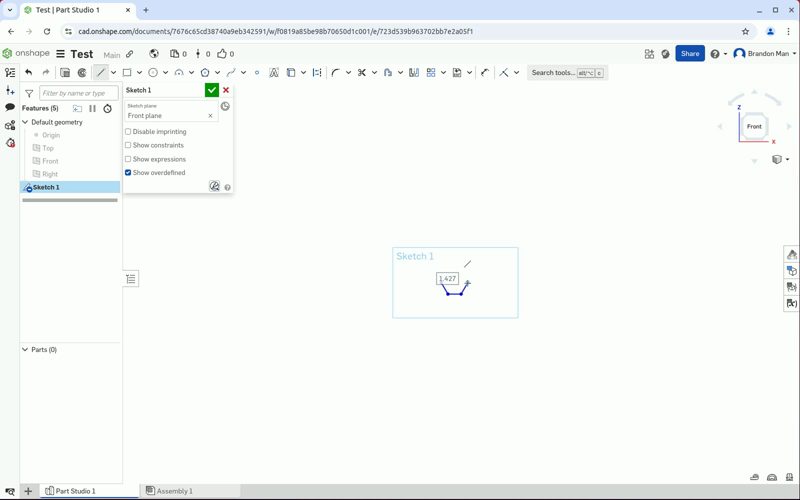
scroll(-6)
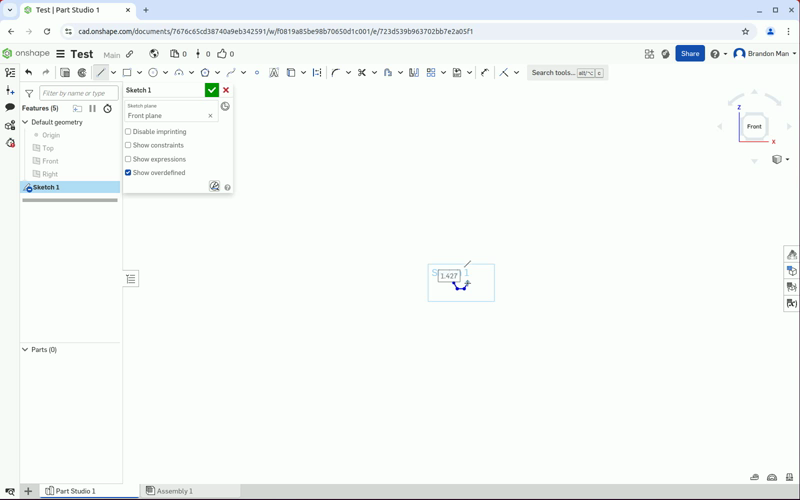
key_up(shift)
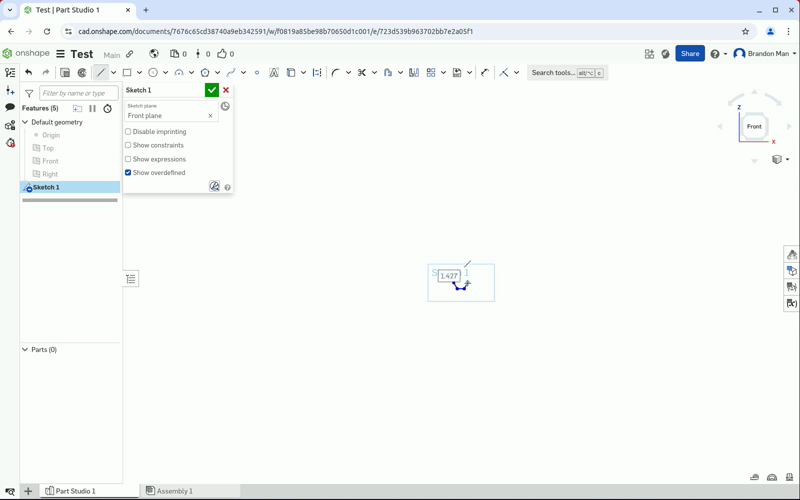
key_down(shift)
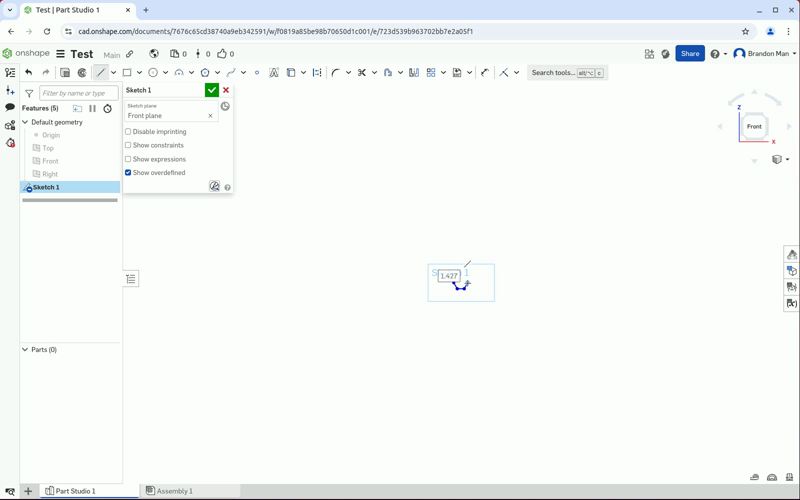
mouse_move(497, 282)
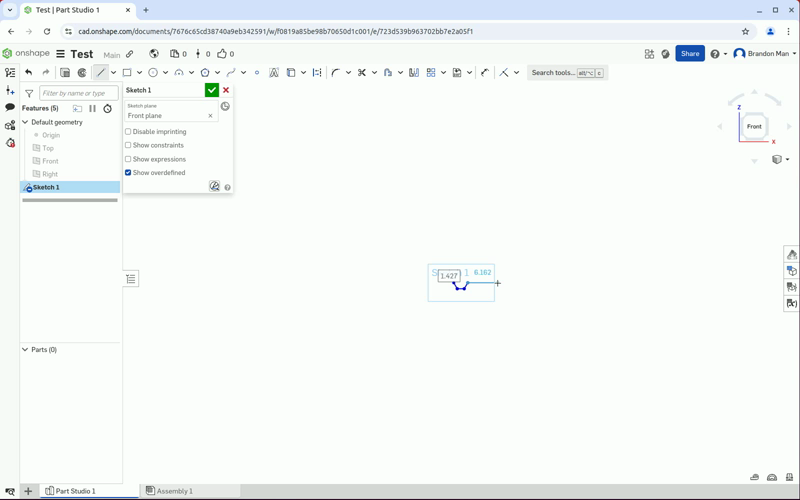
mouse_move(464, 276)
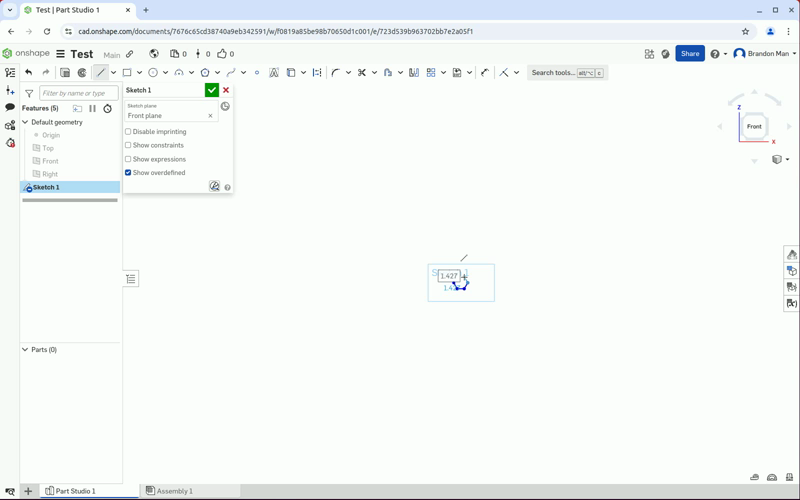
scroll(6)
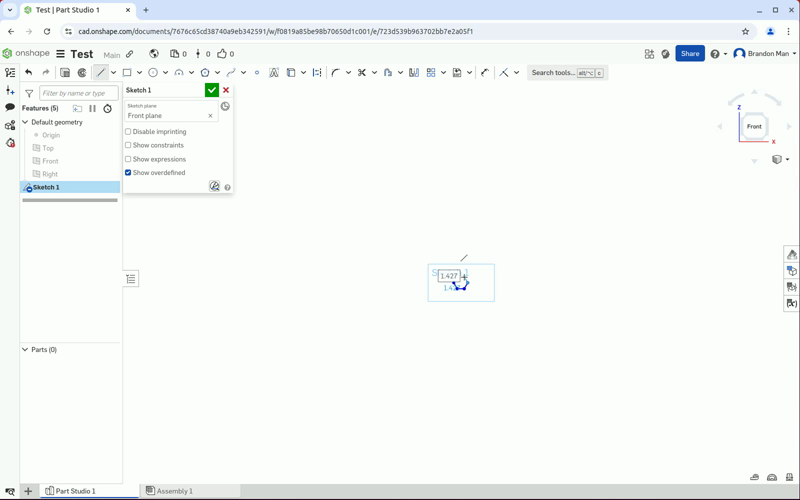
scroll(6)
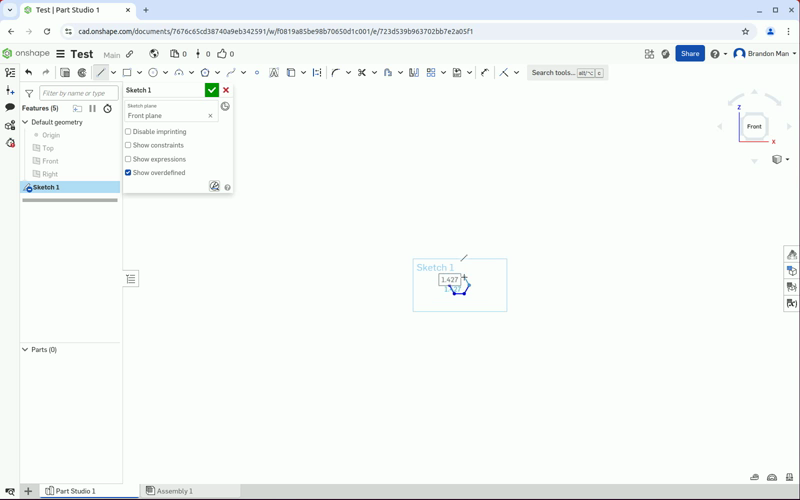
scroll(6)
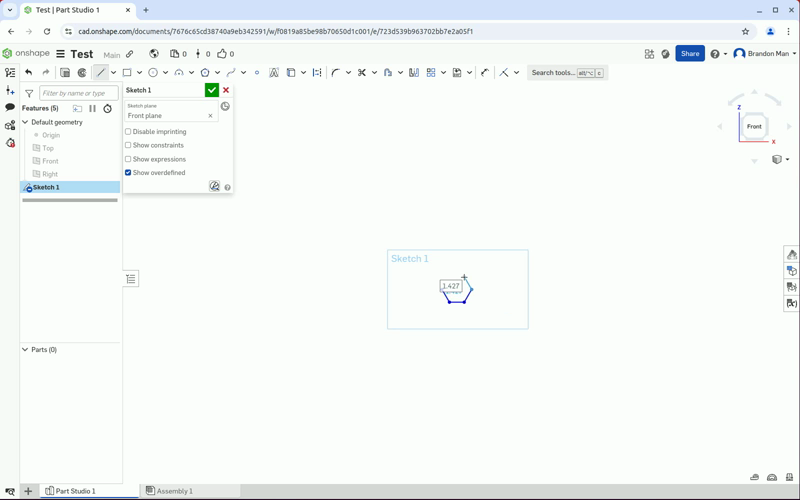
scroll(6)
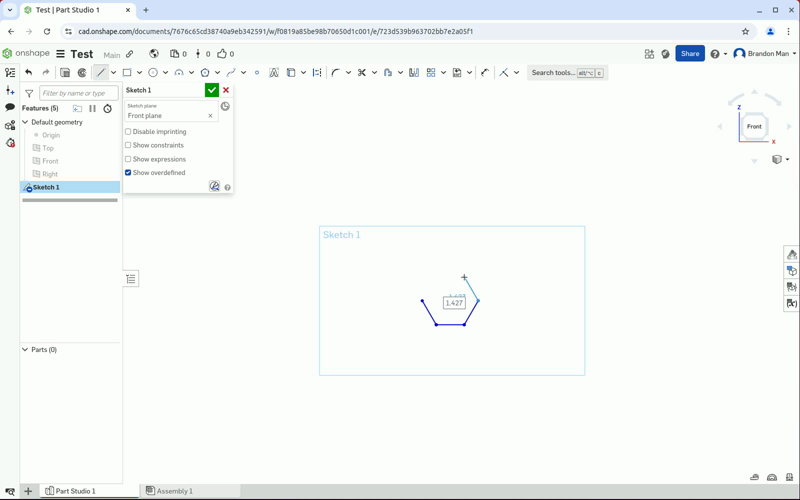
scroll(6)
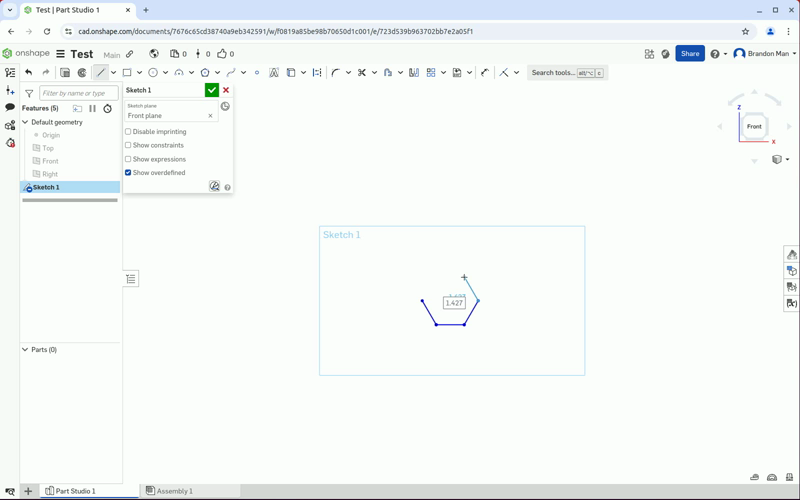
scroll(6)
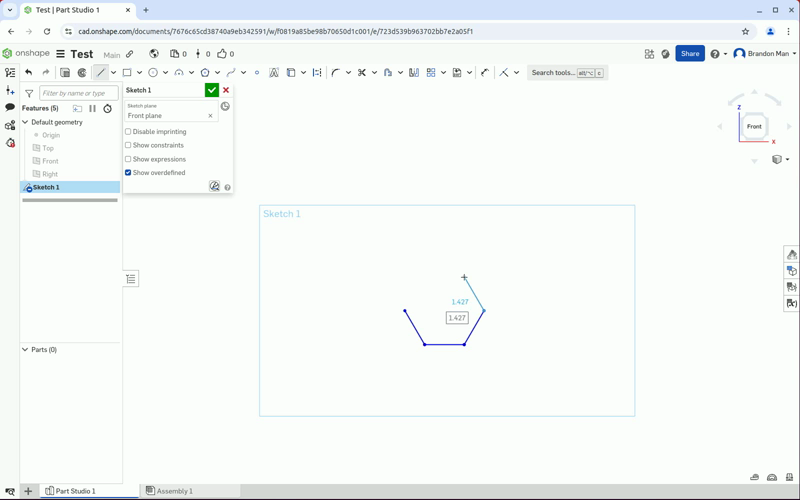
scroll(6)
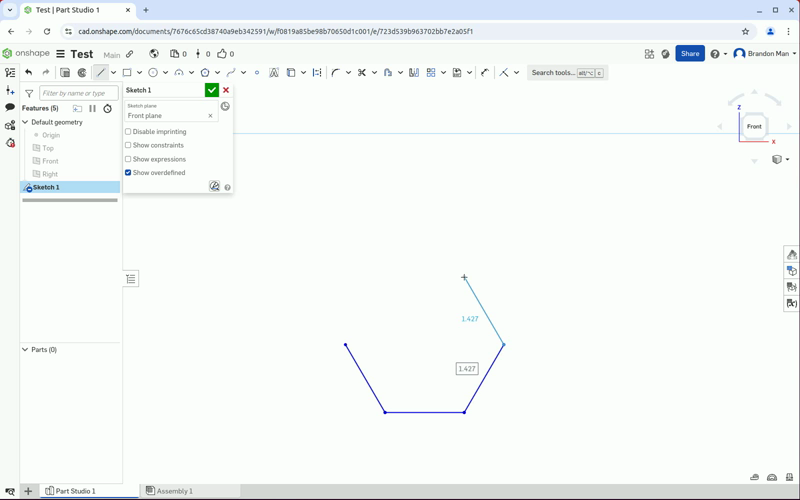
click(464, 276)
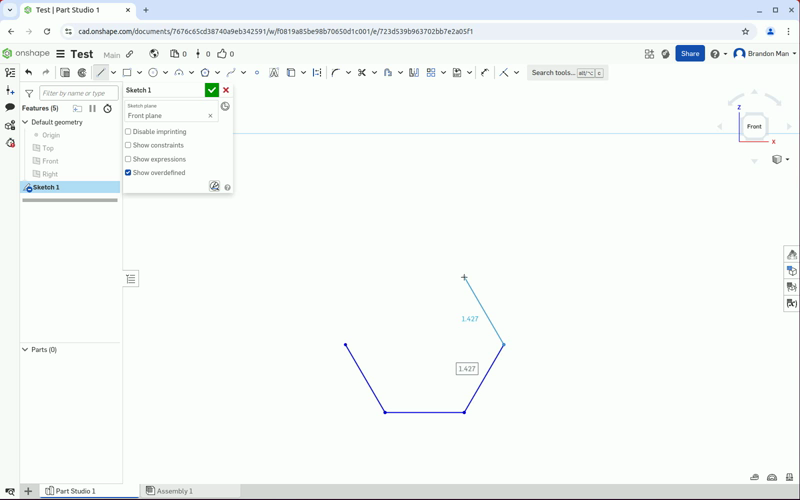
scroll(-6)
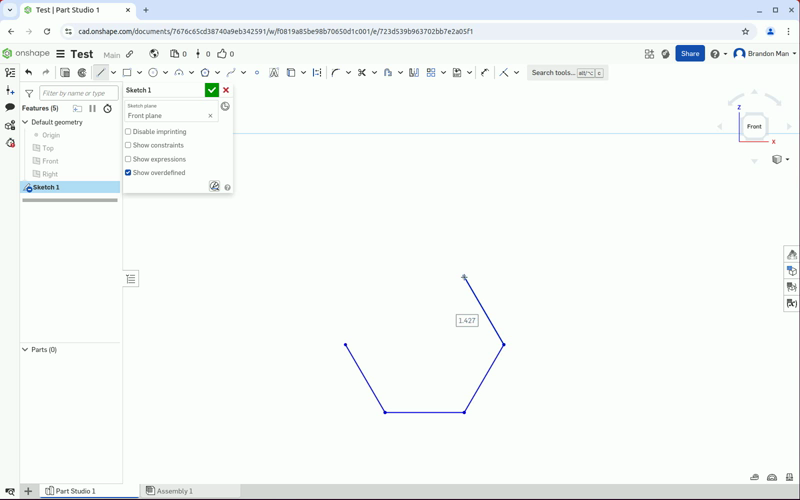
scroll(-6)
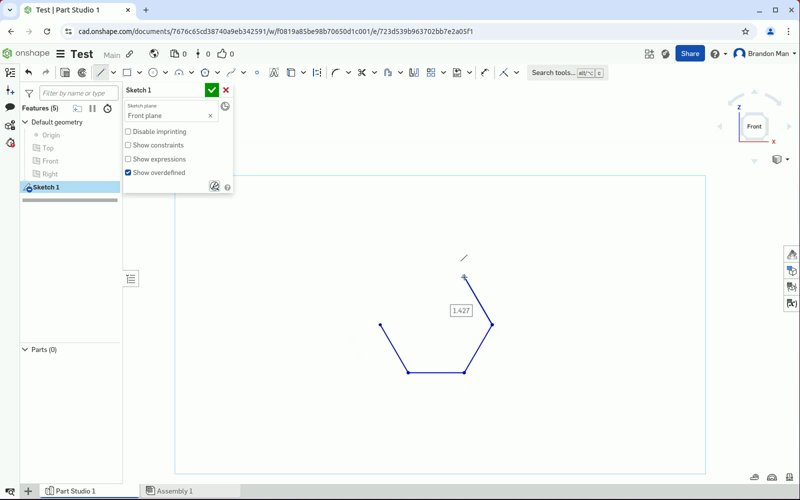
scroll(-6)
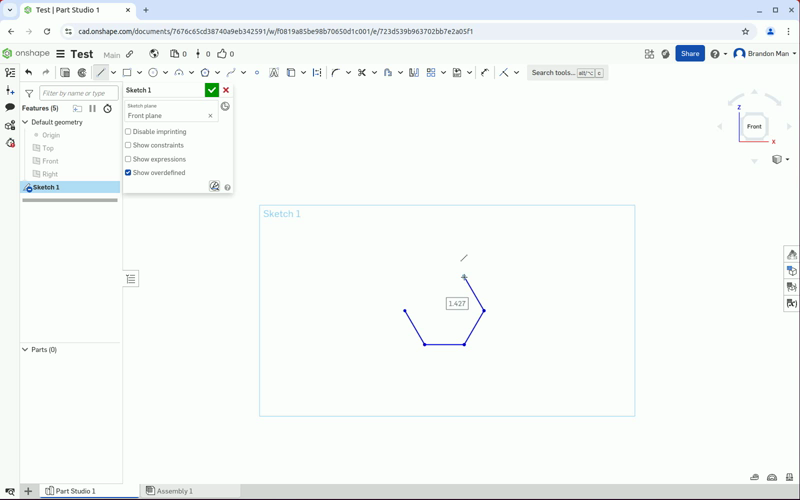
scroll(-6)
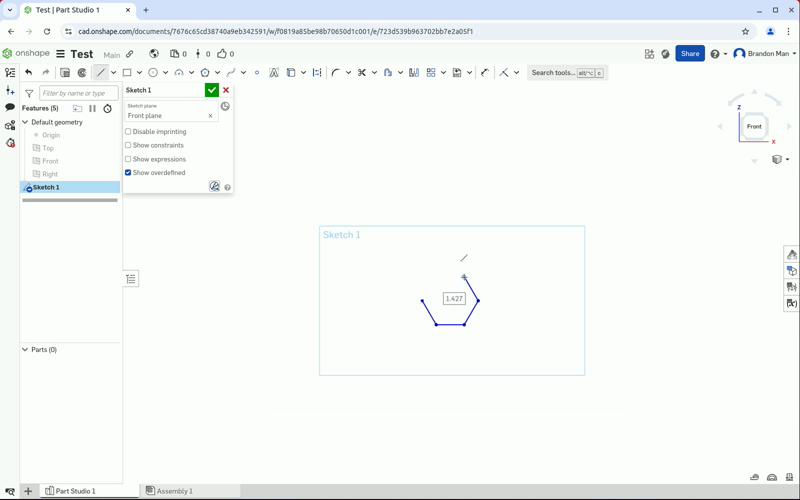
scroll(-6)
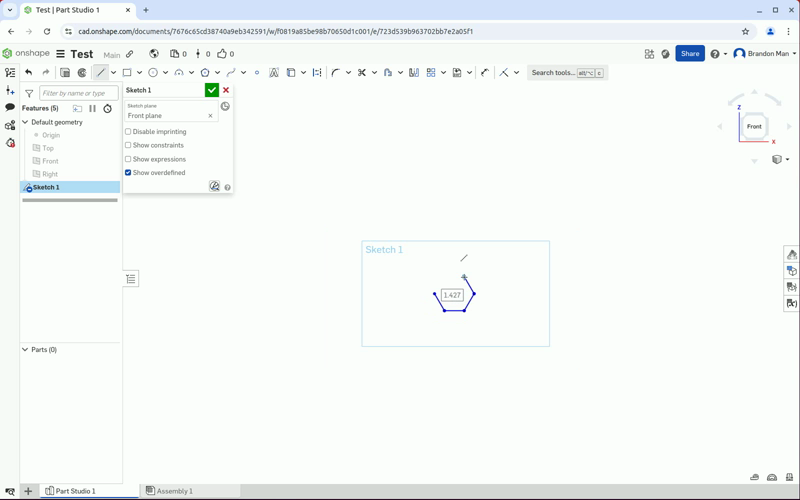
scroll(-6)
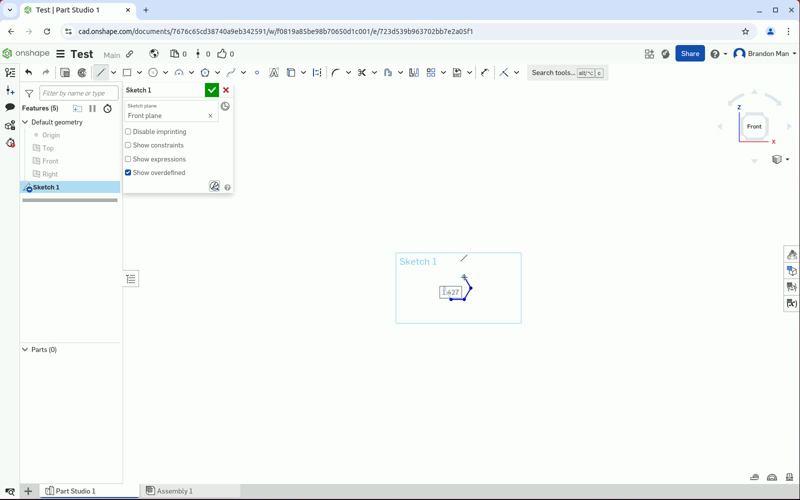
scroll(-6)
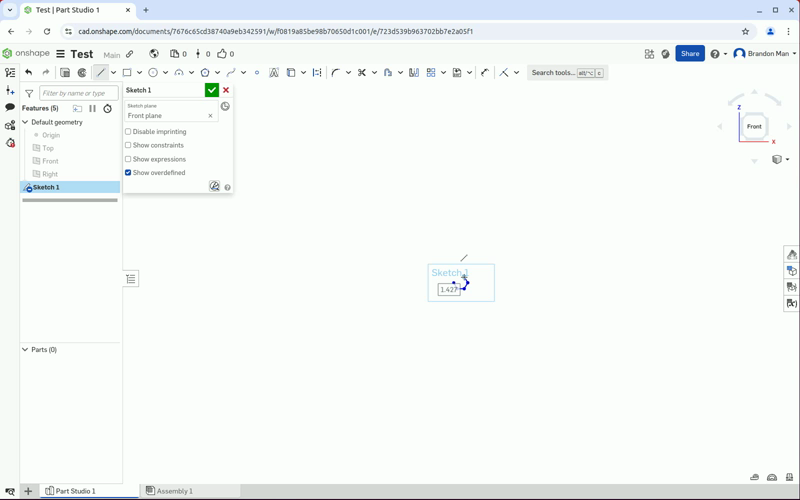
key_up(shift)
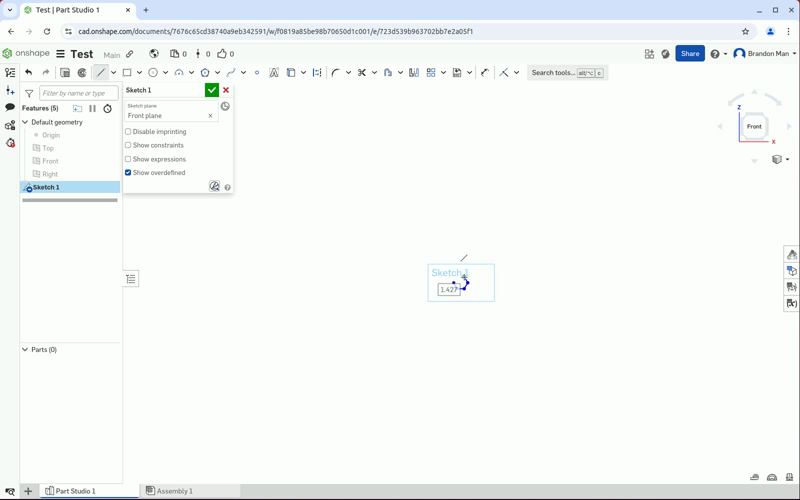
key_down(shift)
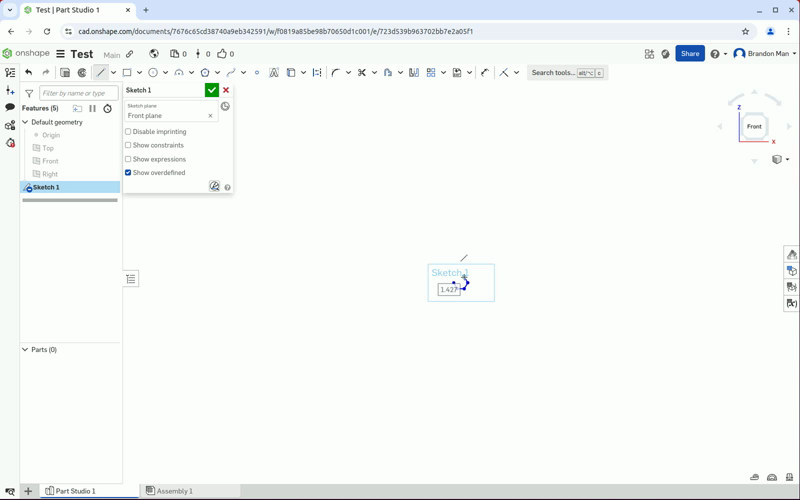
mouse_move(494, 276)
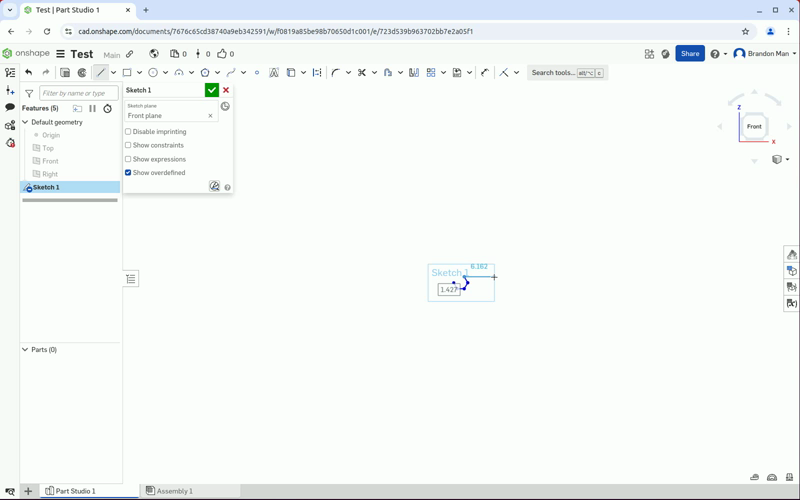
mouse_move(457, 276)
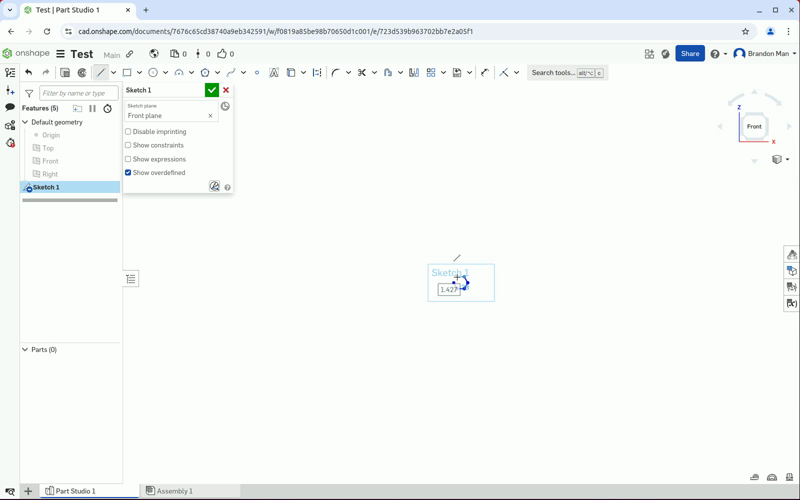
scroll(6)
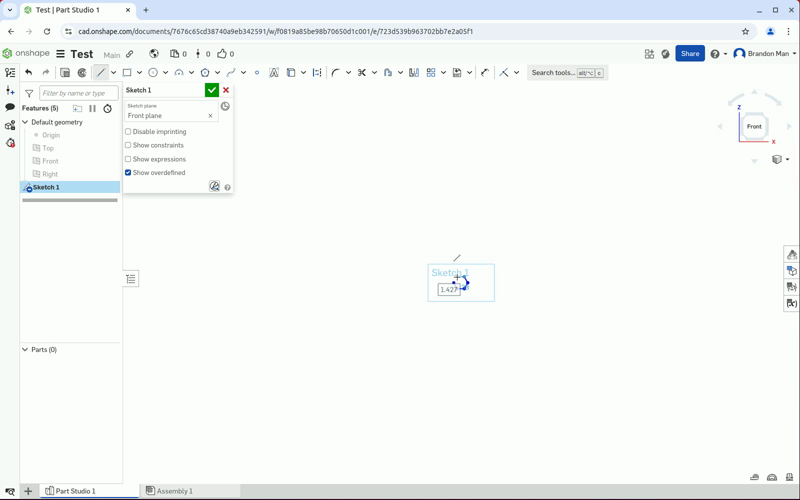
scroll(6)
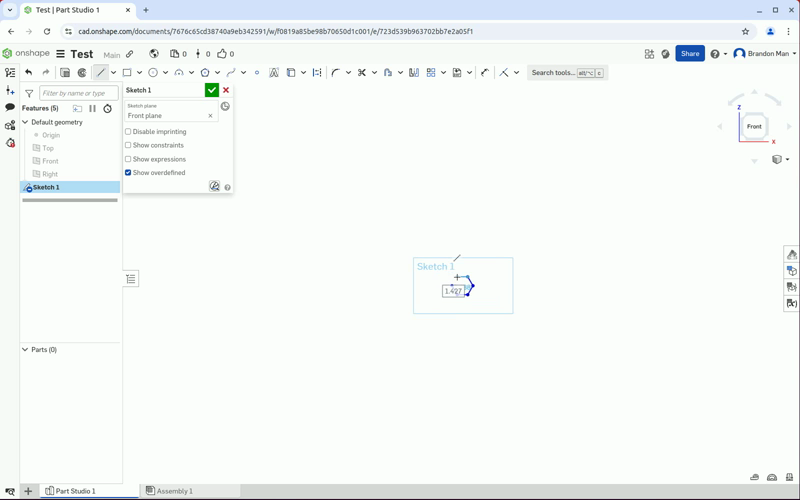
scroll(6)
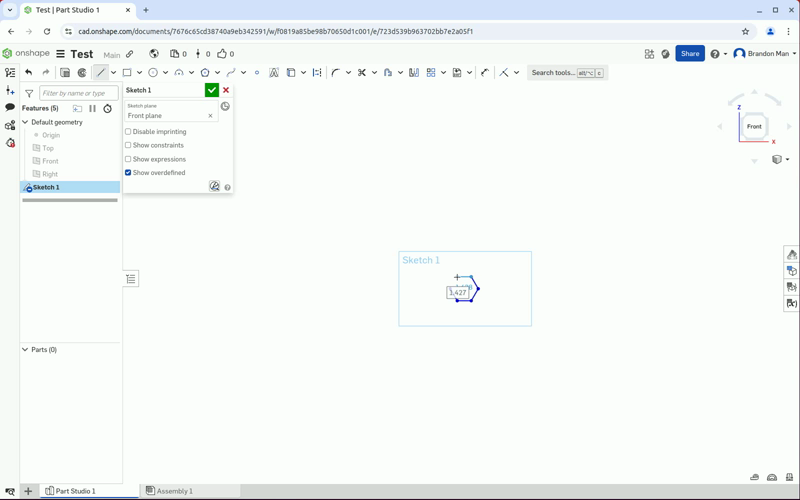
scroll(6)
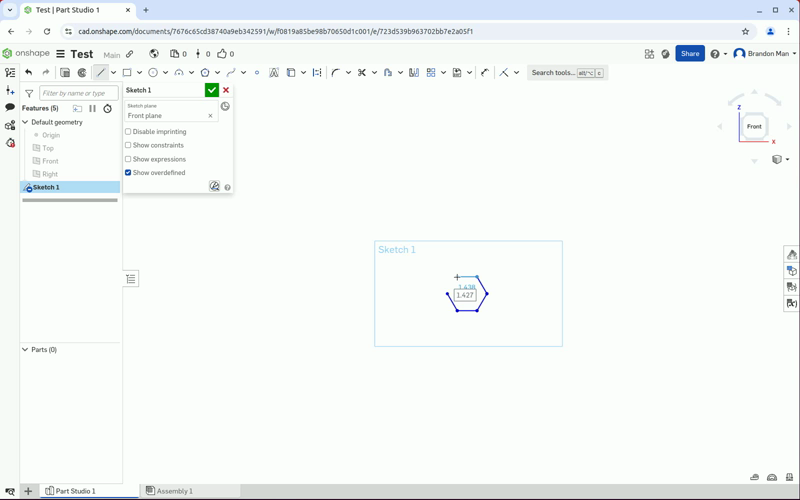
scroll(6)
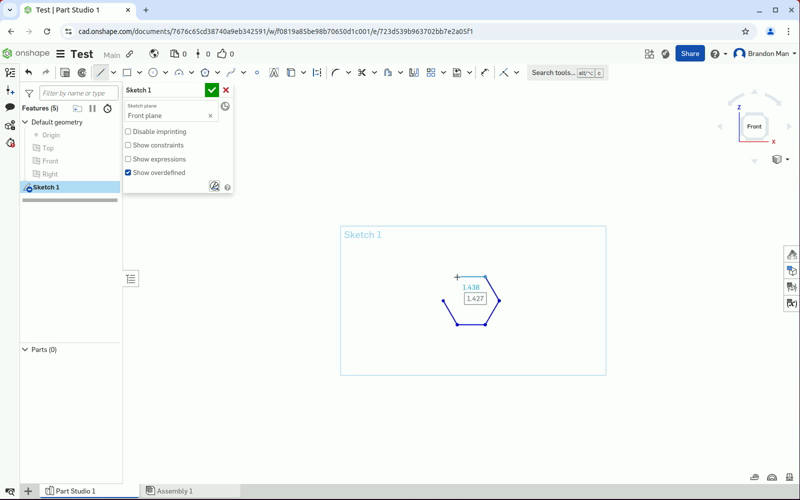
scroll(6)
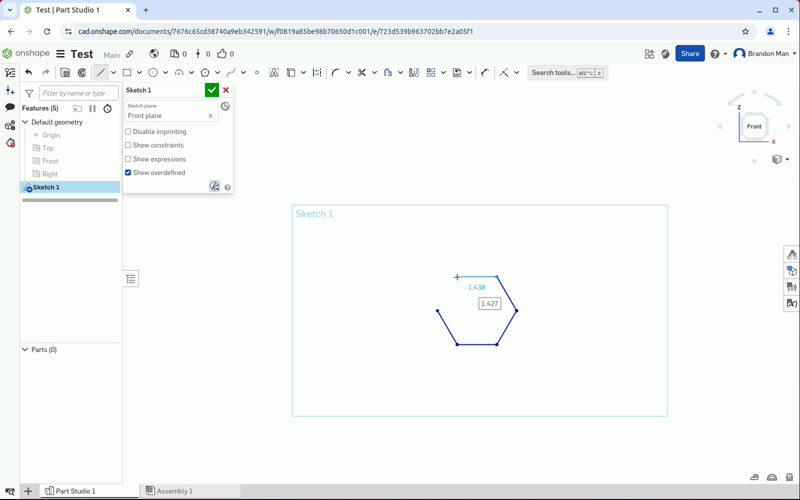
scroll(6)
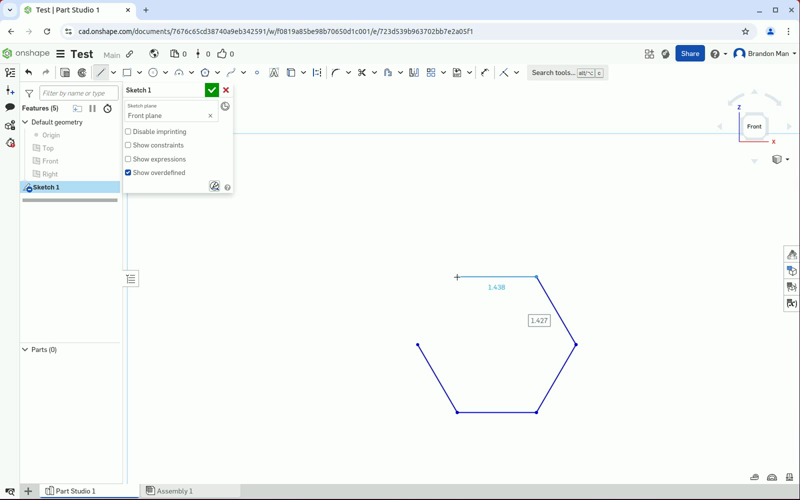
click(457, 276)
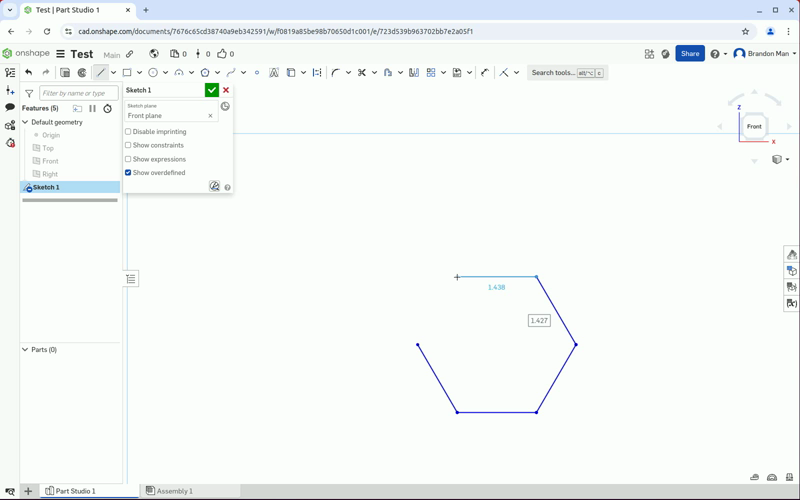
scroll(-6)
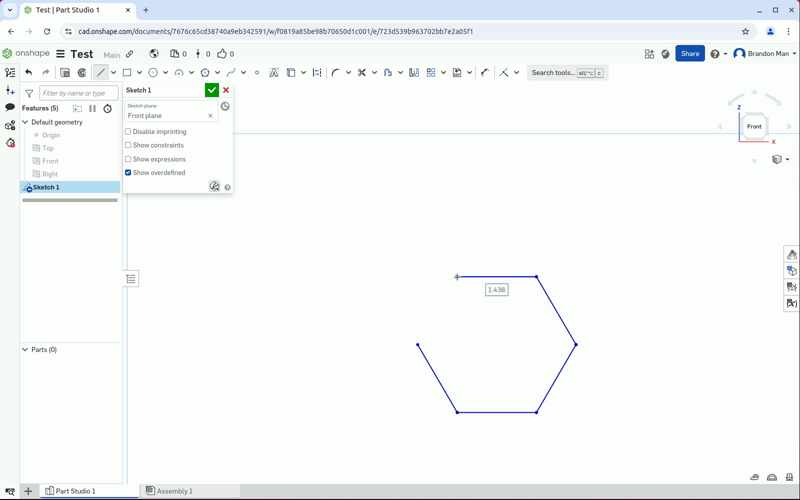
scroll(-6)
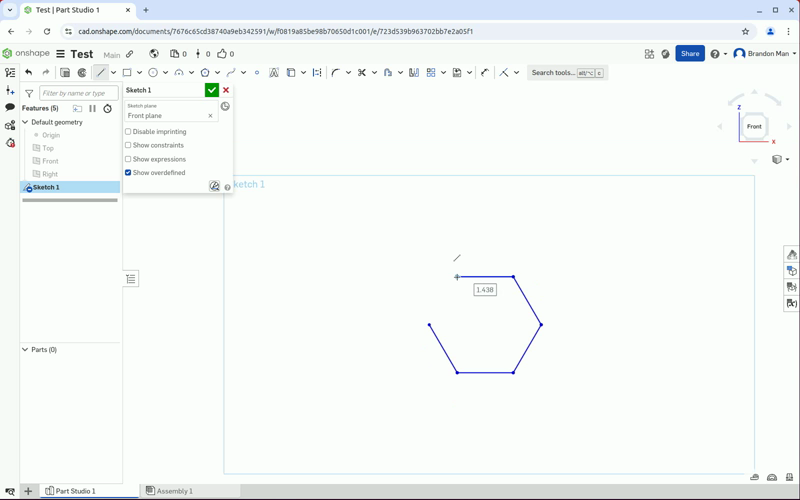
scroll(-6)
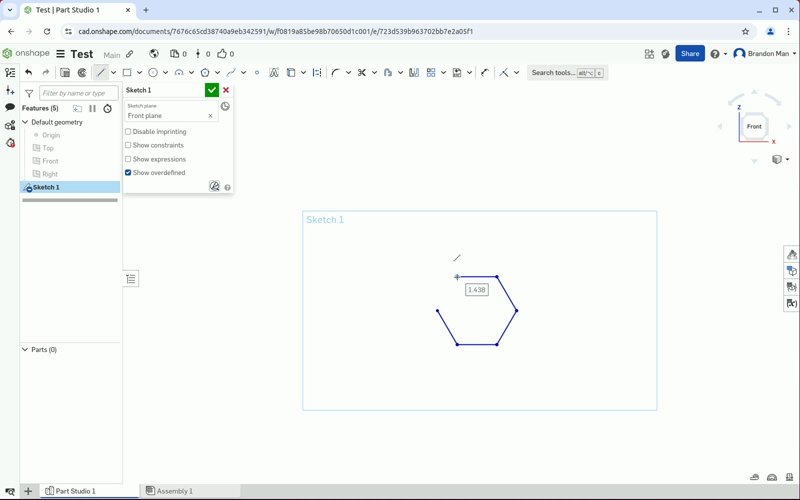
scroll(-6)
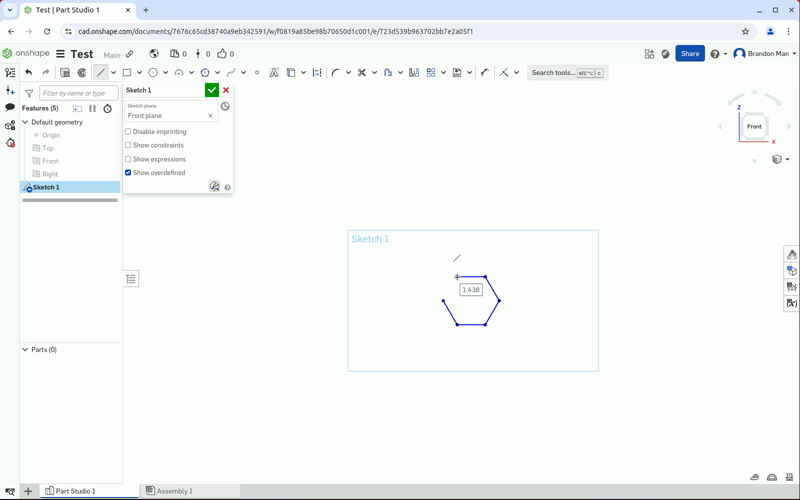
scroll(-6)
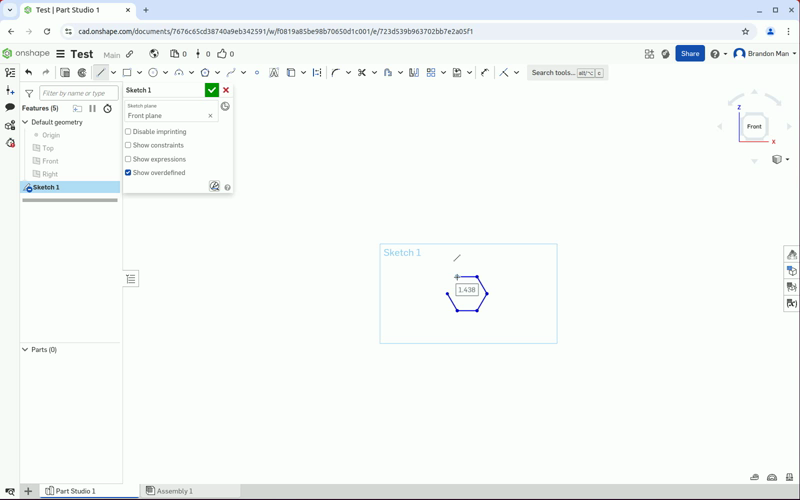
scroll(-6)
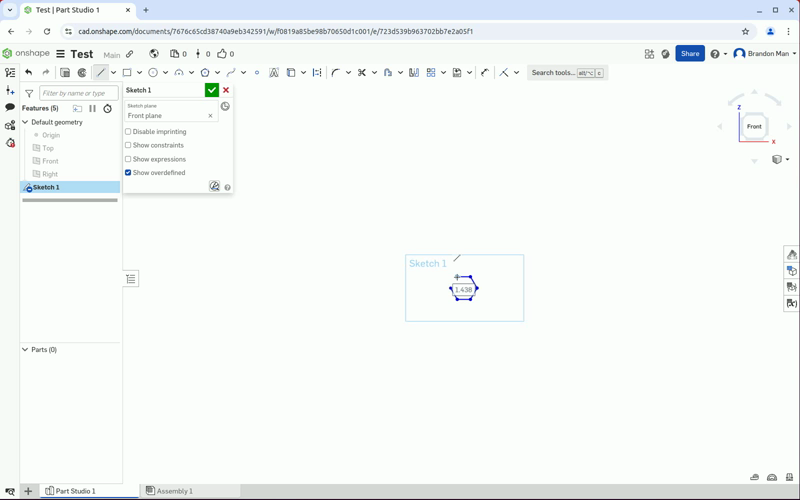
scroll(-6)
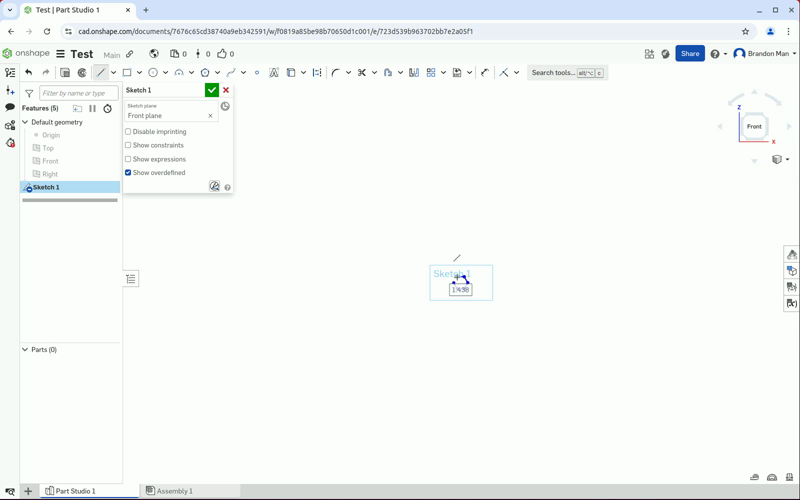
key_up(shift)
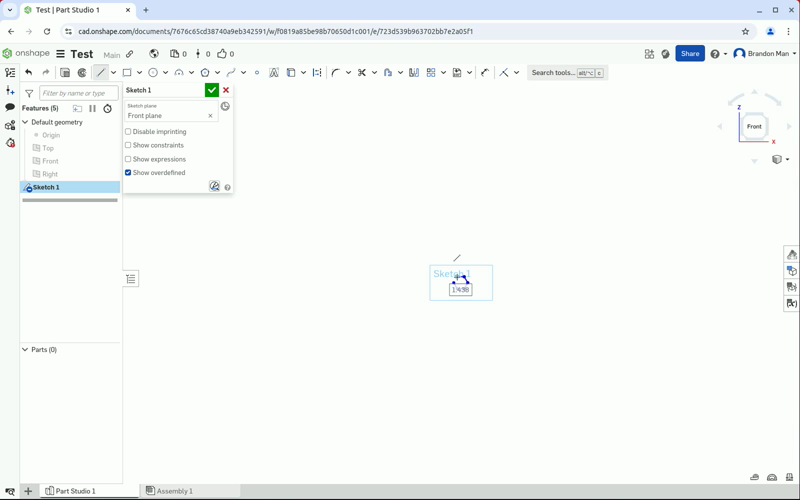
mouse_move(487, 276)
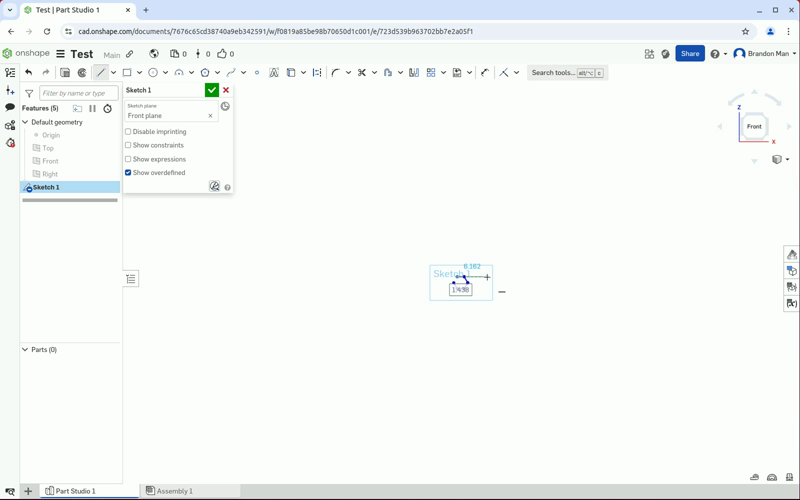
key_down(shift)
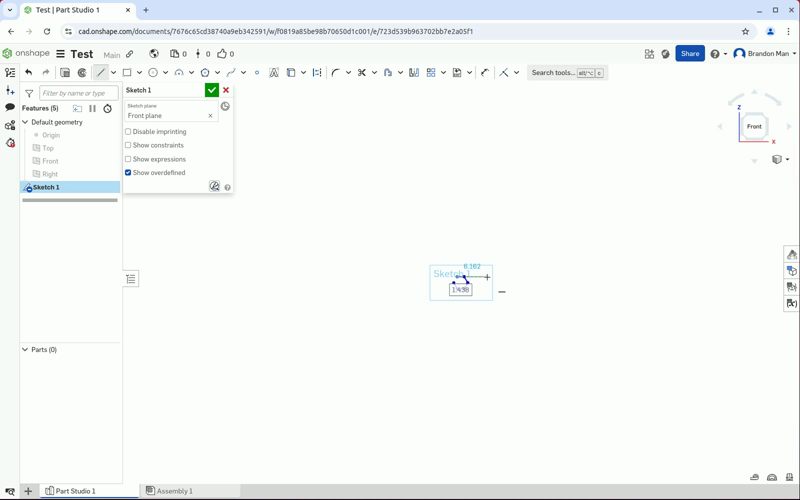
mouse_move(453, 282)
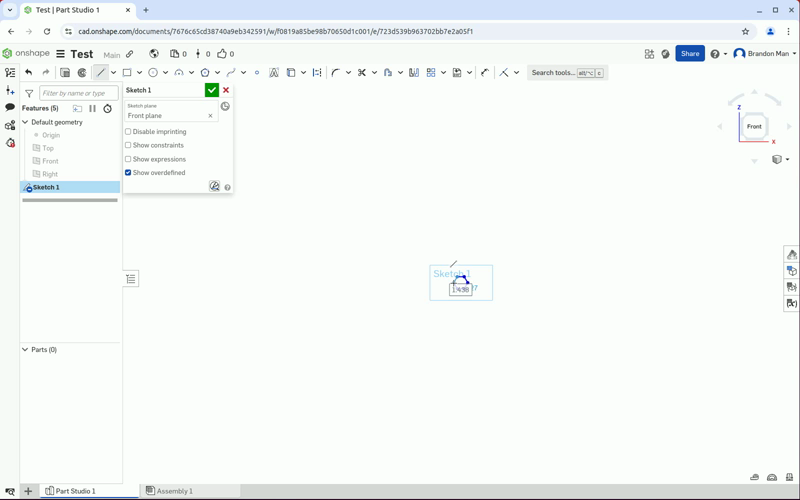
scroll(6)
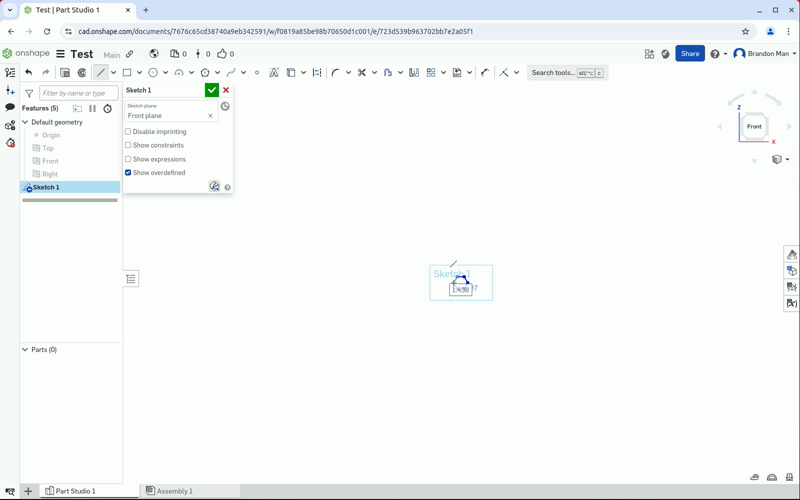
scroll(6)
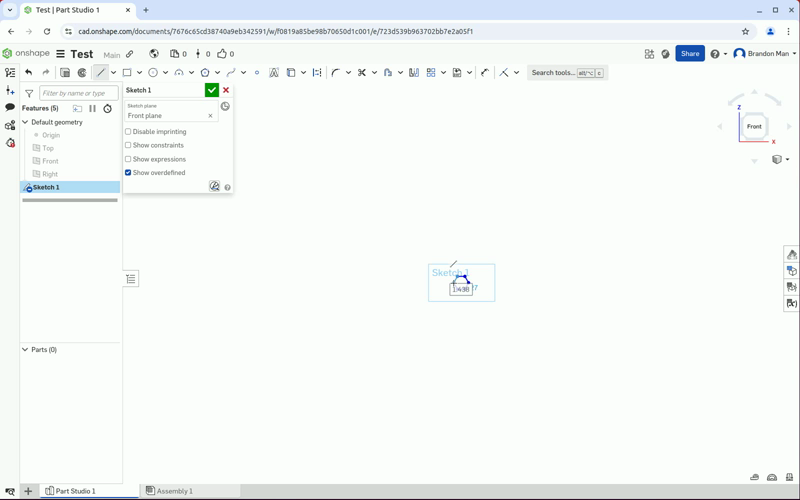
scroll(6)
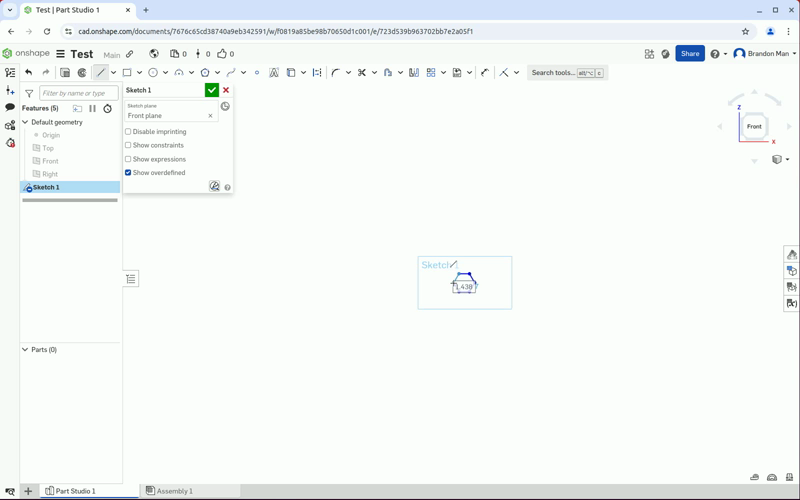
scroll(6)
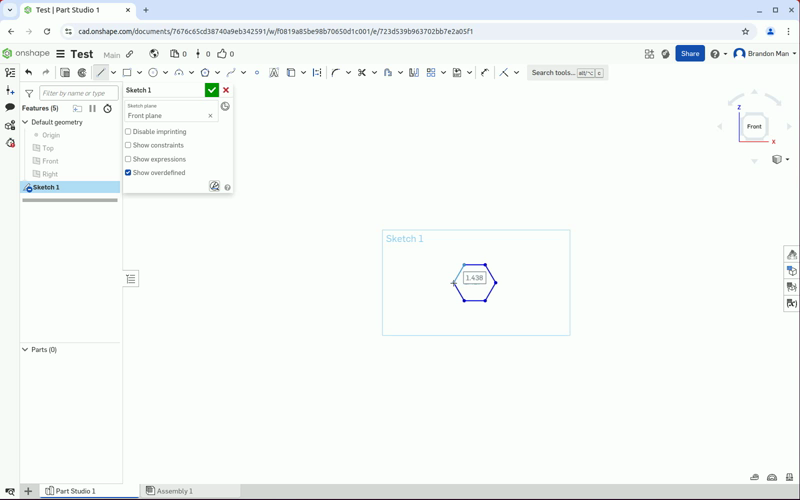
scroll(6)
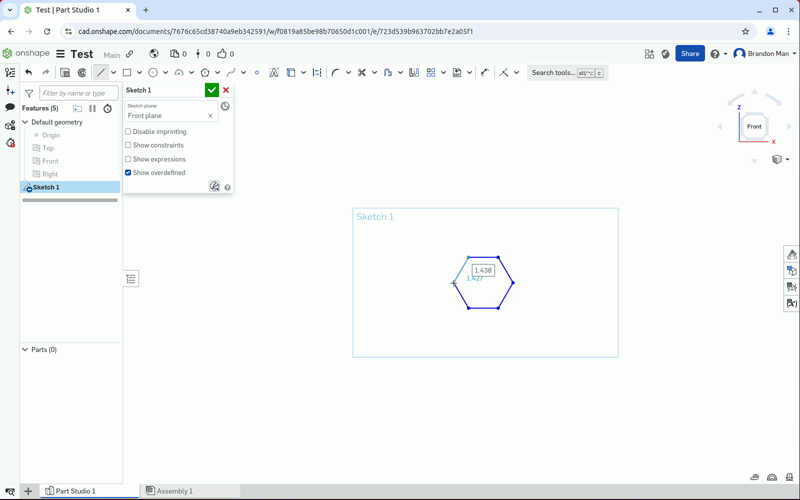
scroll(6)
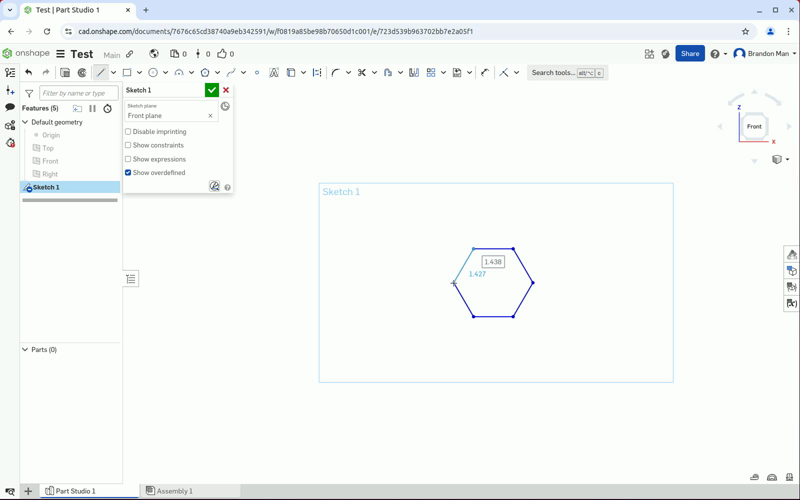
scroll(6)
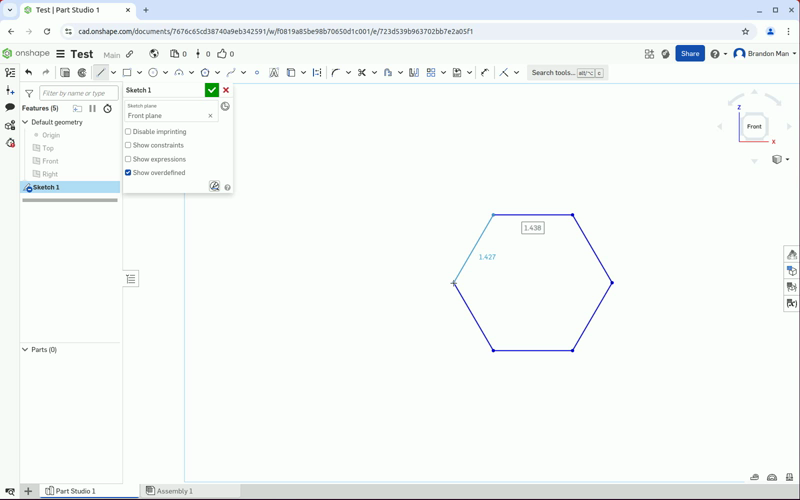
key_up(shift)
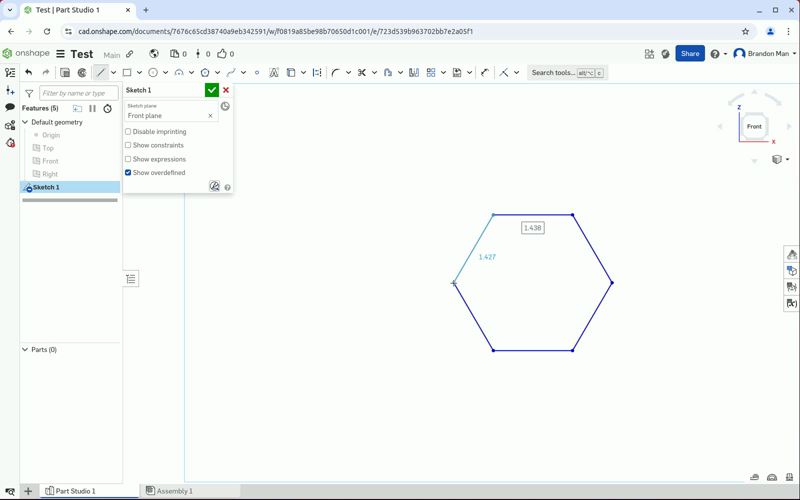
click(453, 282)
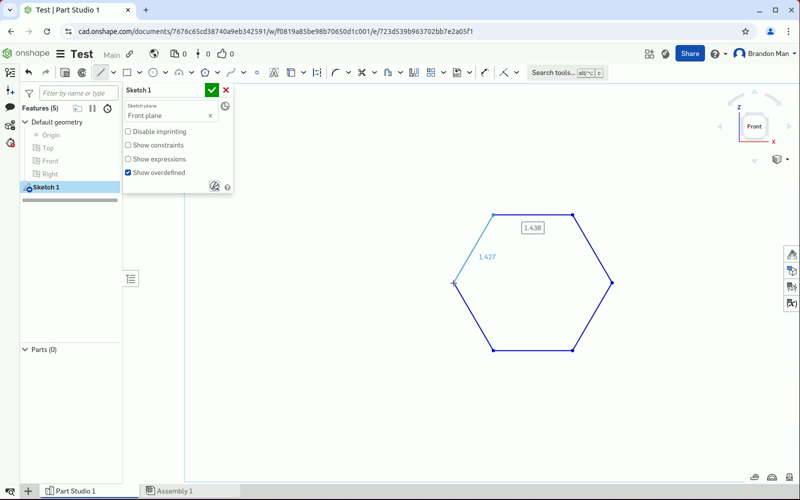
scroll(-6)
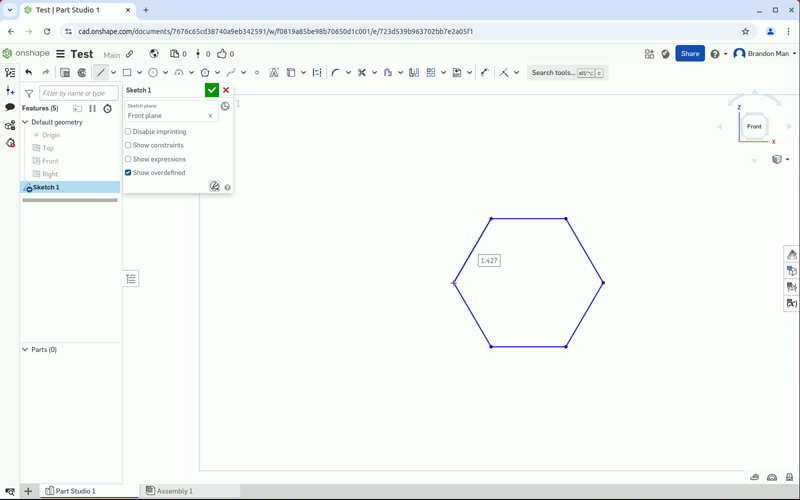
scroll(-6)
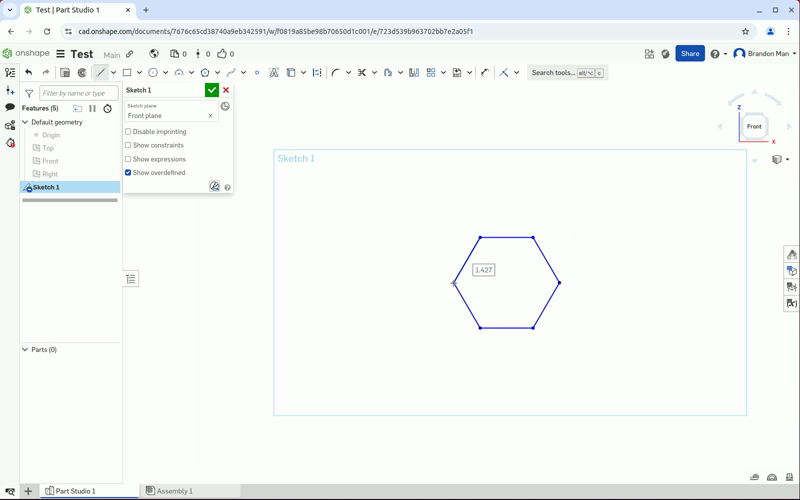
scroll(-6)
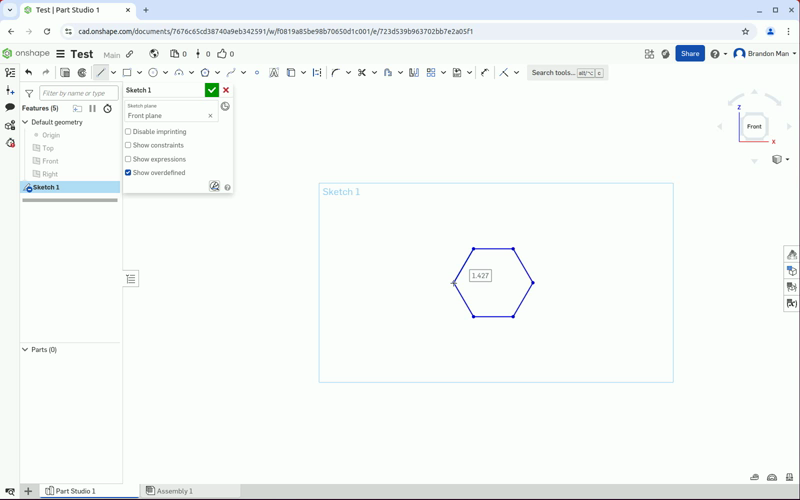
scroll(-6)
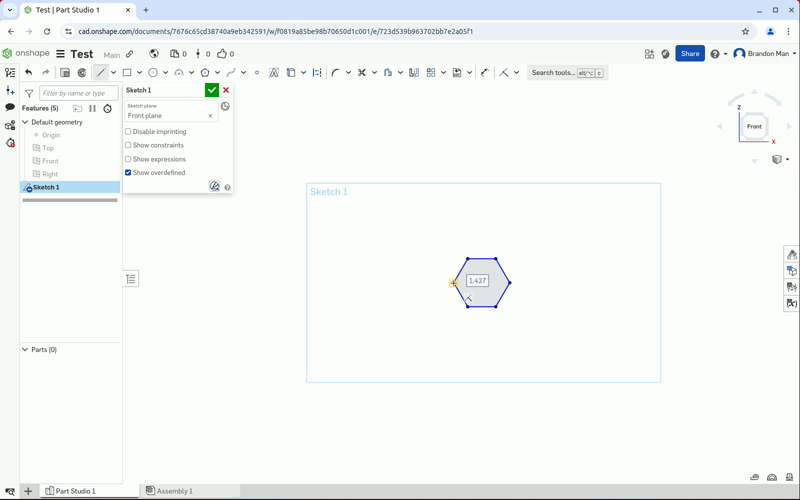
scroll(-6)
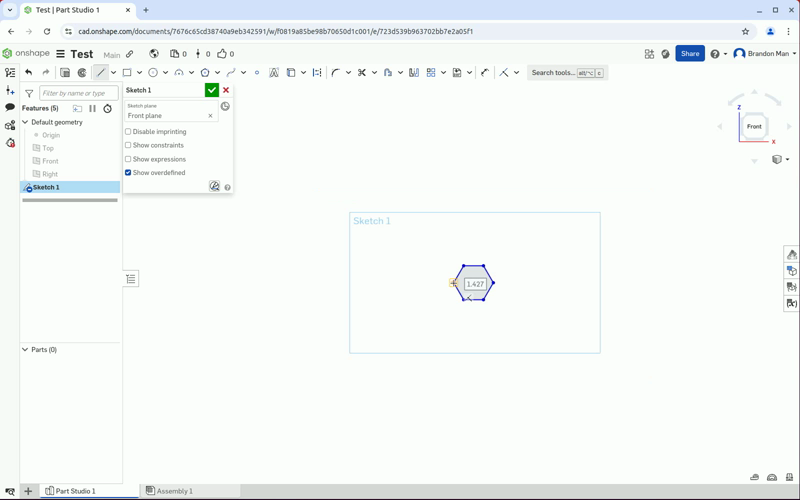
scroll(-6)
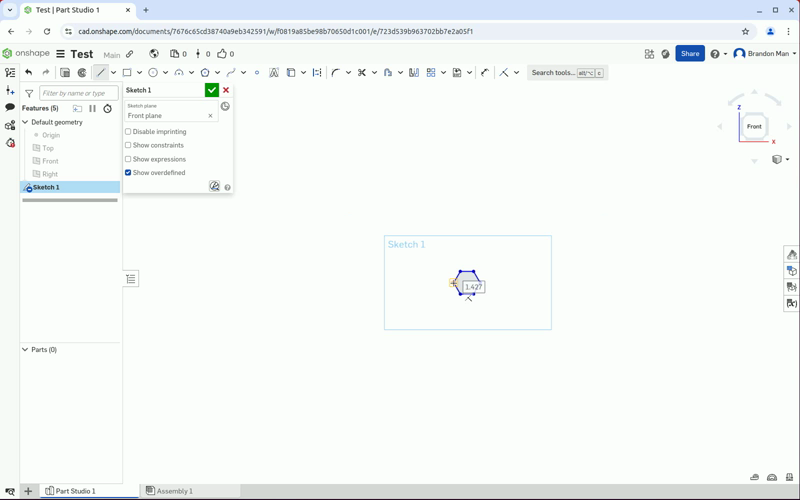
scroll(-6)
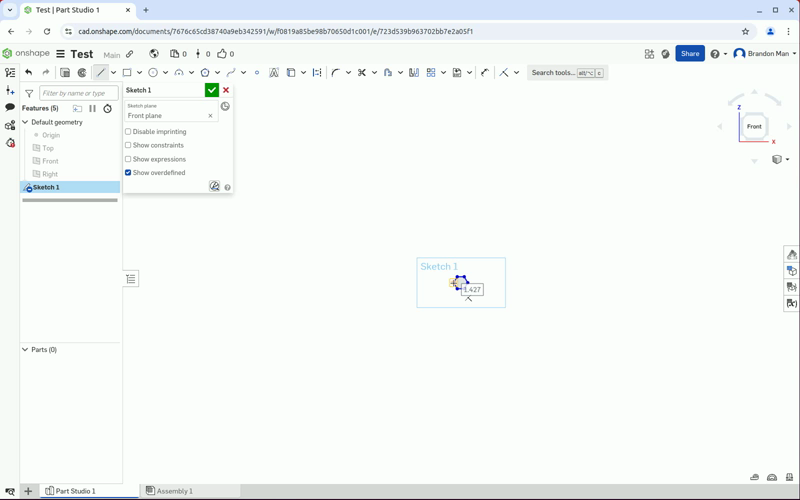
key(esc)
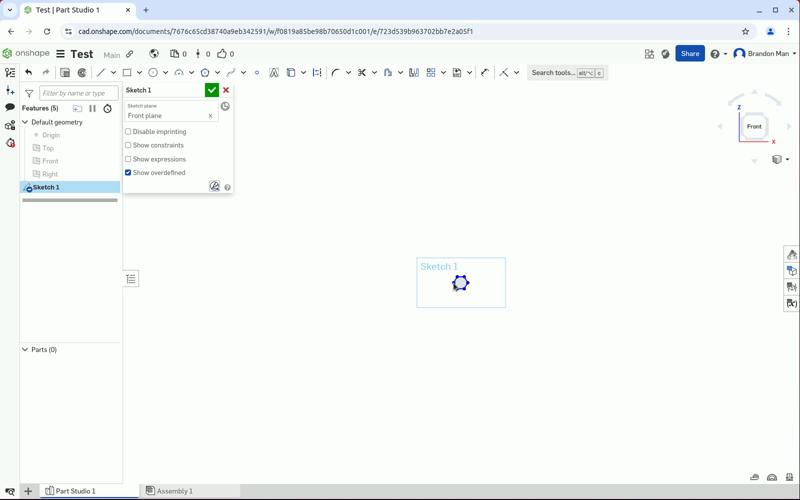
mouse_move(454, 282)
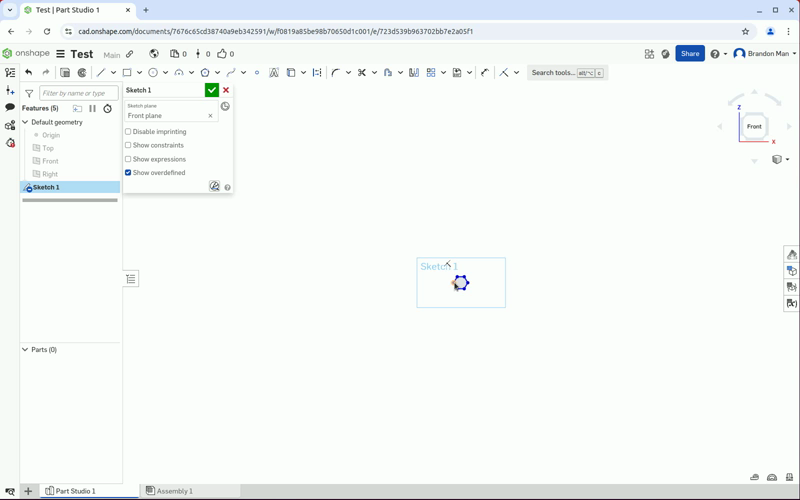
scroll(6)
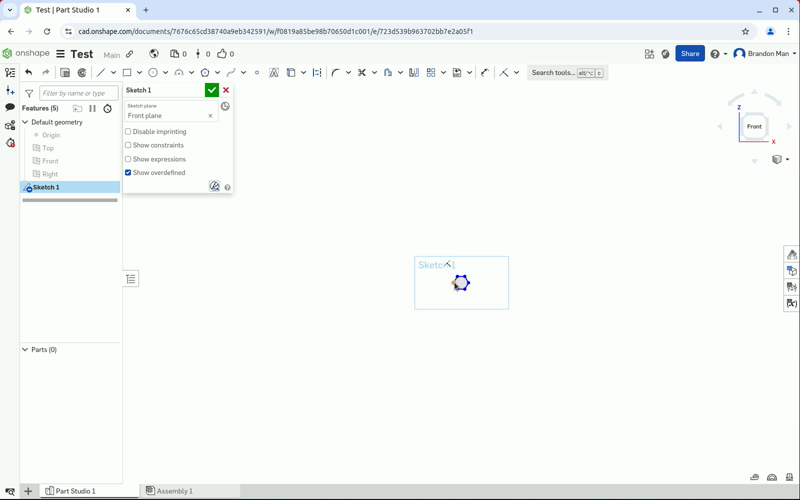
scroll(6)
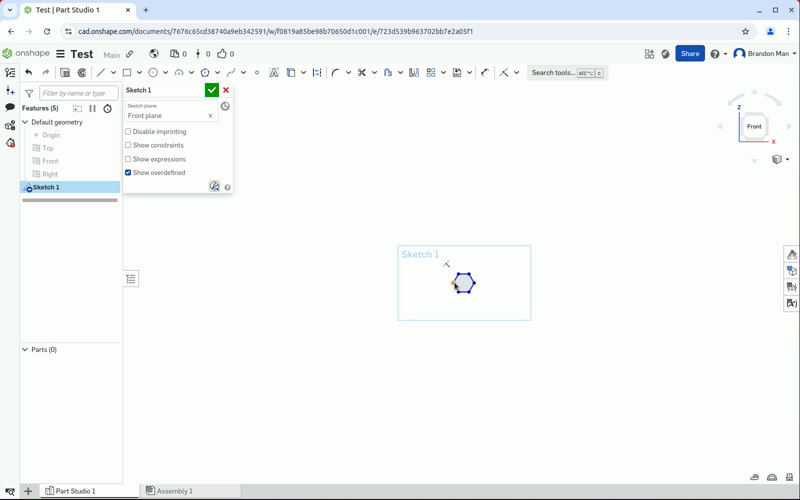
scroll(6)
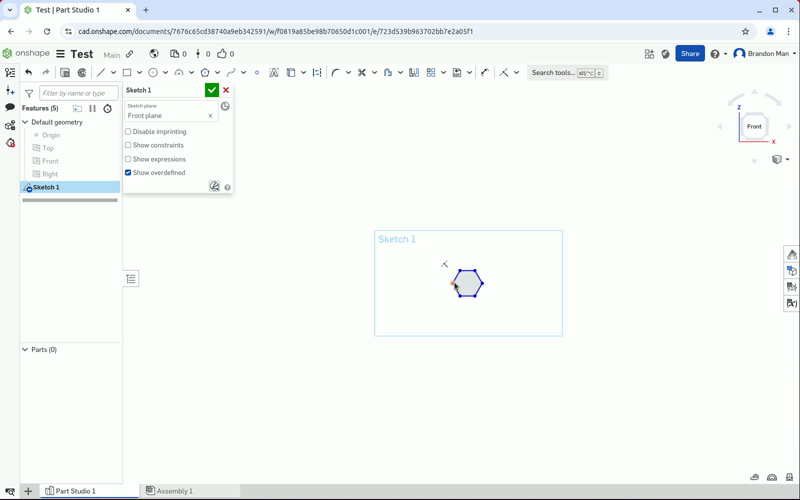
scroll(6)
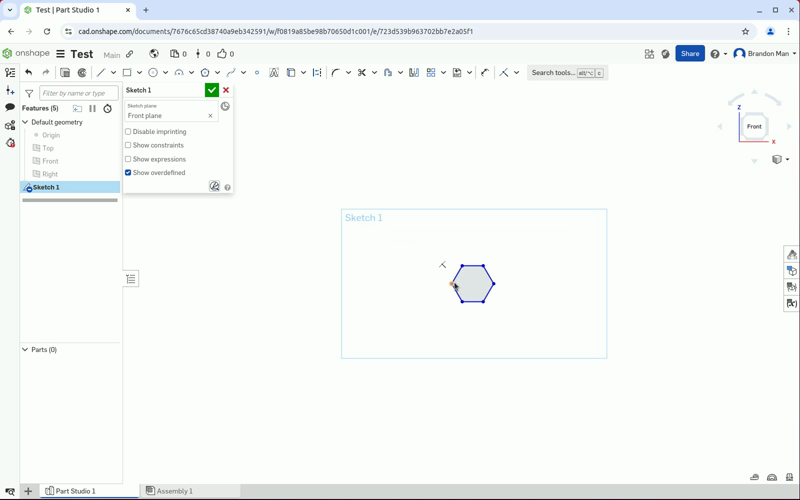
scroll(6)
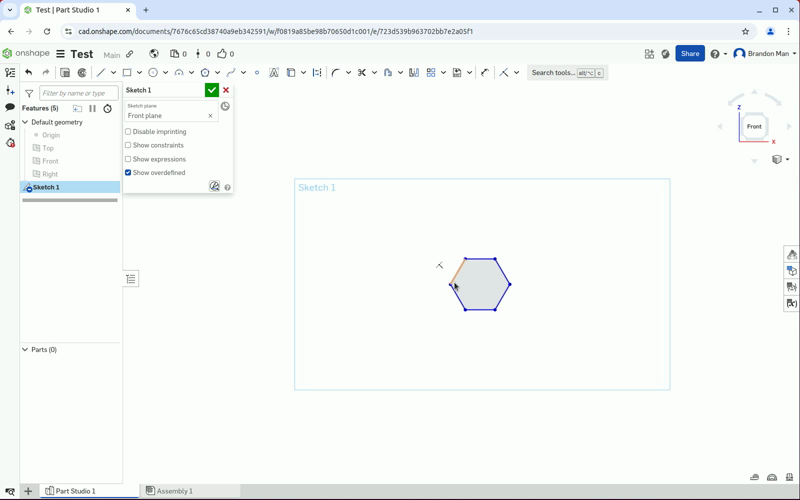
scroll(6)
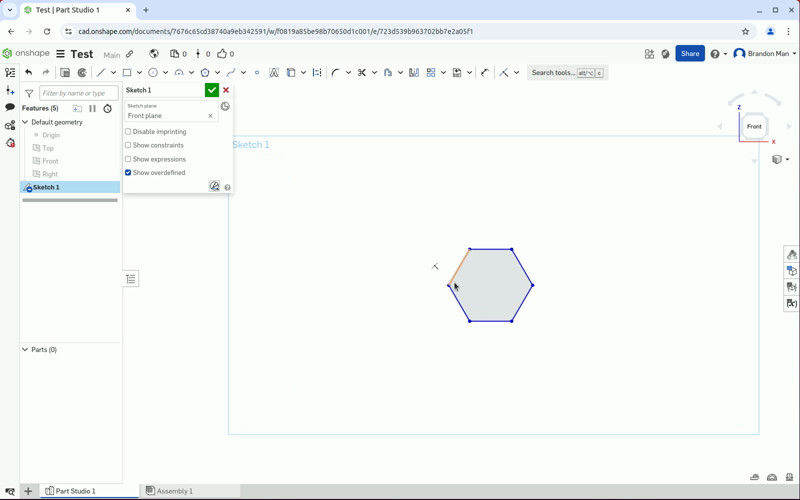
scroll(6)
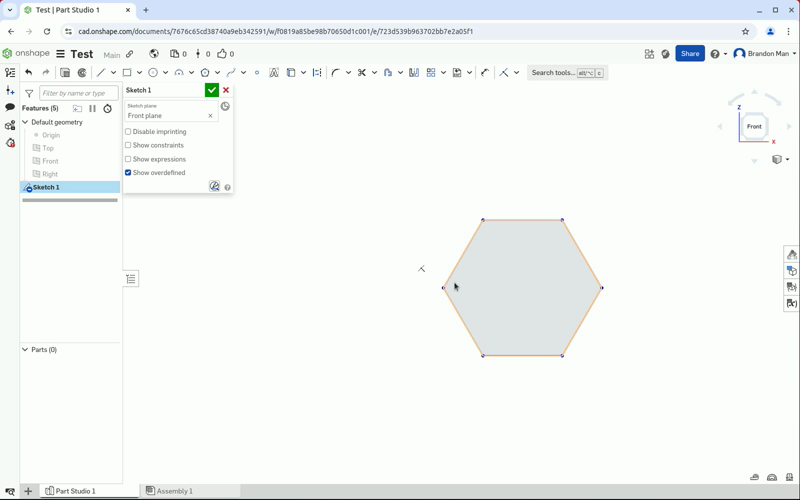
click(454, 282)
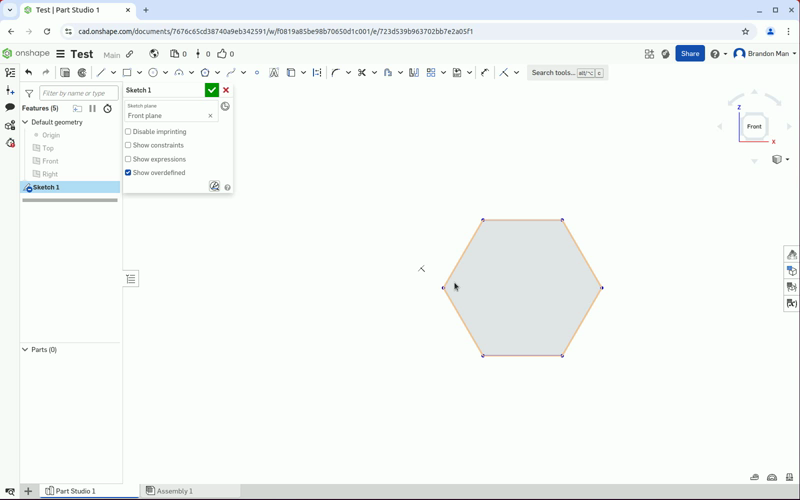
scroll(-6)
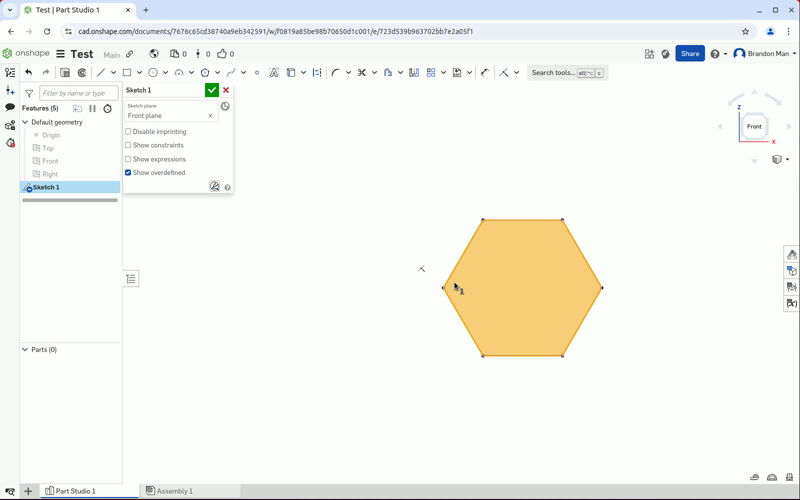
scroll(-6)
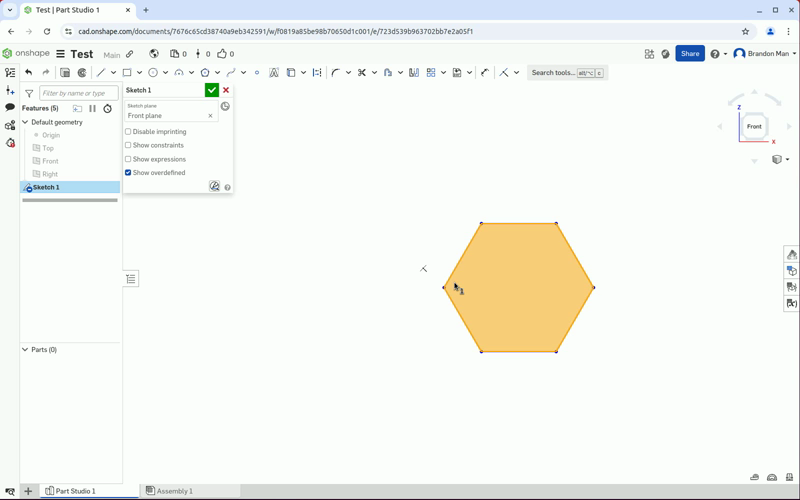
scroll(-6)
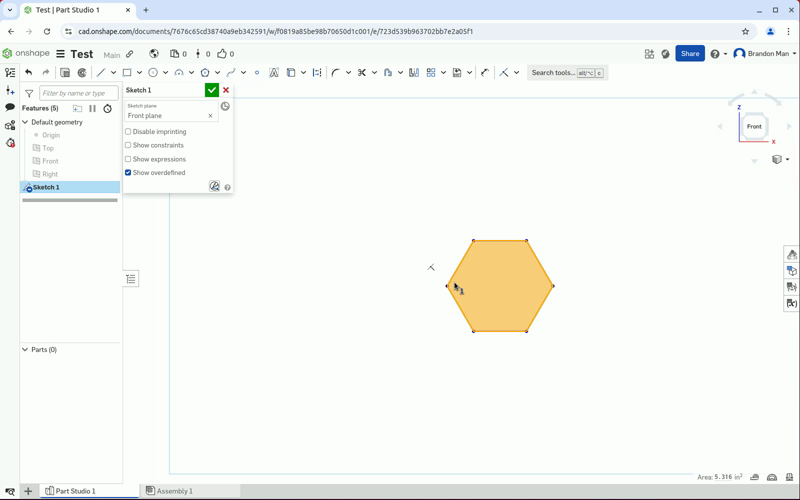
scroll(-6)
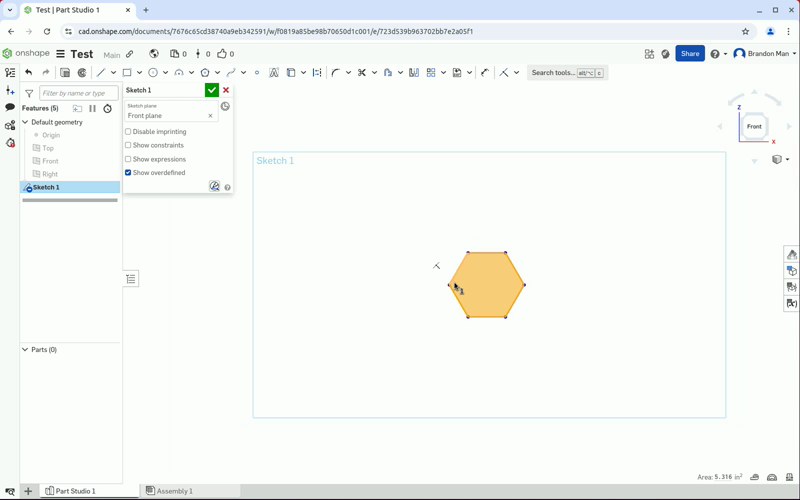
scroll(-6)
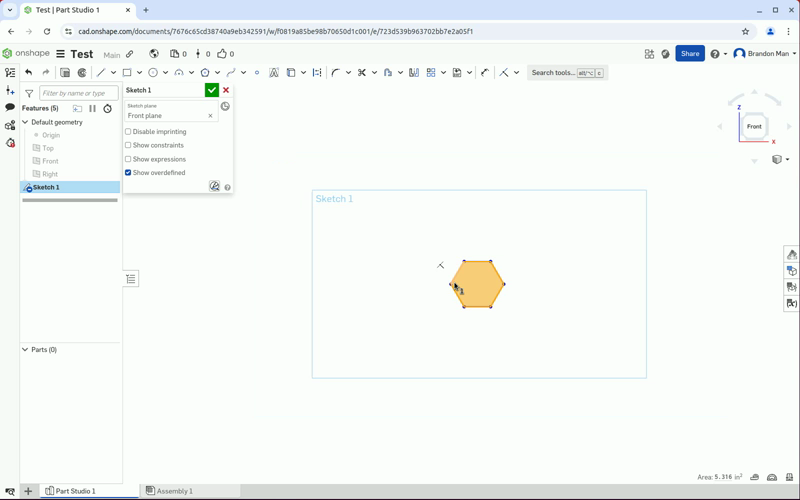
scroll(-6)
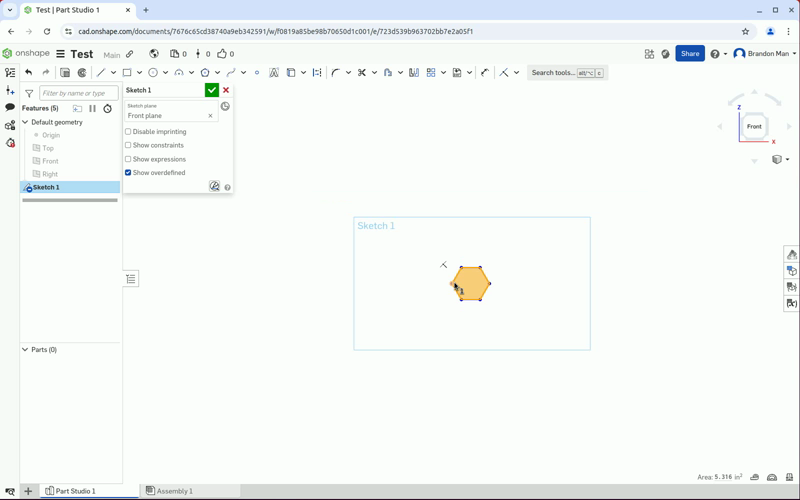
scroll(-6)
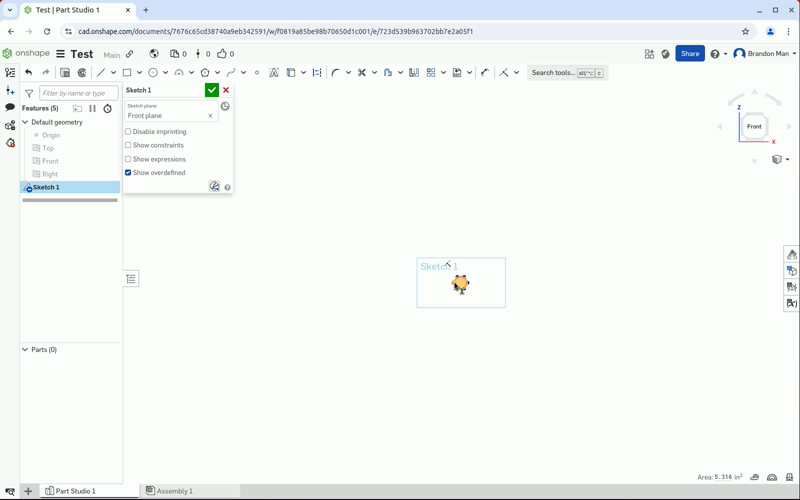
mouse_move(73, 352)
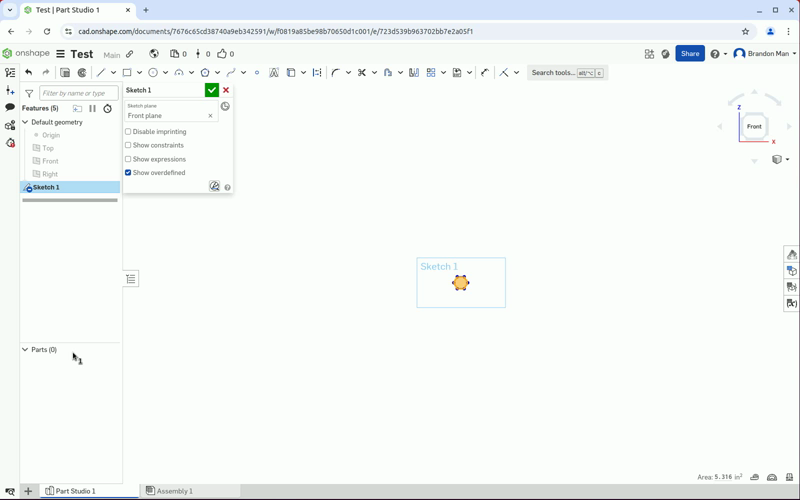
key(shift+y)
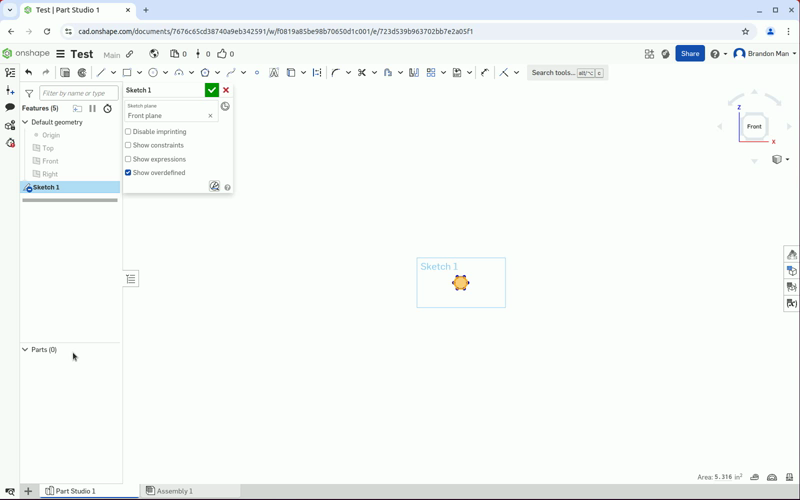
key(shift+e)
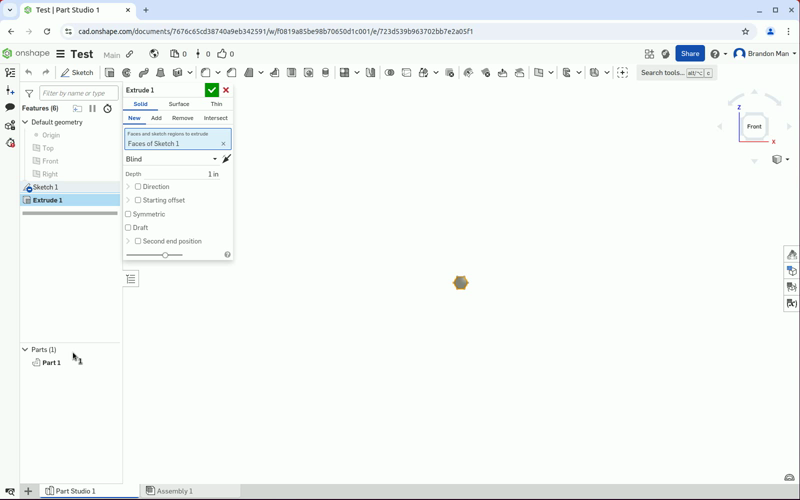
mouse_move(143, 106)
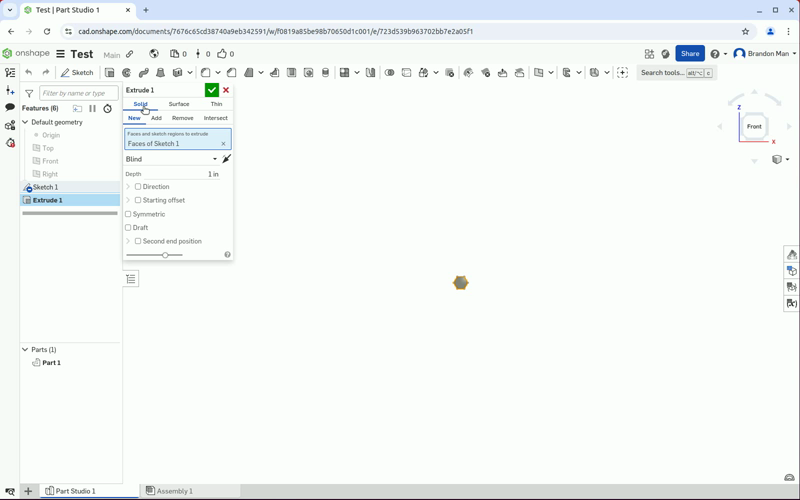
click(143, 106)
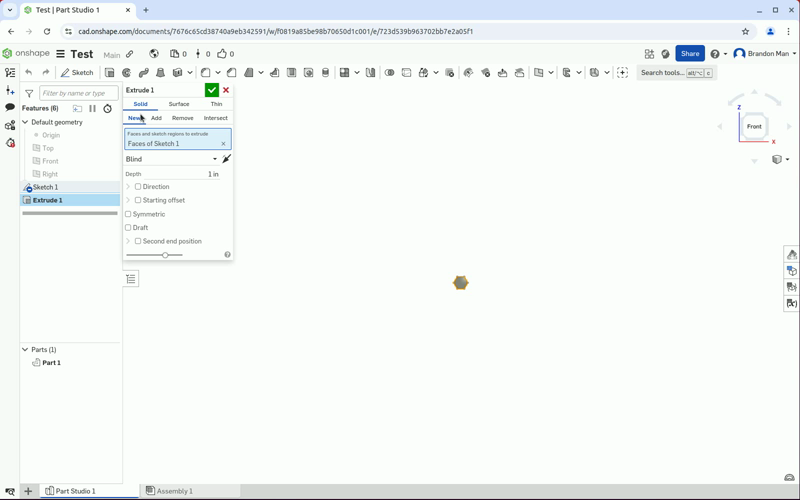
mouse_move(137, 120)
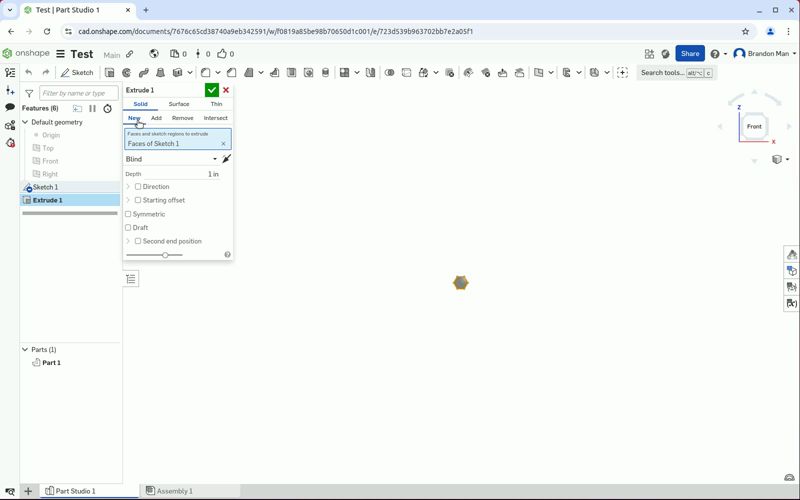
click(137, 120)
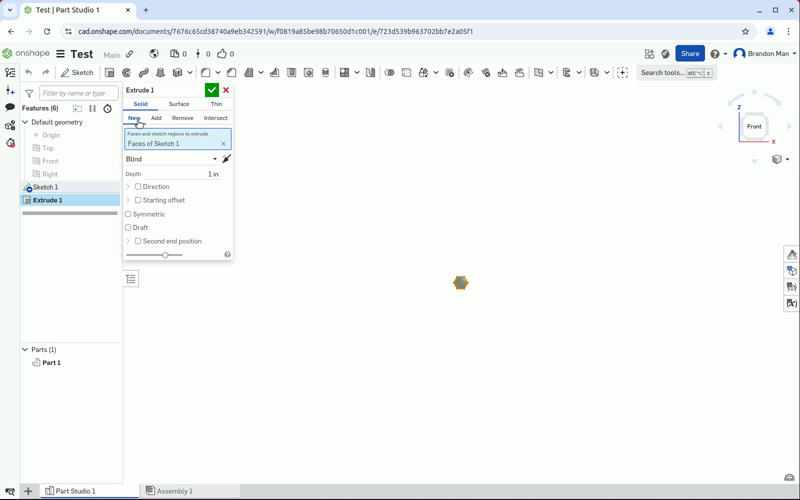
key(tab, 4)
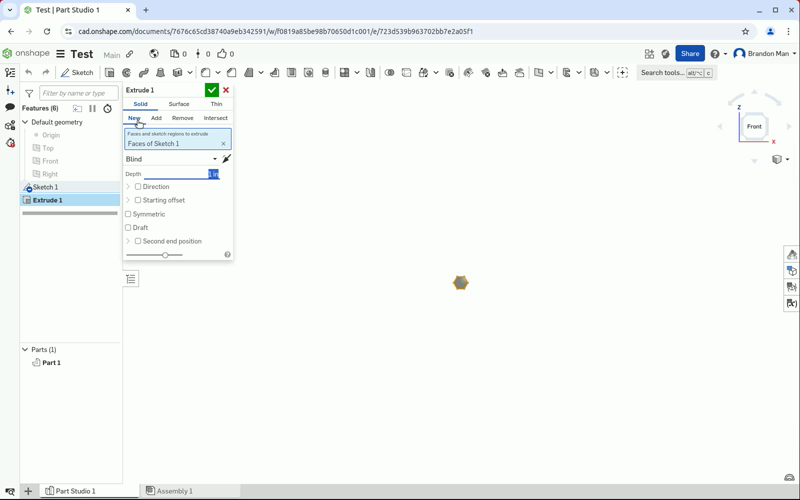
text(13.962)
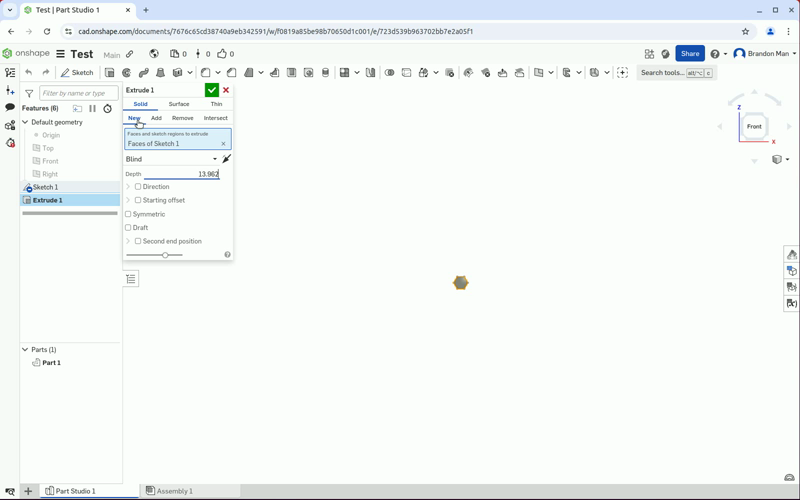
key(tab, 3)
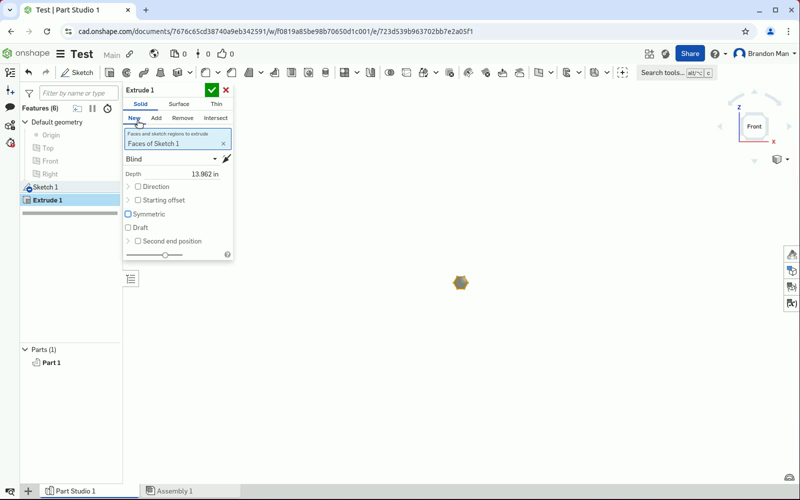
key(space)
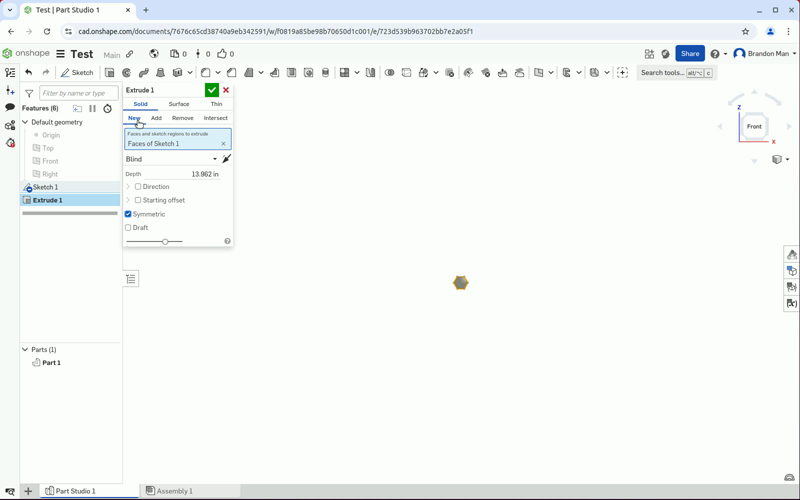
key(enter)
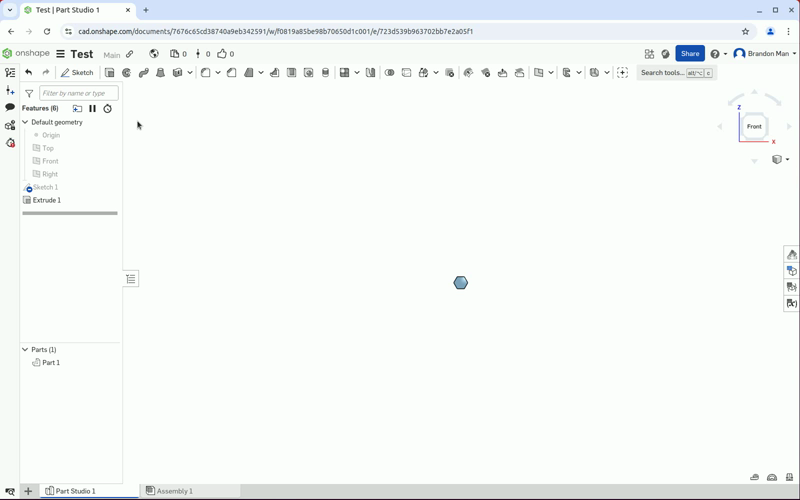
key(shift+h)
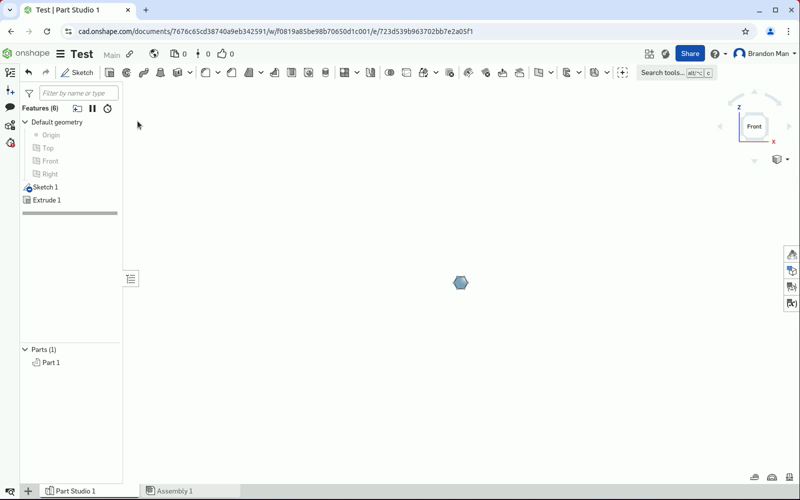
key(shift+h)
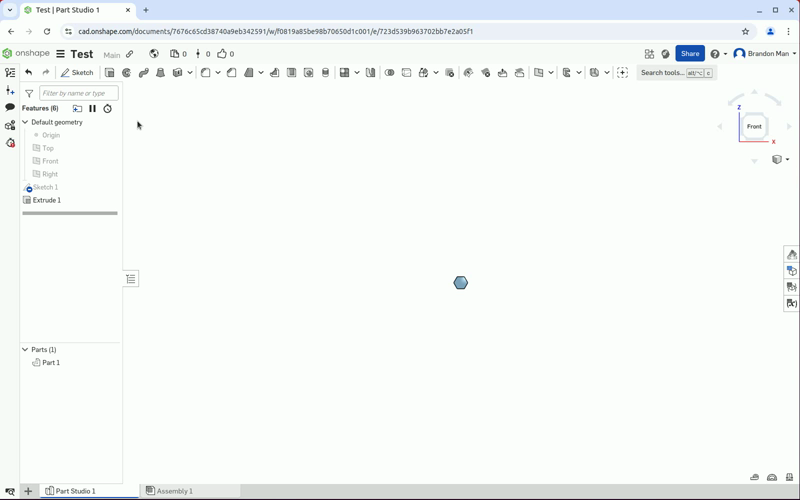
mouse_move(73, 189)
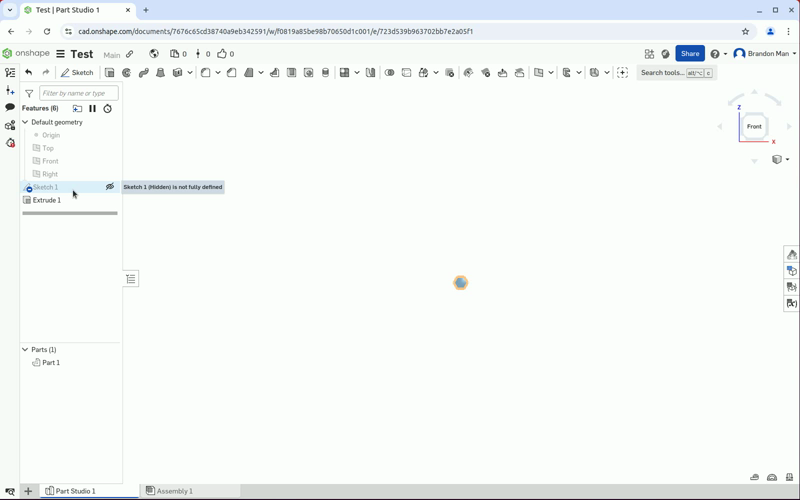
click(73, 189)
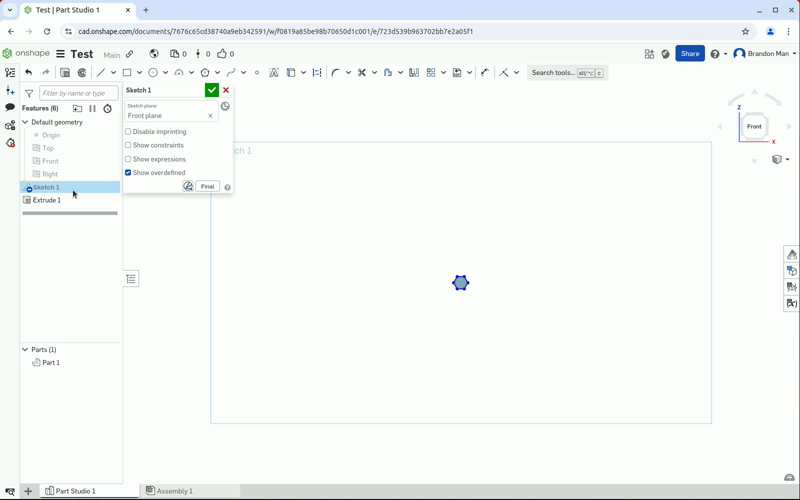
mouse_move(229, 92)
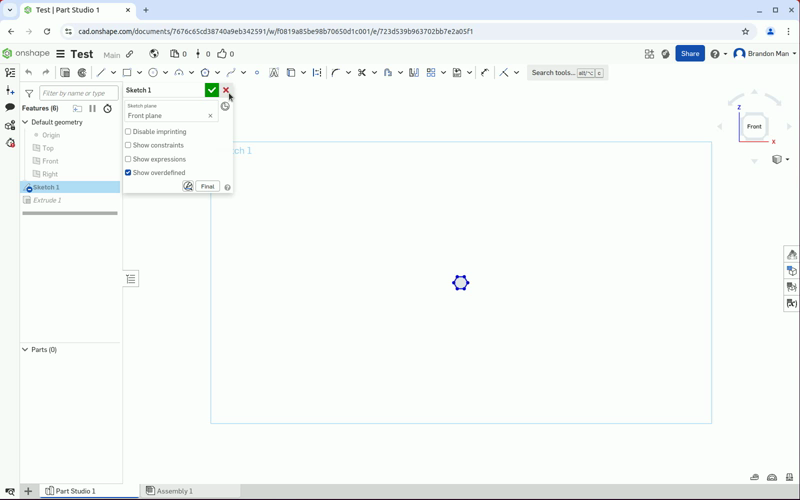
click(229, 92)
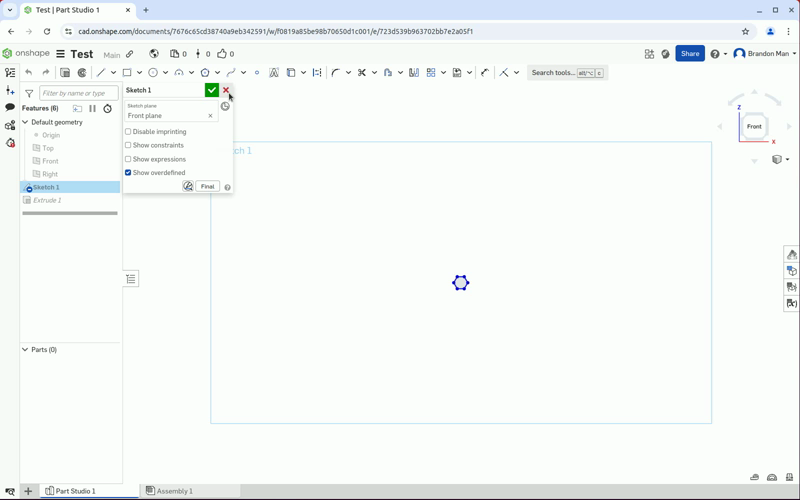
key(shift+s)
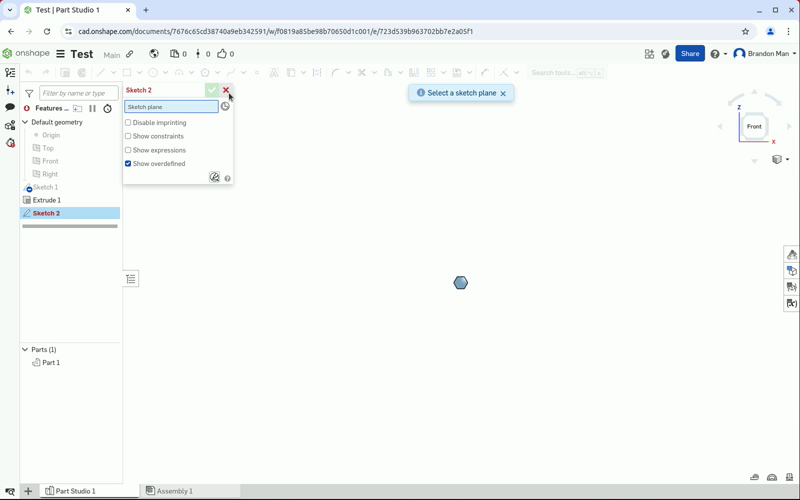
mouse_move(73, 163)
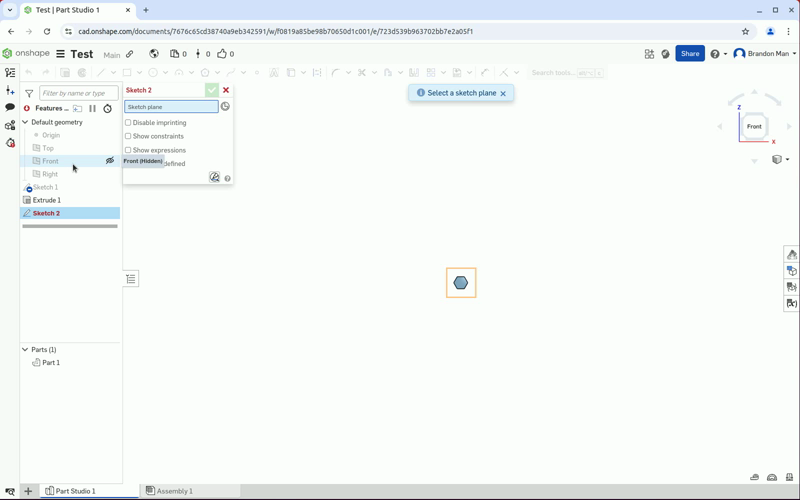
click(73, 163)
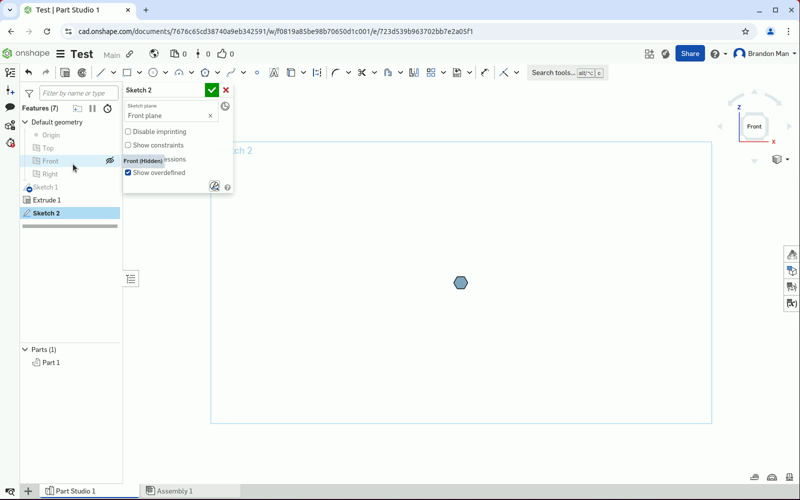
mouse_move(73, 352)
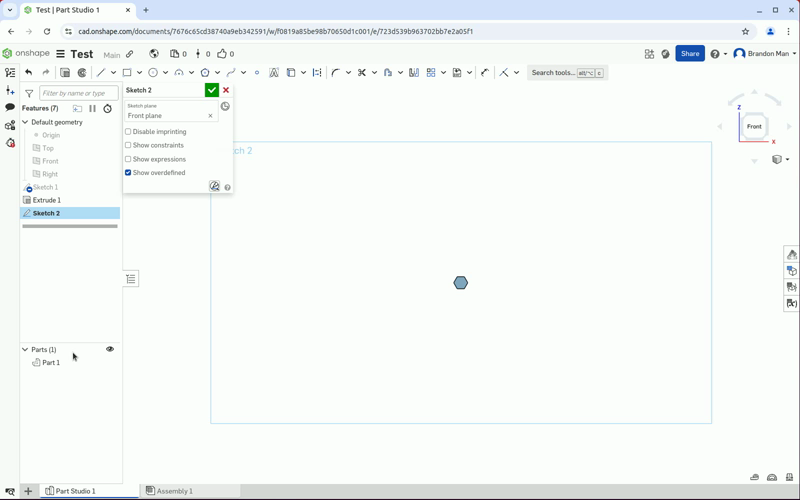
key(y)
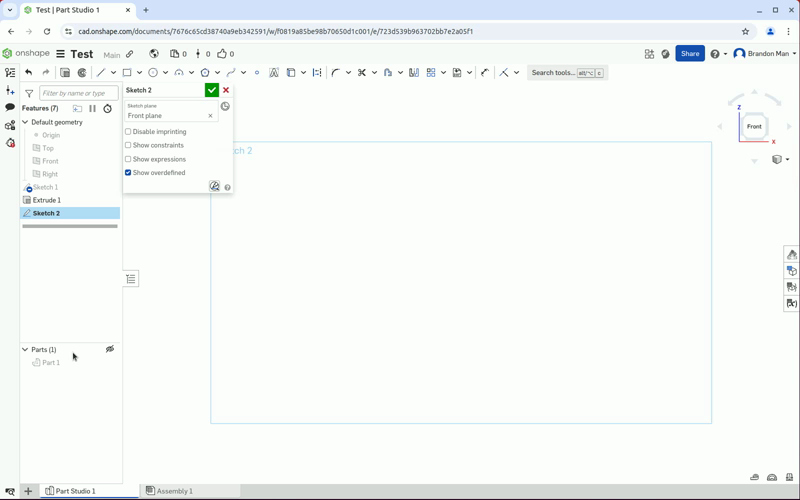
key(l)
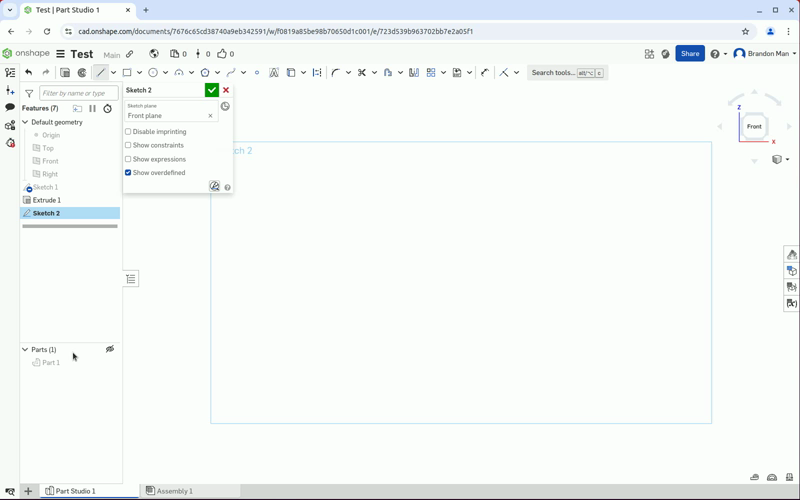
key_down(shift)
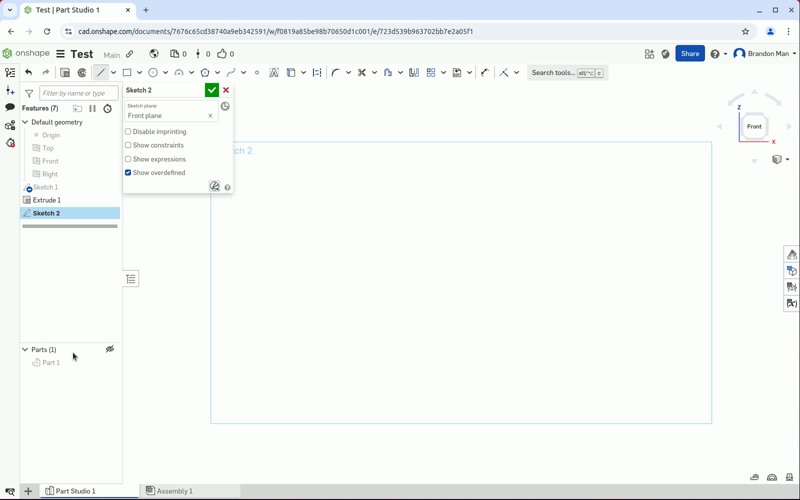
mouse_move(401, 237)
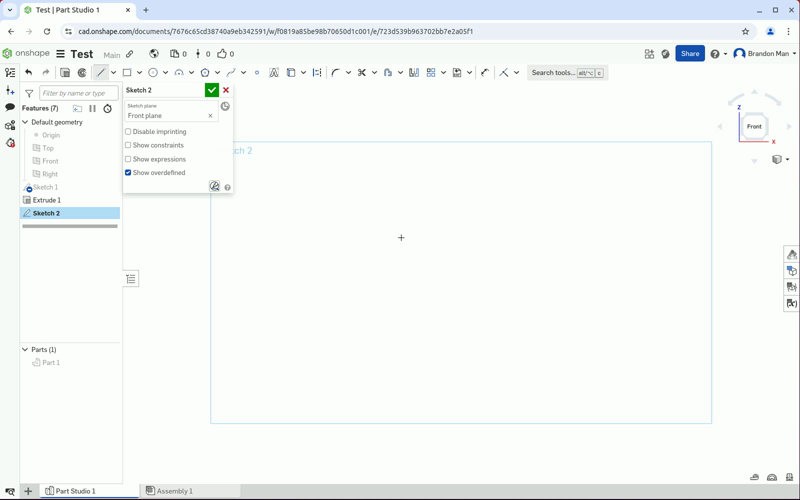
click(401, 237)
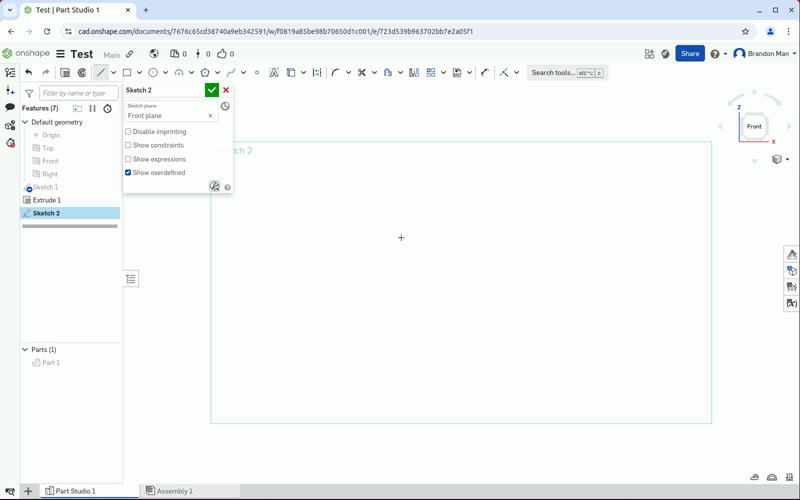
key_up(shift)
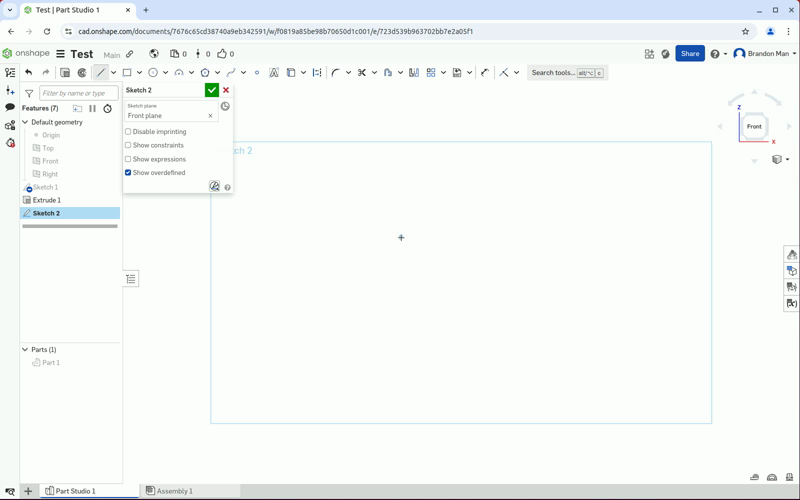
key_down(shift)
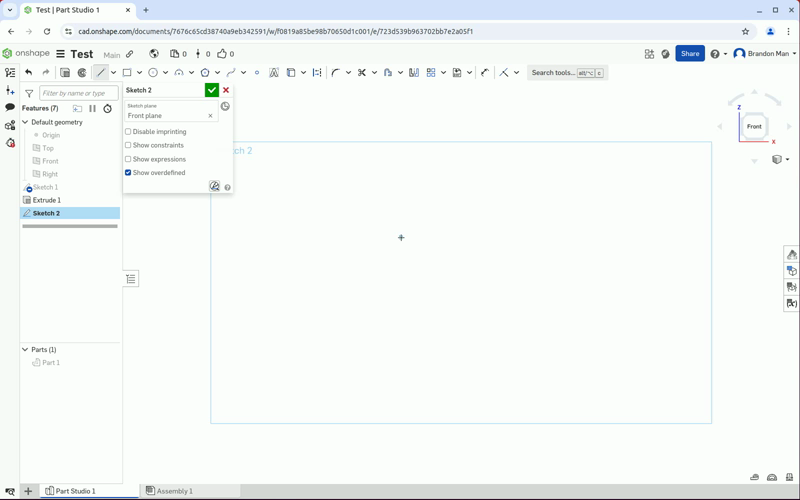
mouse_move(431, 237)
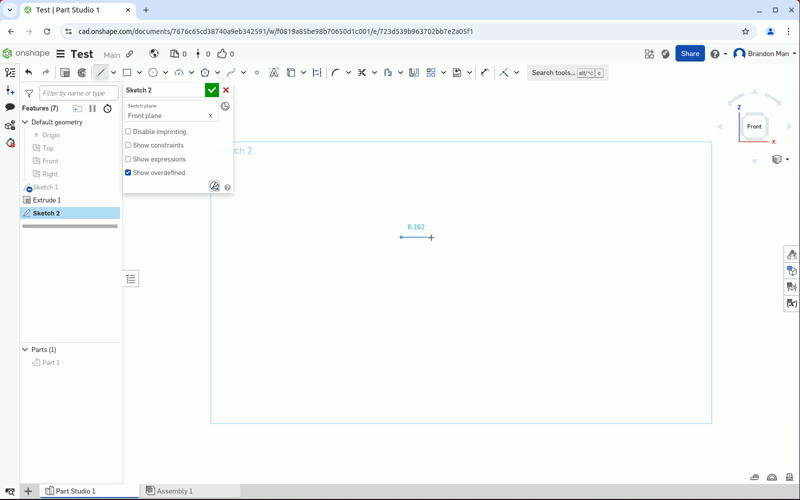
mouse_move(404, 243)
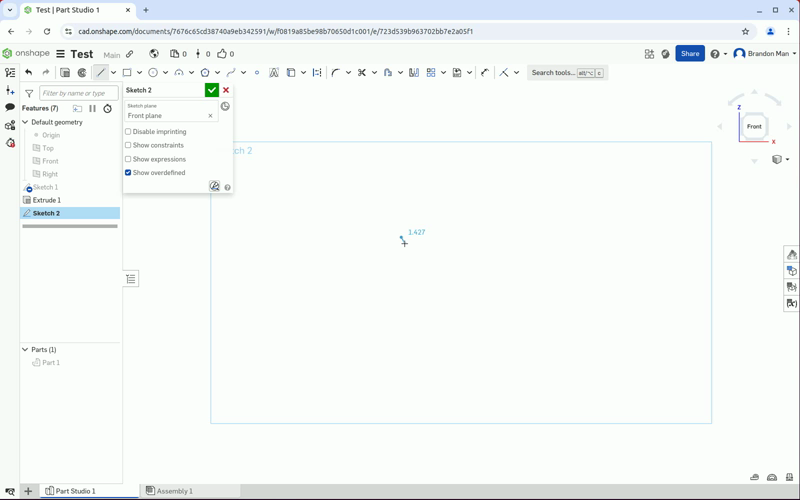
scroll(6)
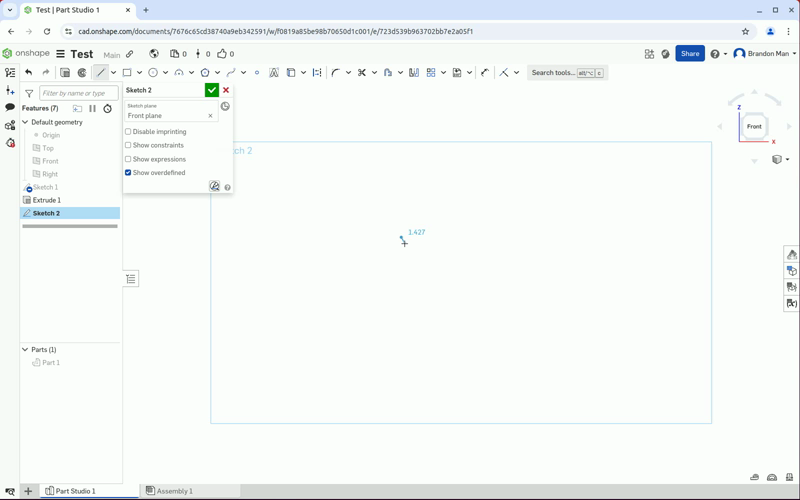
scroll(6)
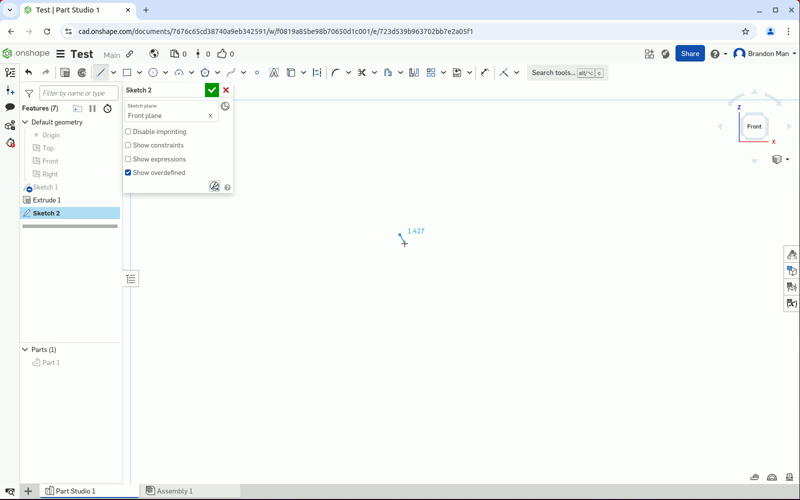
scroll(6)
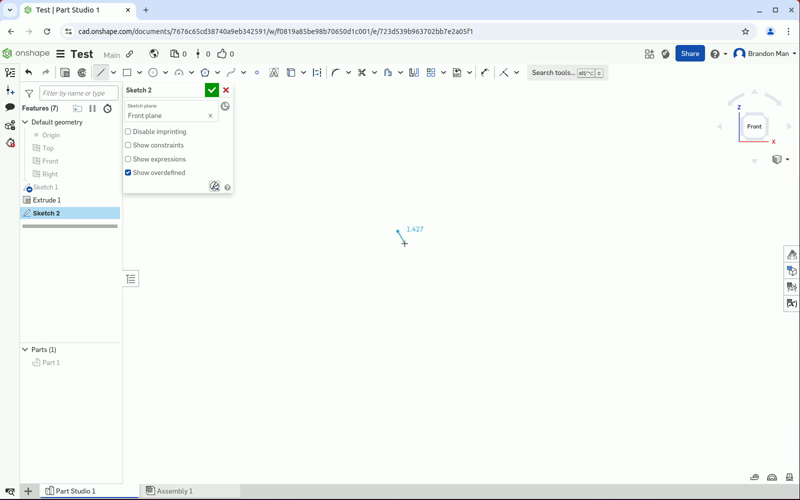
scroll(6)
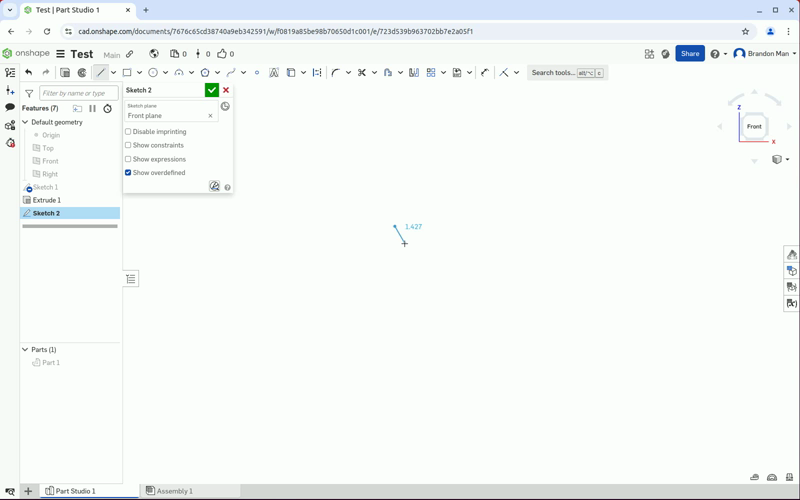
scroll(6)
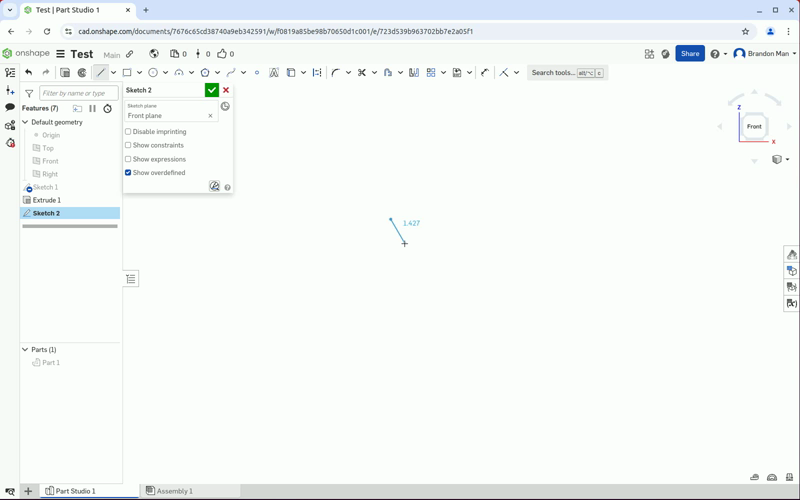
scroll(6)
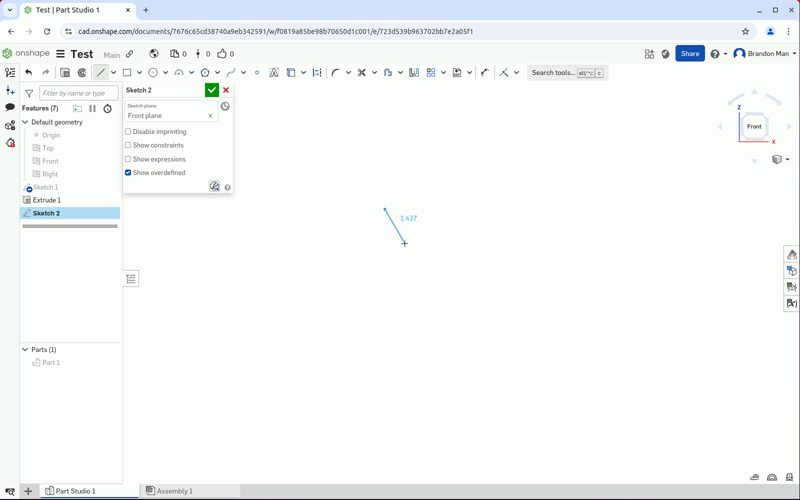
scroll(6)
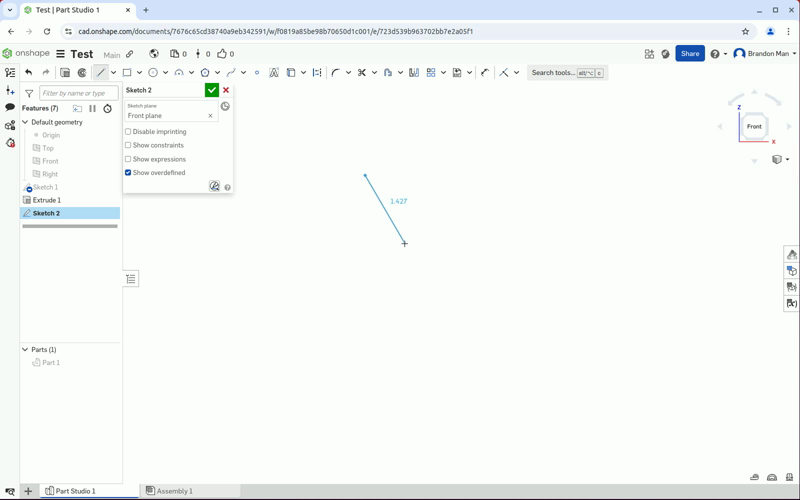
click(404, 243)
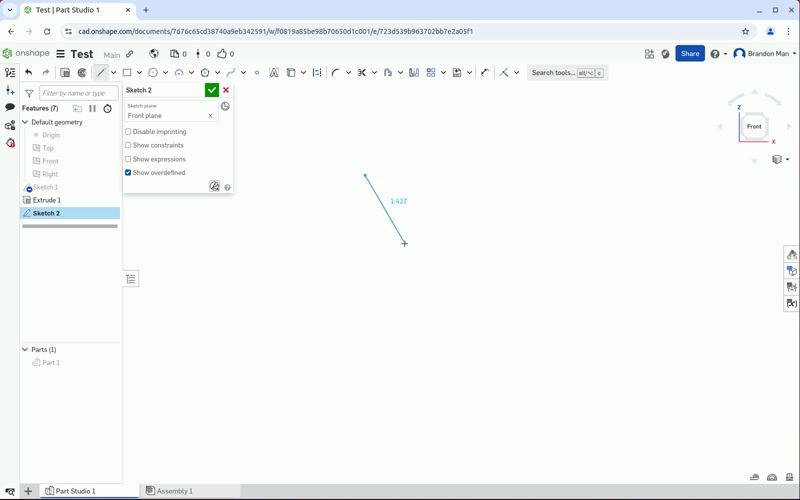
scroll(-6)
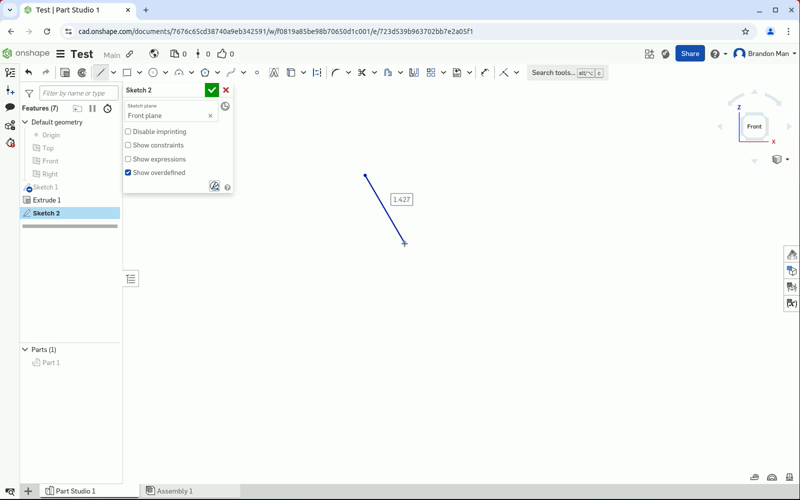
scroll(-6)
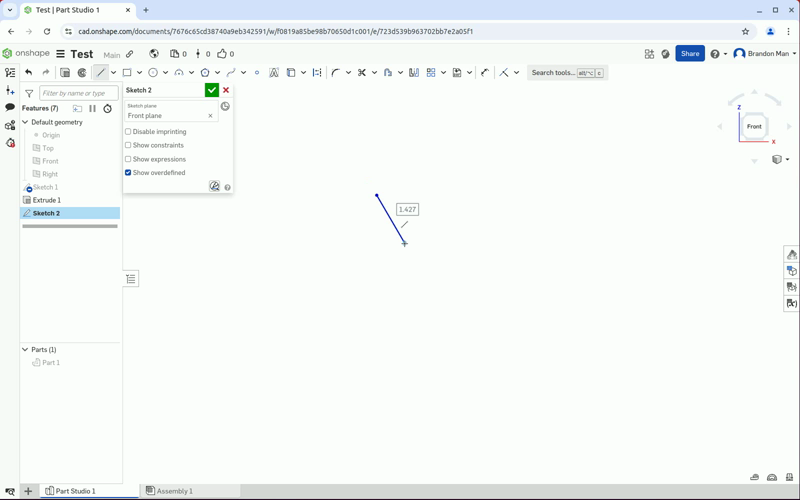
scroll(-6)
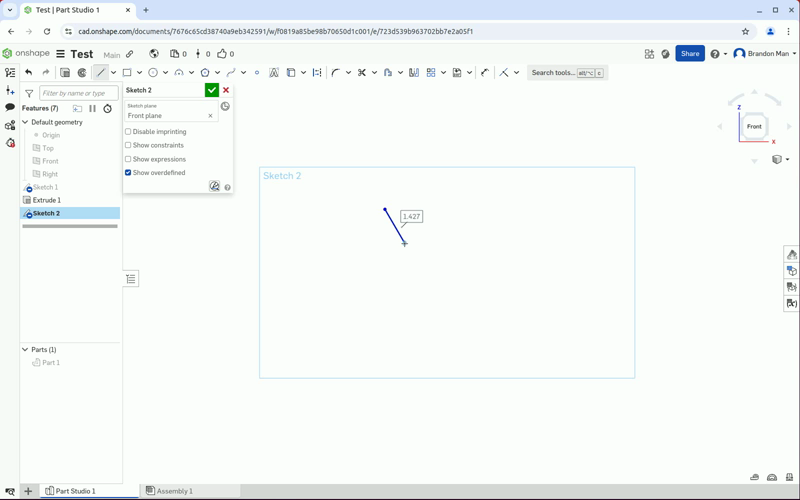
scroll(-6)
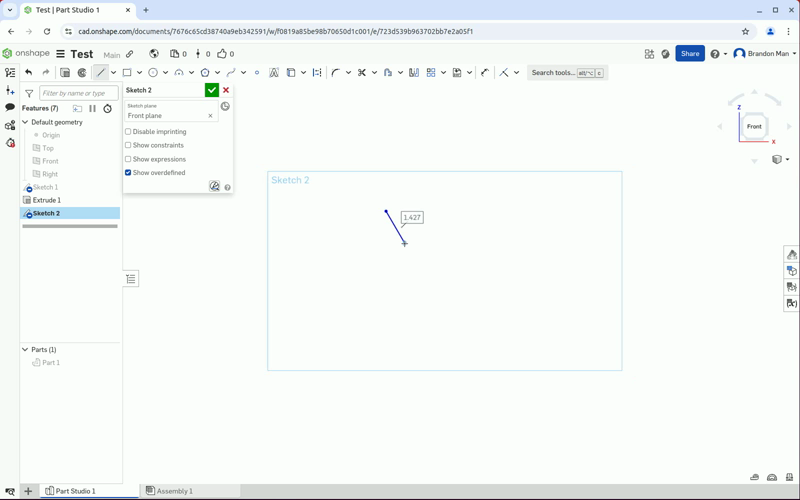
scroll(-6)
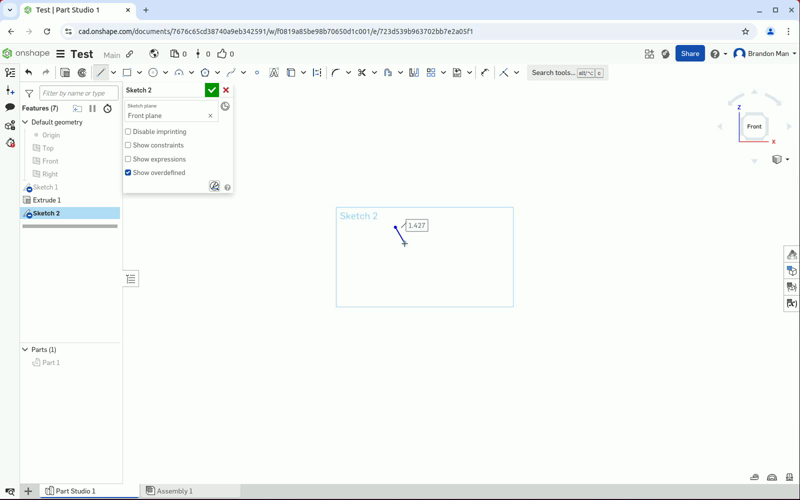
scroll(-6)
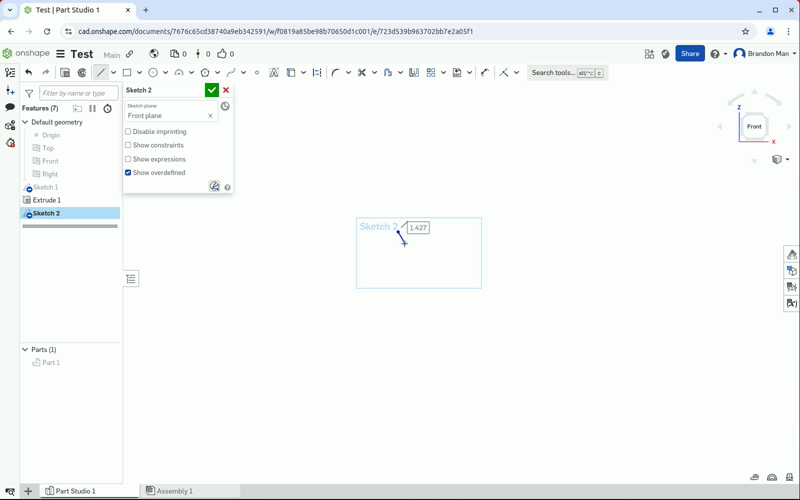
scroll(-6)
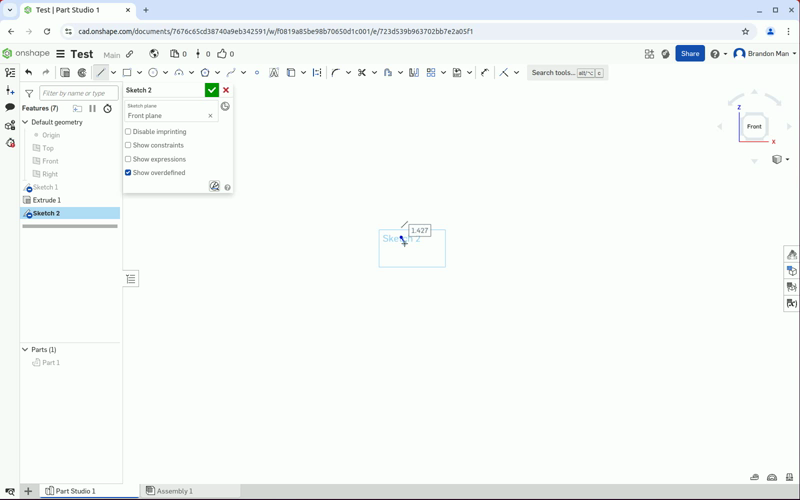
key_up(shift)
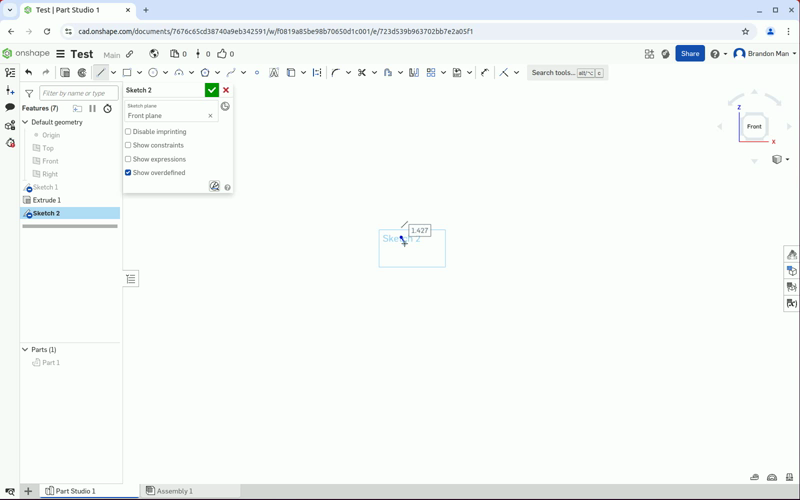
key_down(shift)
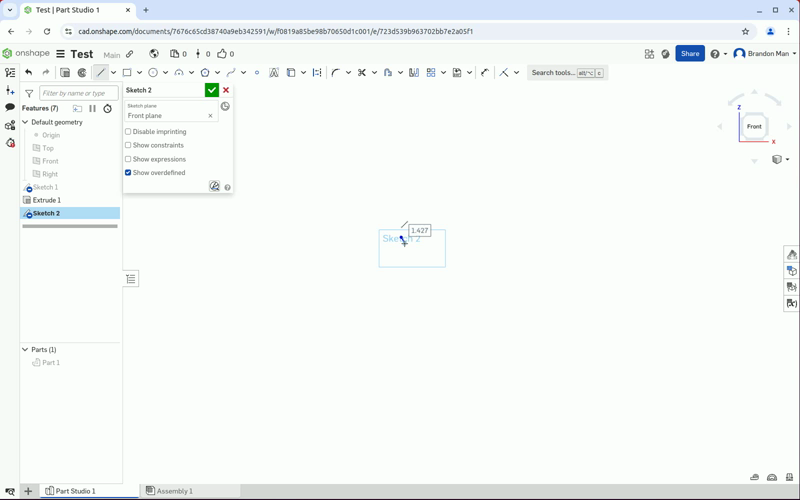
mouse_move(434, 243)
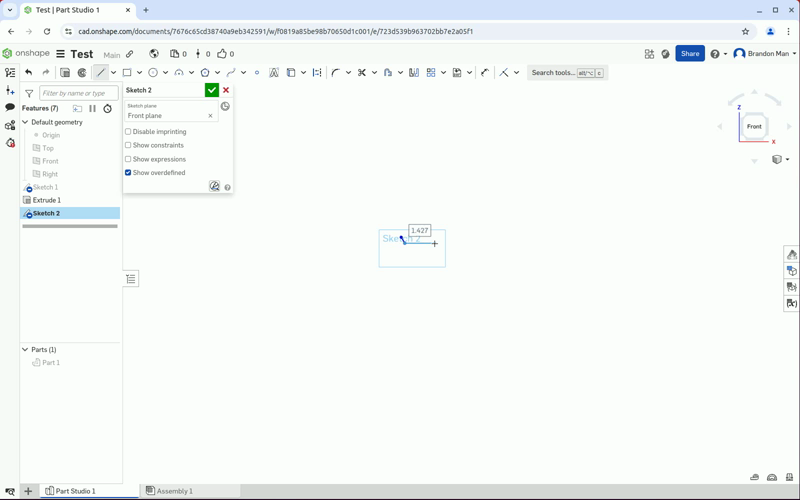
mouse_move(411, 243)
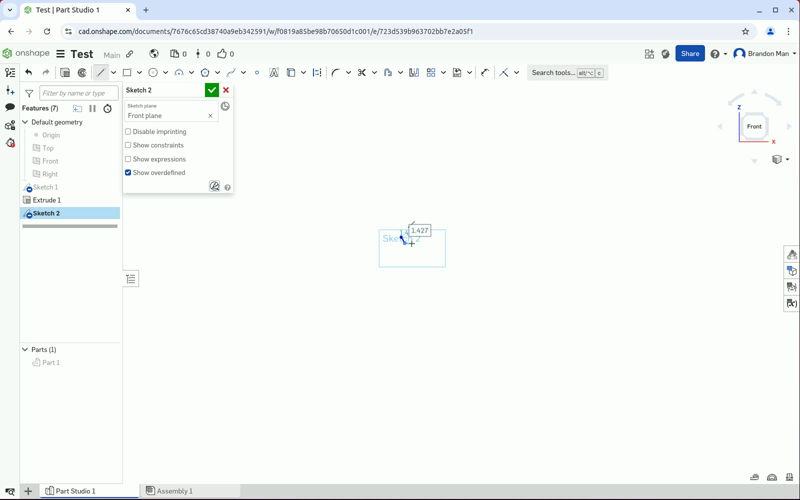
scroll(6)
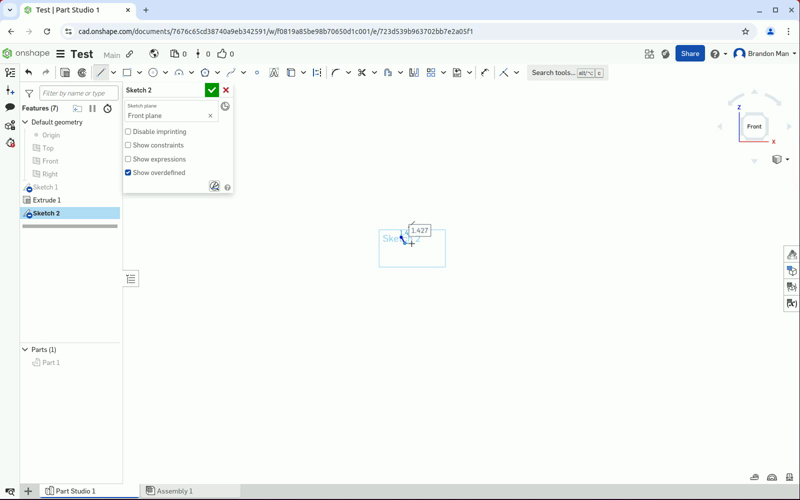
scroll(6)
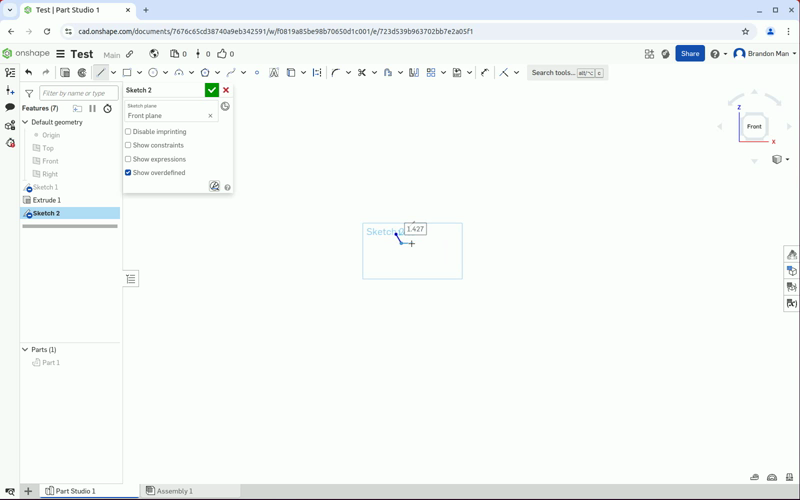
scroll(6)
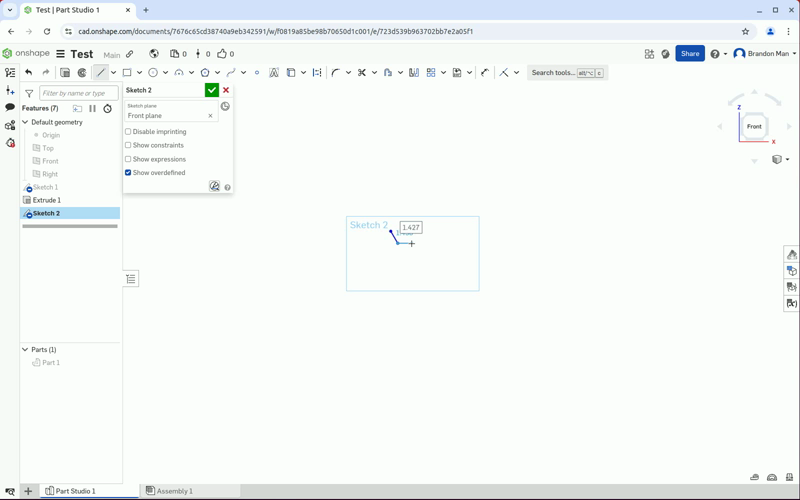
scroll(6)
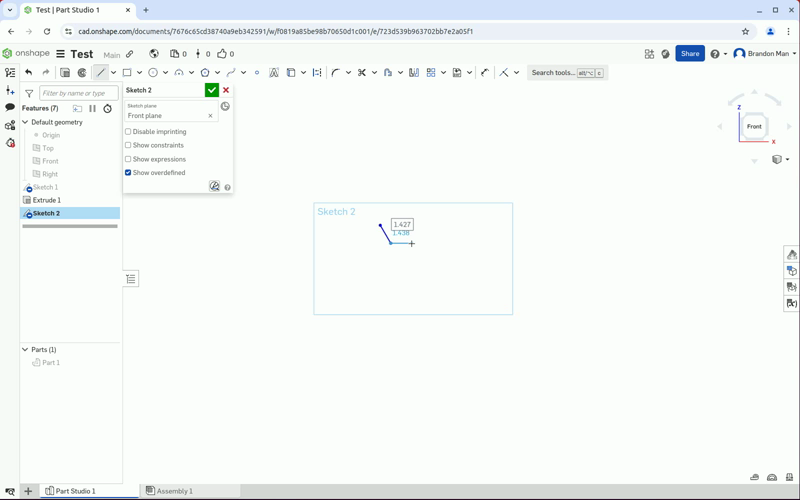
scroll(6)
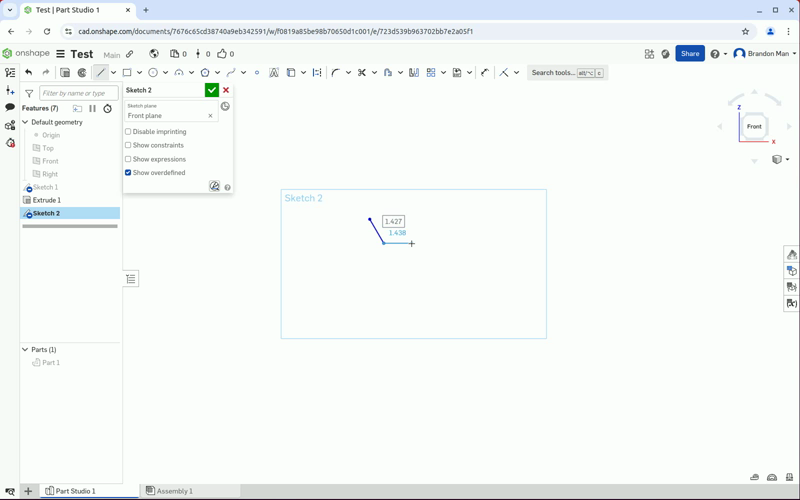
scroll(6)
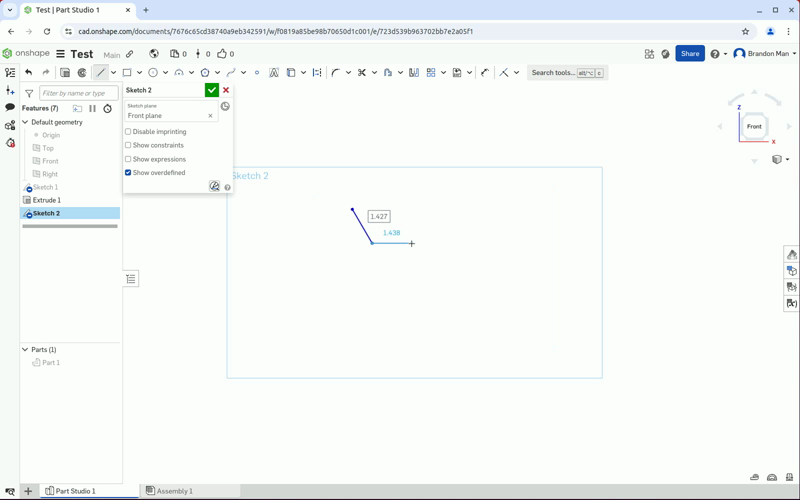
scroll(6)
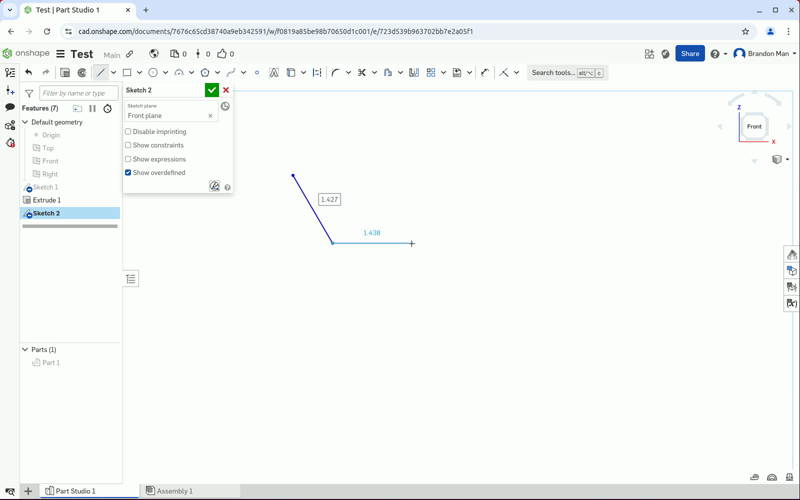
click(411, 243)
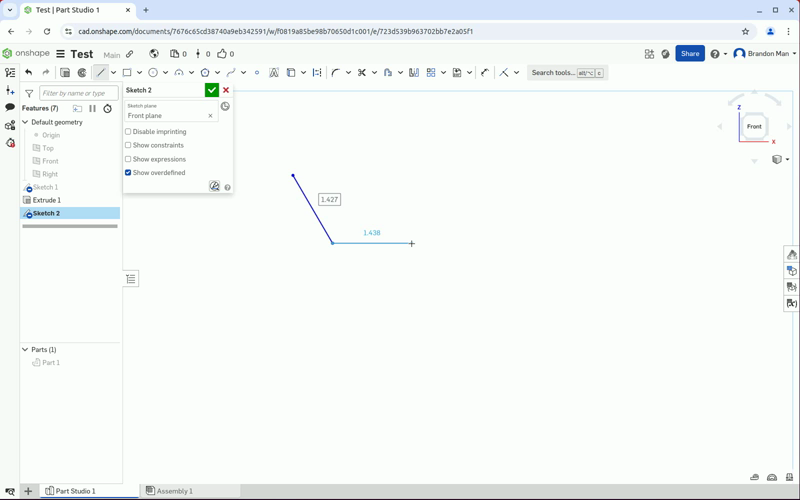
scroll(-6)
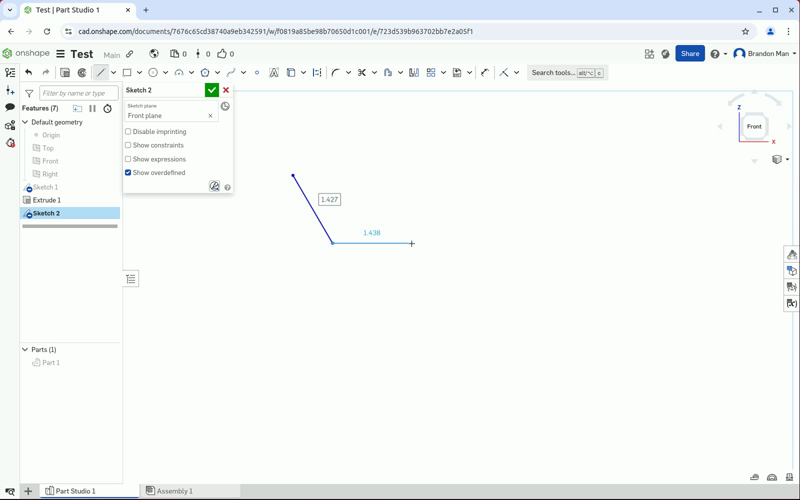
scroll(-6)
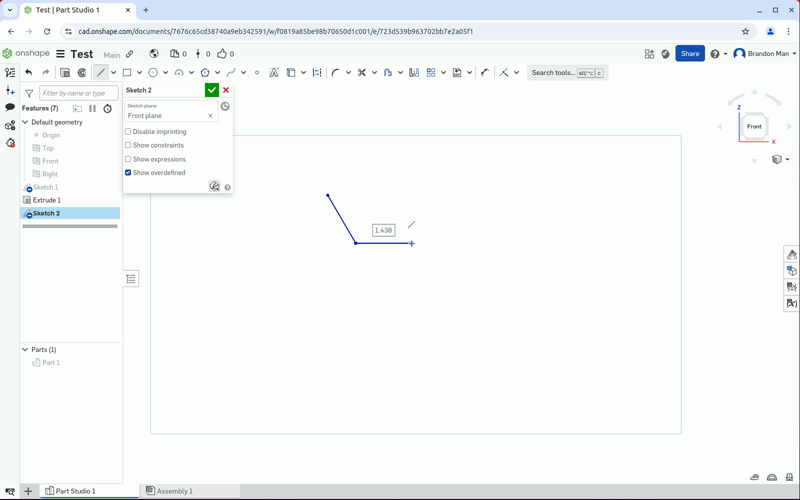
scroll(-6)
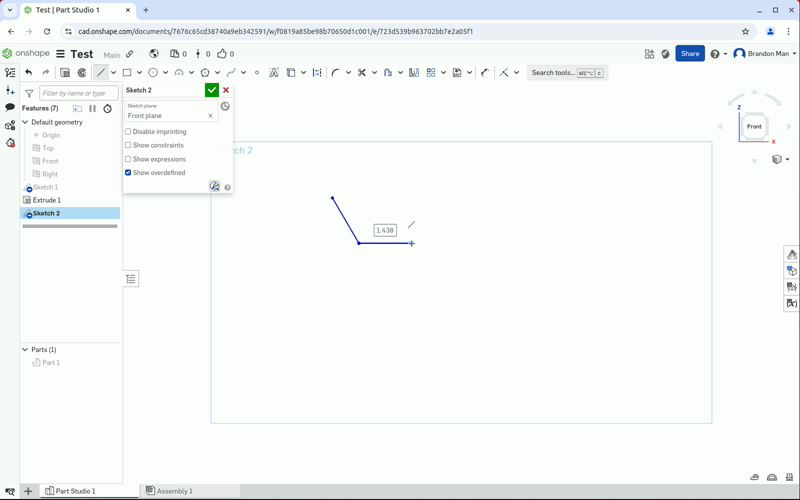
scroll(-6)
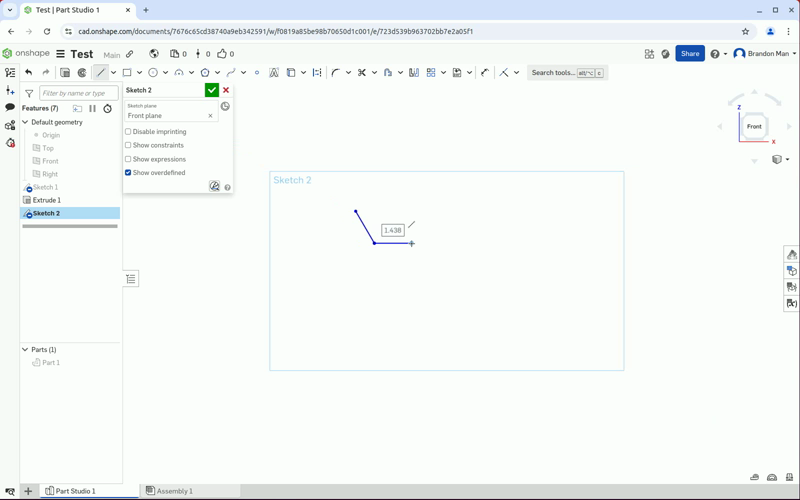
scroll(-6)
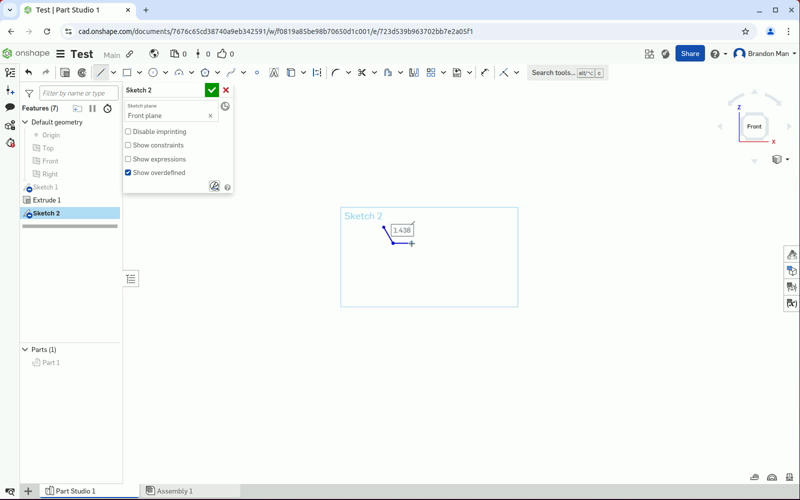
scroll(-6)
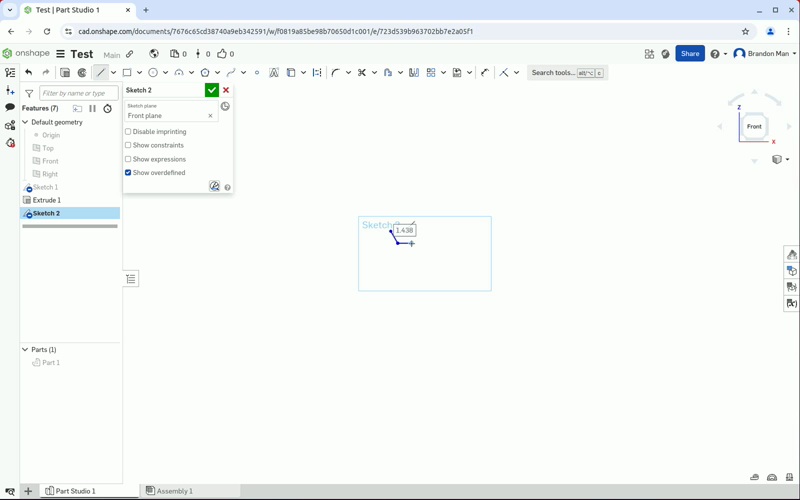
scroll(-6)
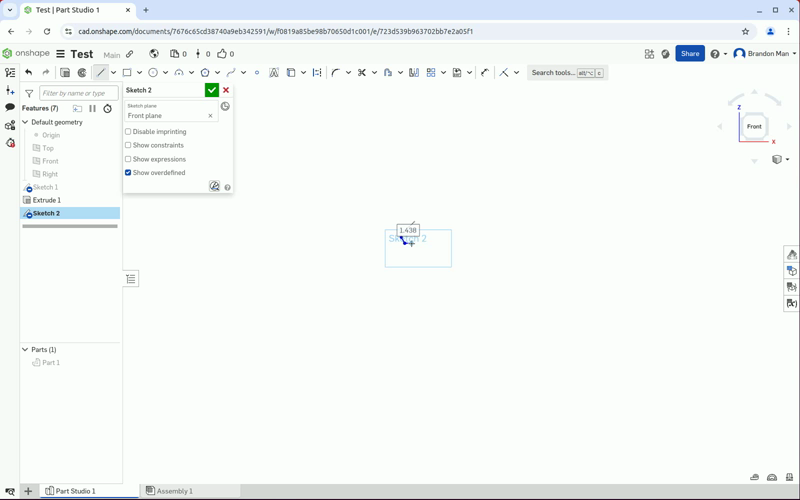
key_up(shift)
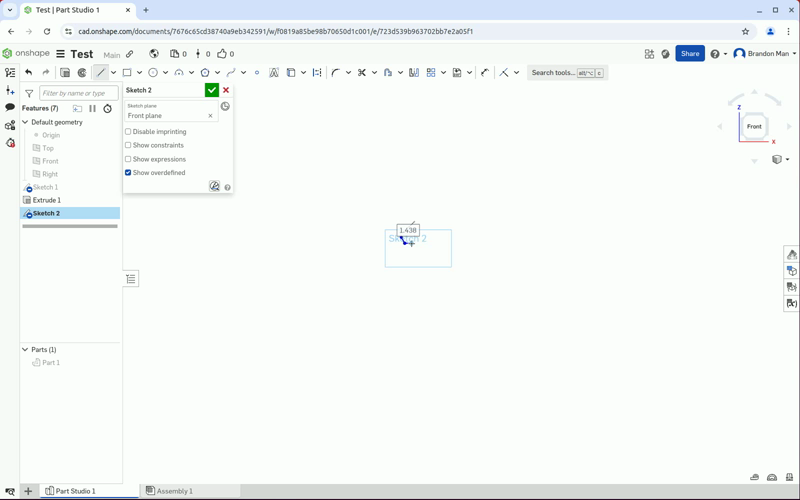
key_down(shift)
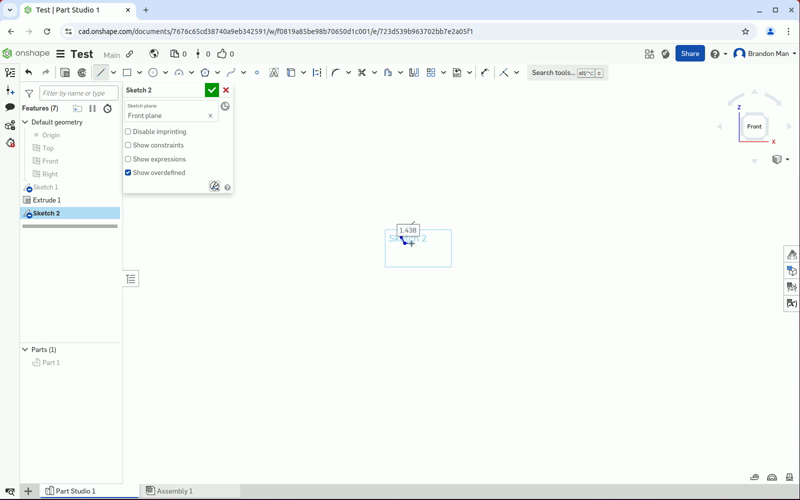
mouse_move(441, 243)
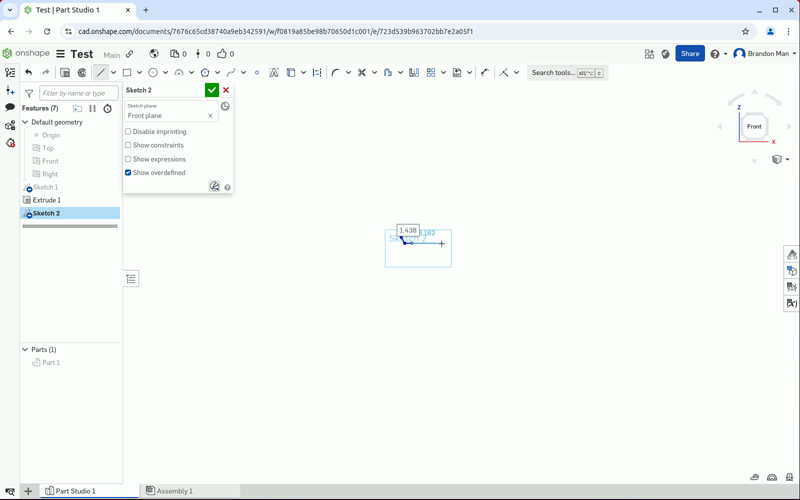
mouse_move(414, 237)
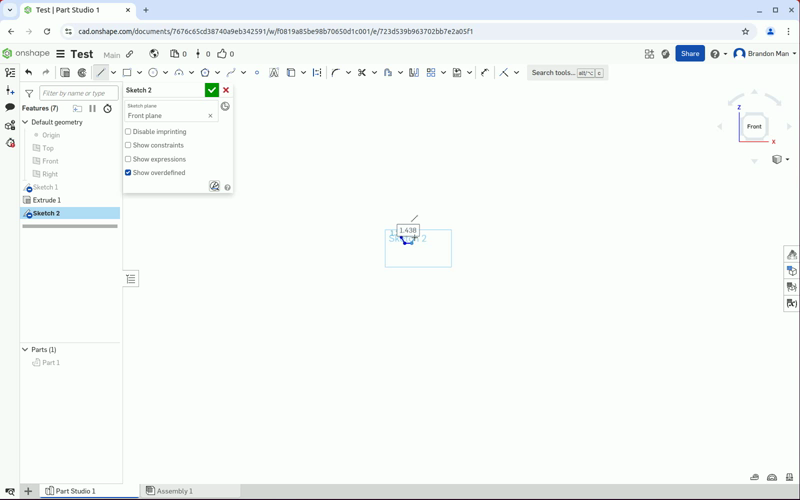
scroll(6)
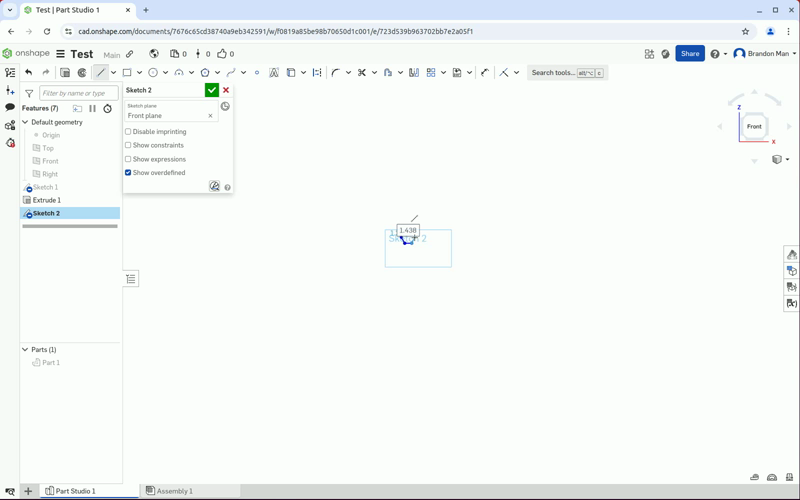
scroll(6)
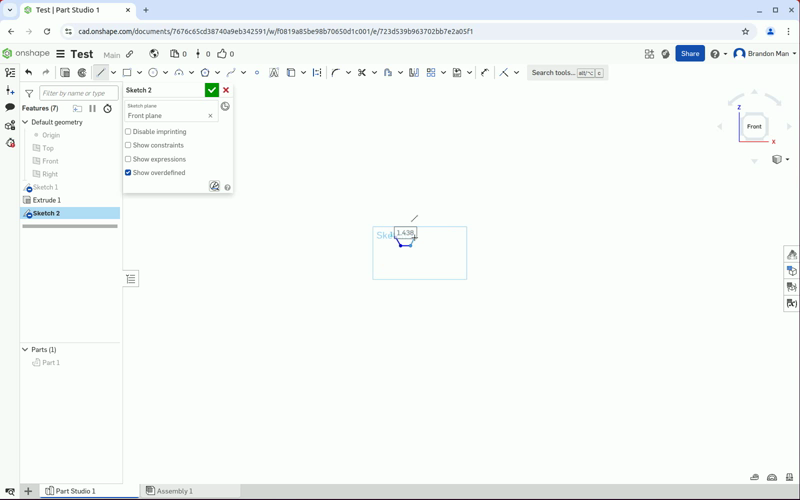
scroll(6)
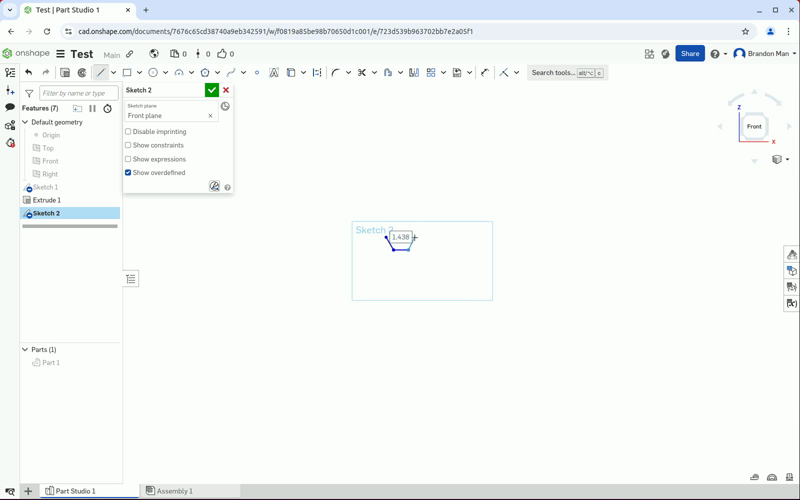
scroll(6)
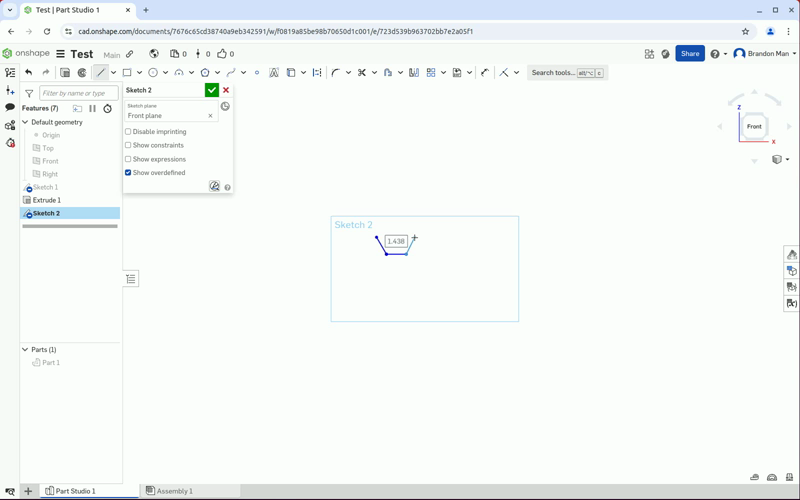
scroll(6)
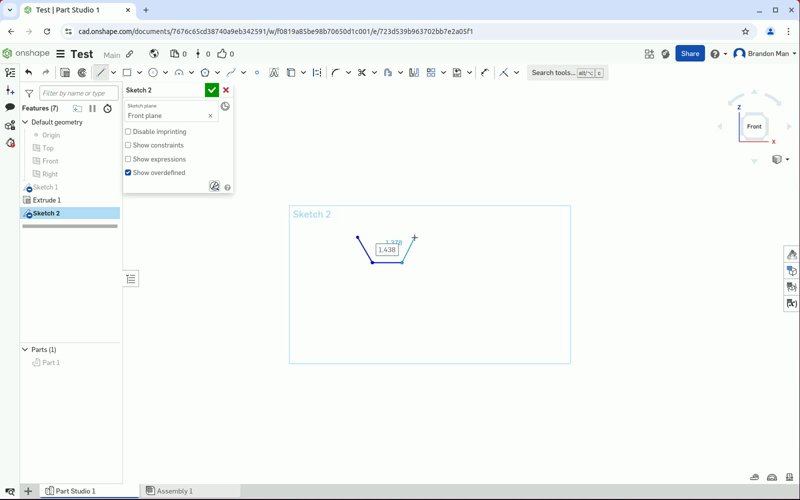
scroll(6)
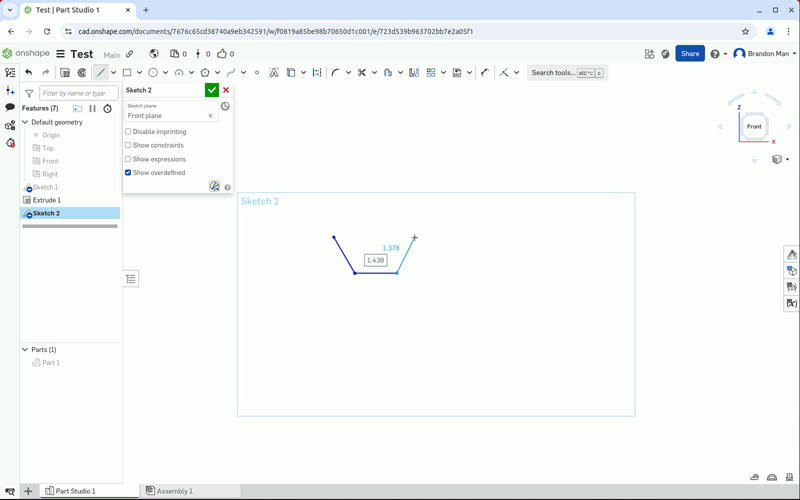
scroll(6)
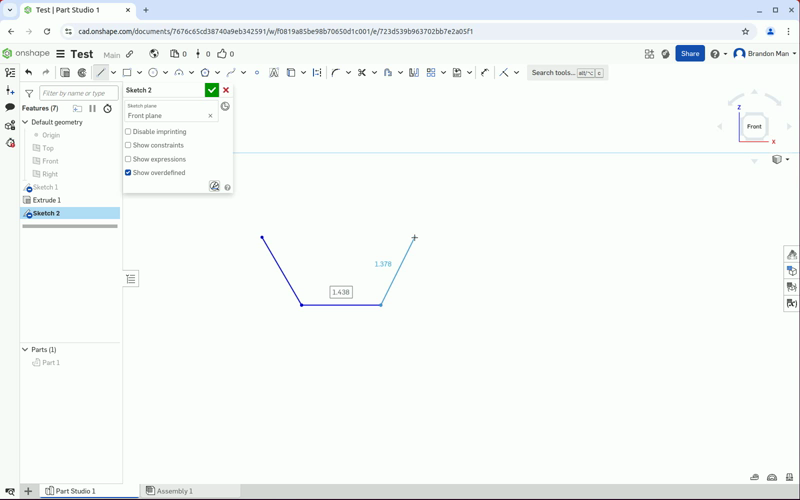
click(414, 237)
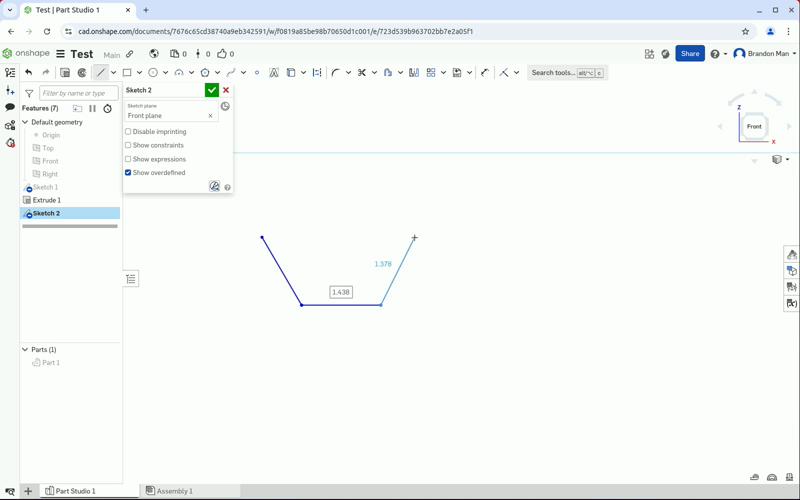
scroll(-6)
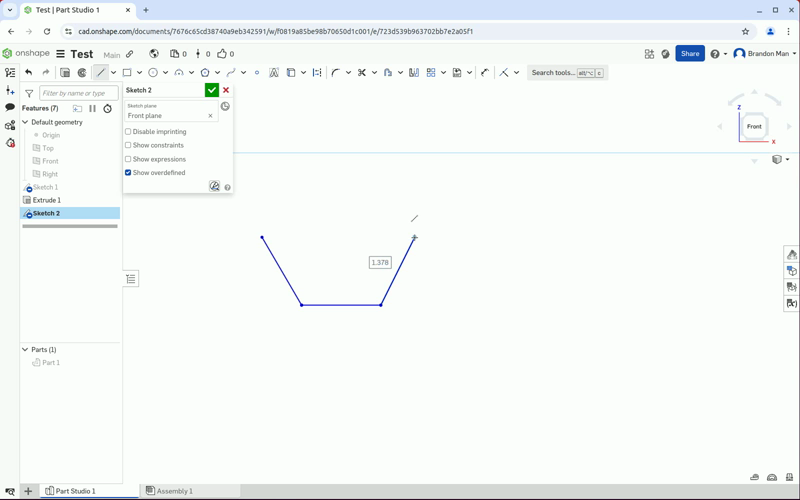
scroll(-6)
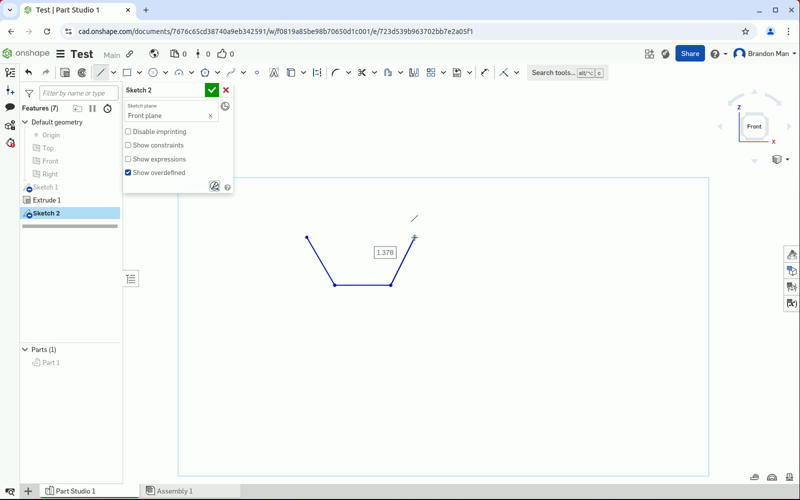
scroll(-6)
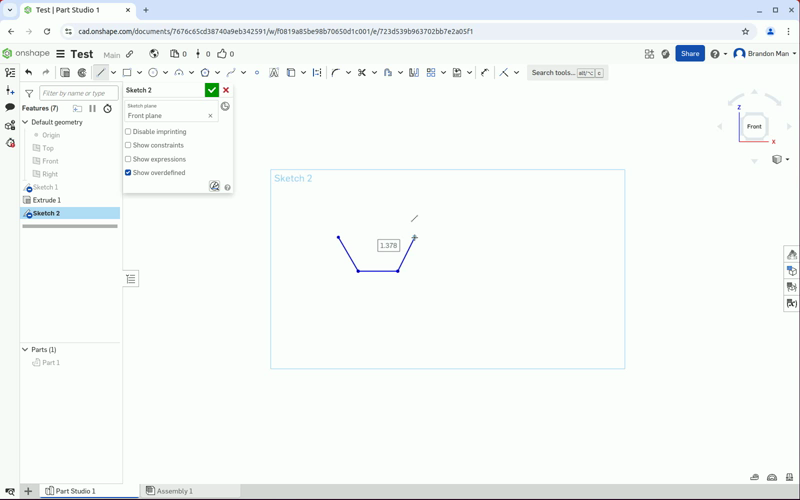
scroll(-6)
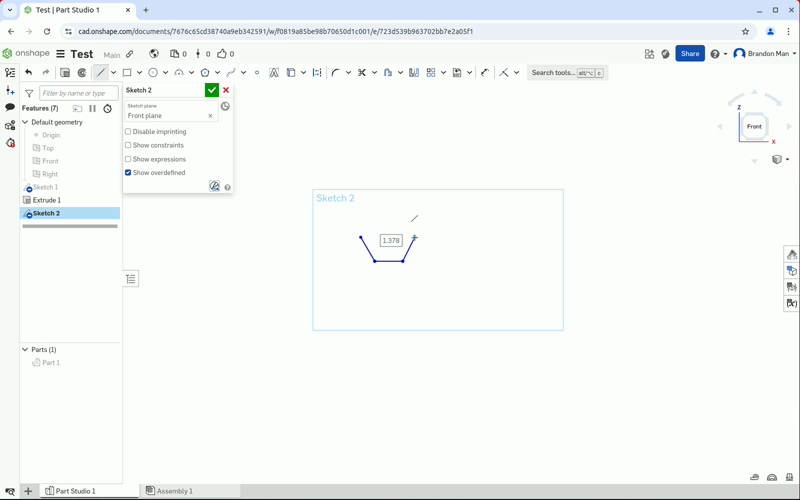
scroll(-6)
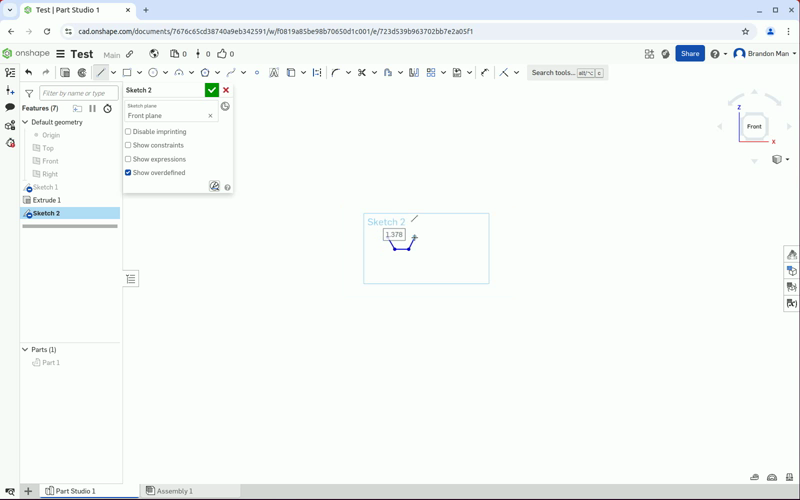
scroll(-6)
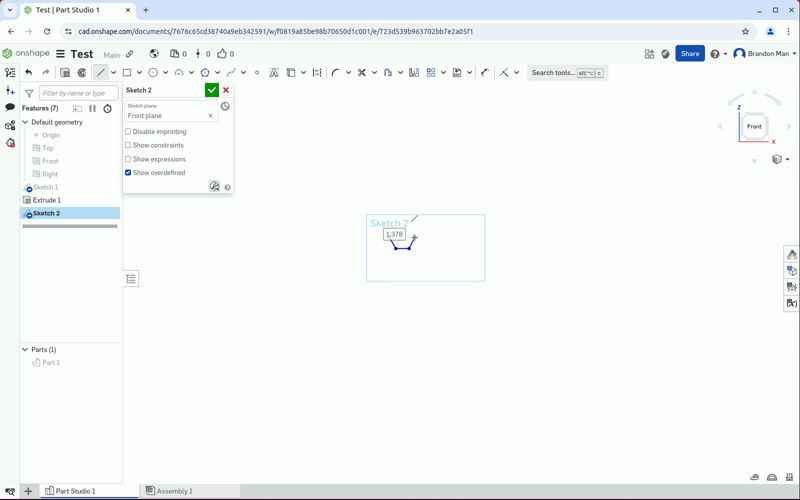
scroll(-6)
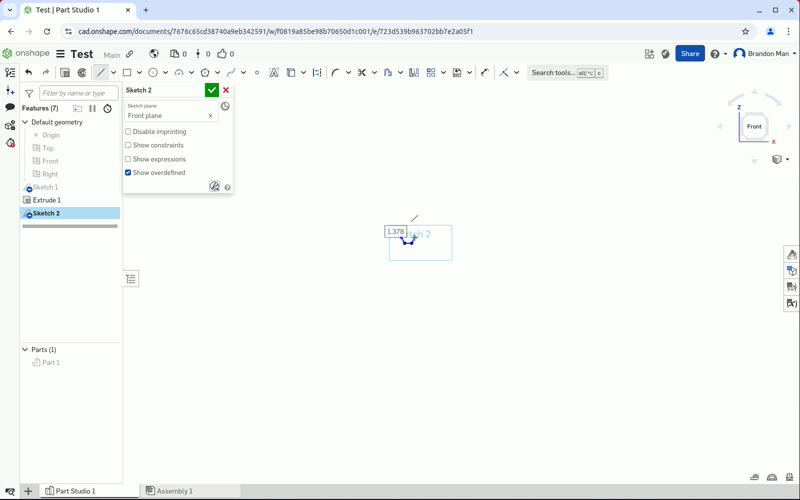
key_up(shift)
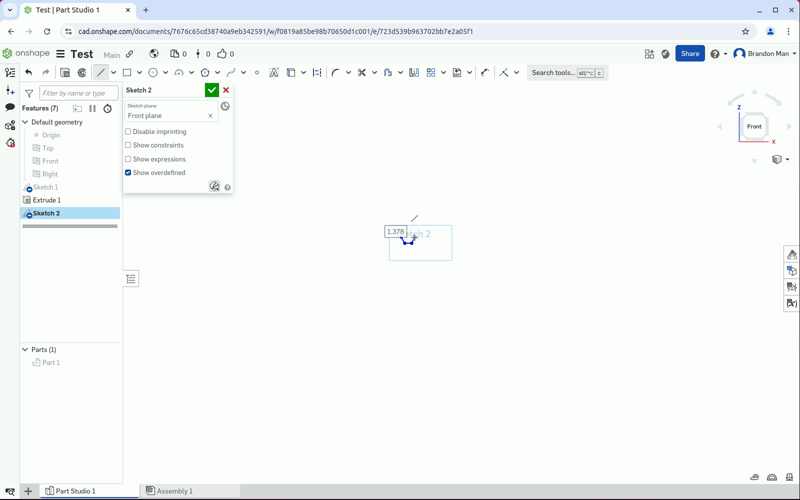
key_down(shift)
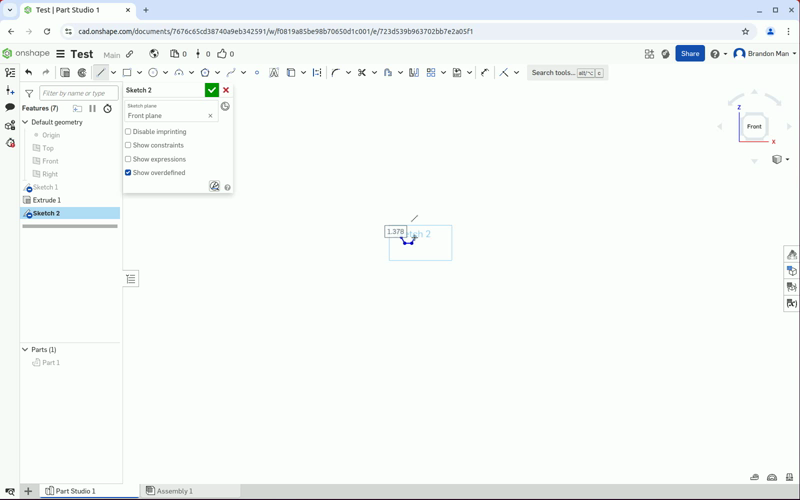
mouse_move(444, 237)
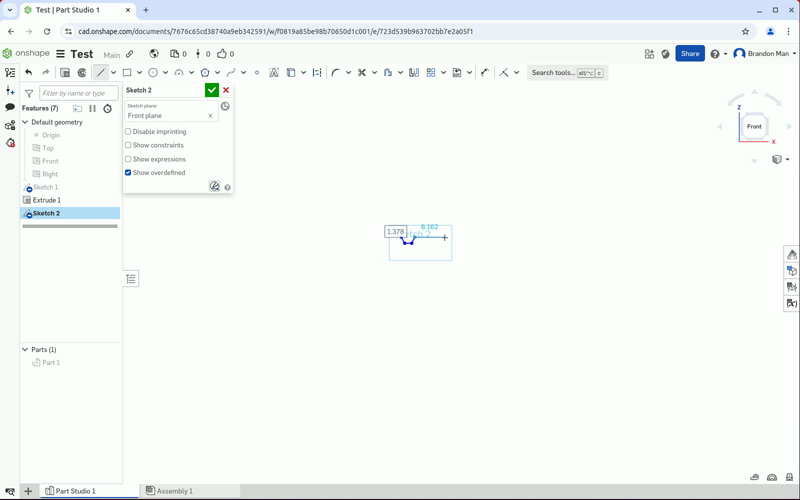
mouse_move(411, 231)
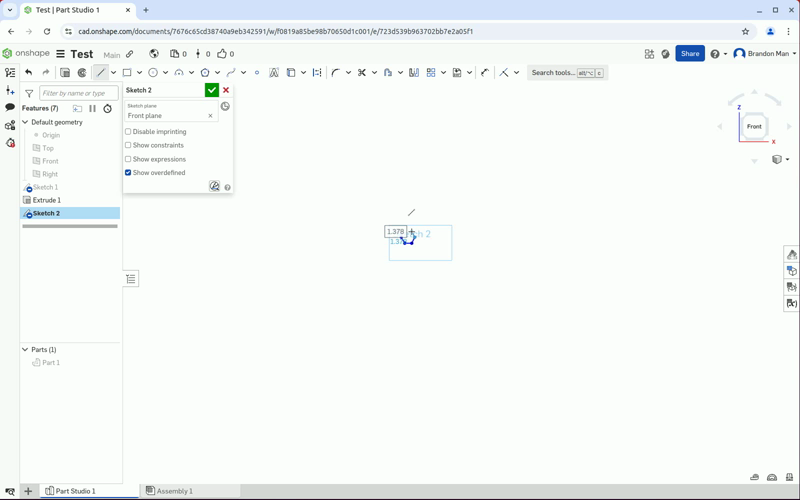
scroll(6)
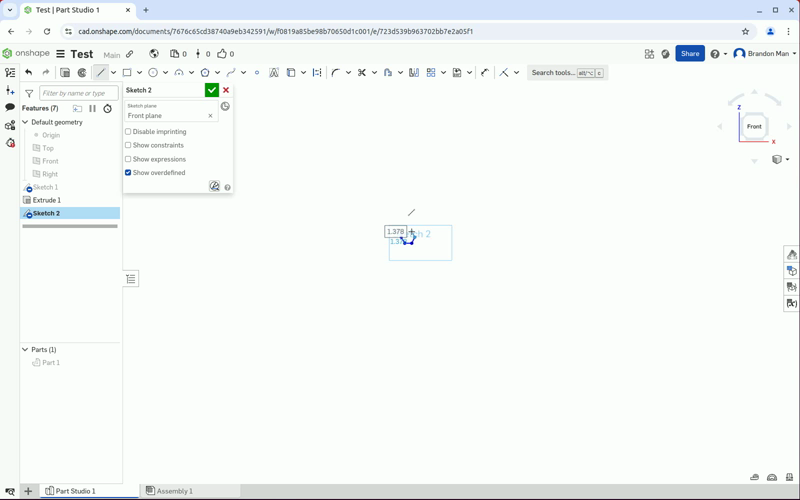
scroll(6)
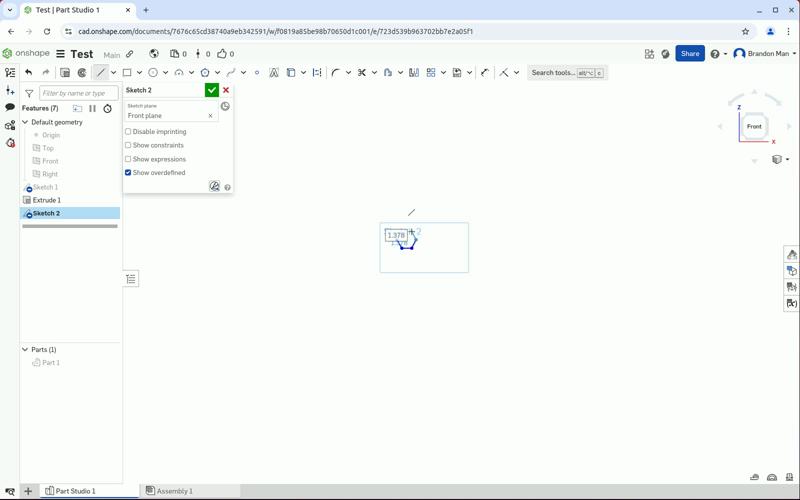
scroll(6)
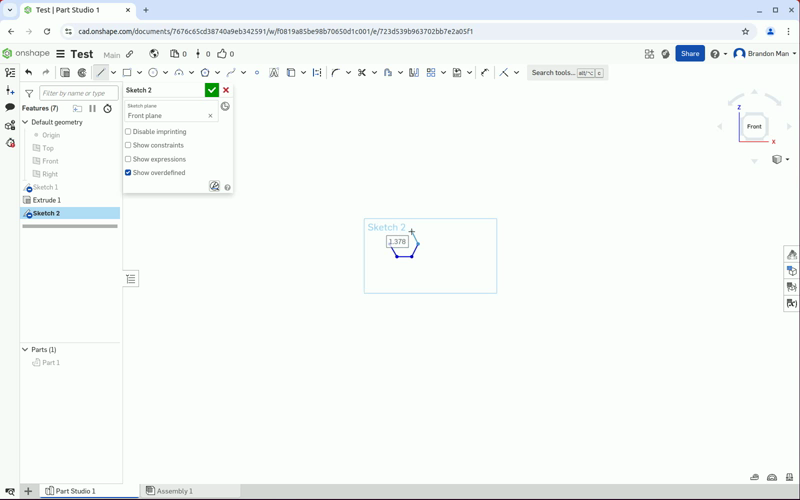
scroll(6)
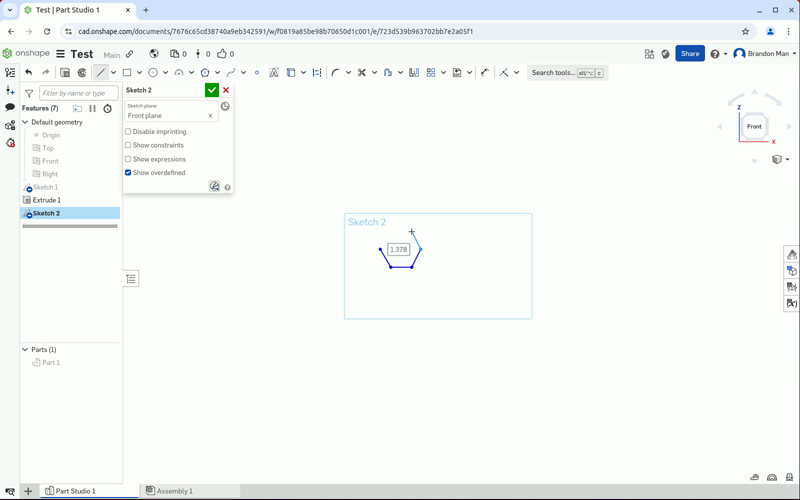
scroll(6)
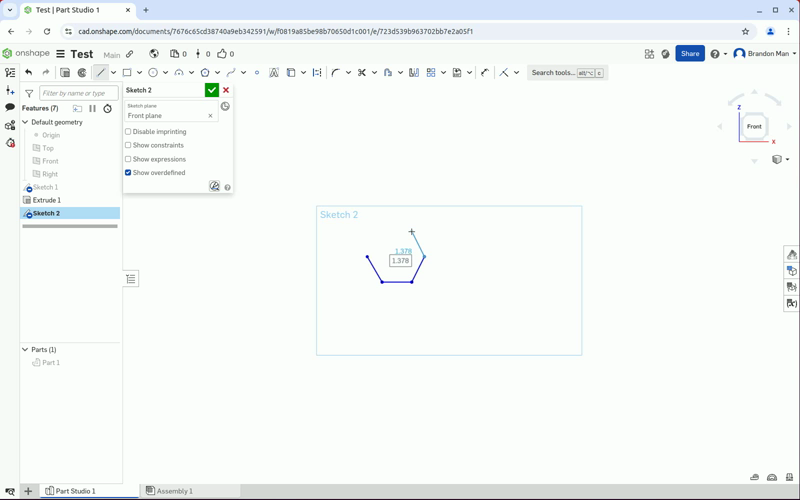
scroll(6)
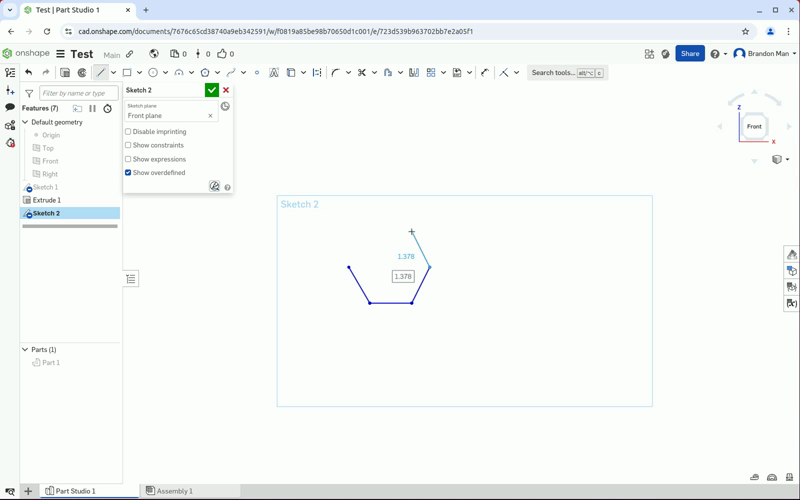
scroll(6)
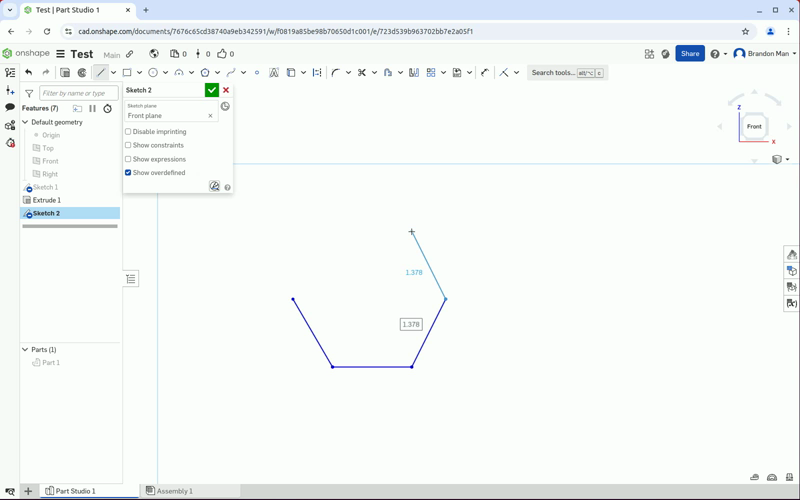
click(411, 231)
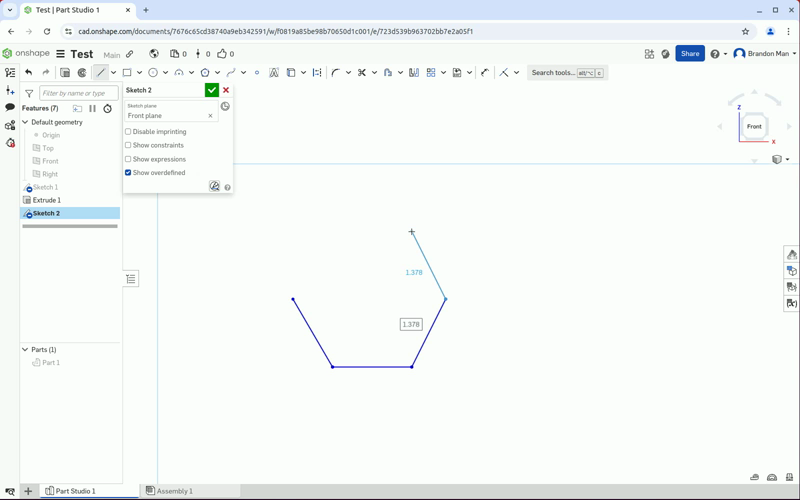
scroll(-6)
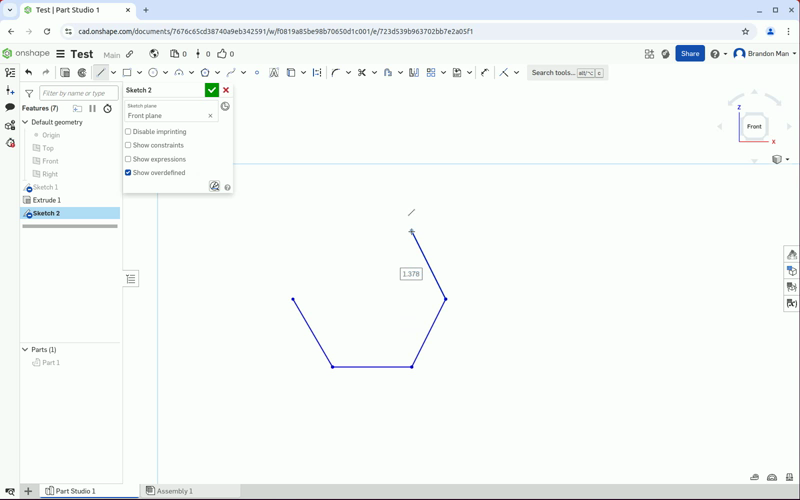
scroll(-6)
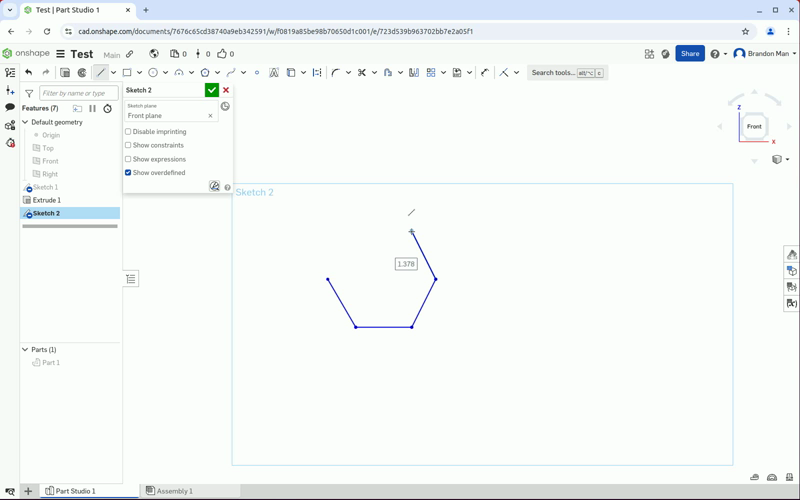
scroll(-6)
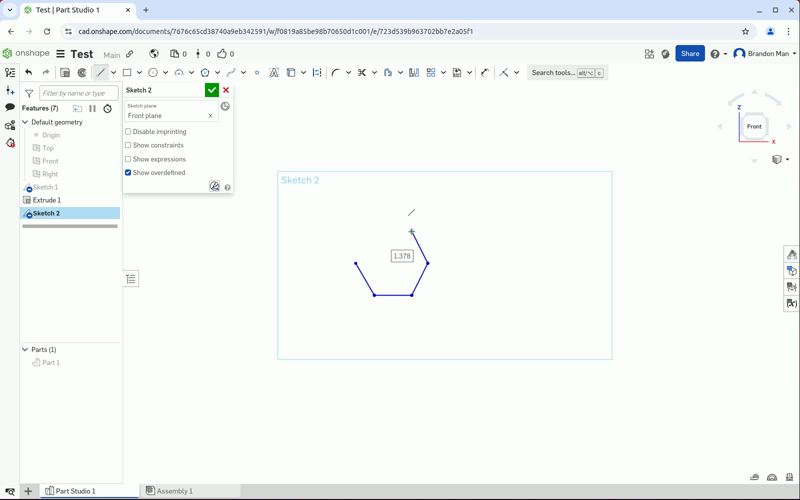
scroll(-6)
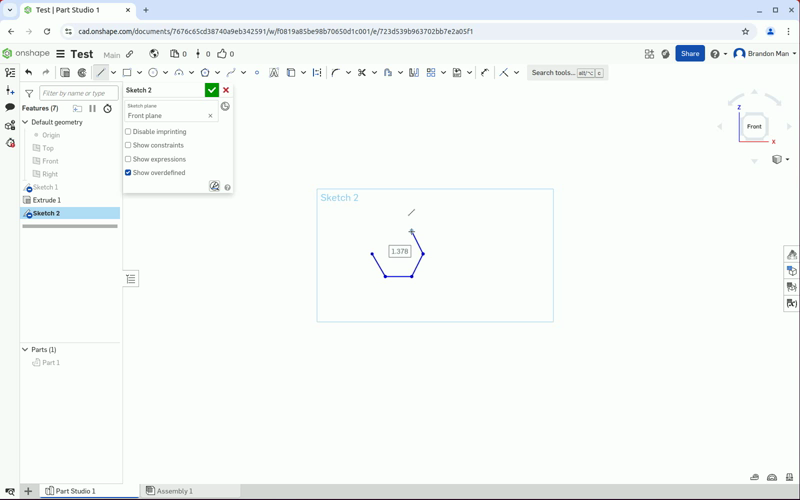
scroll(-6)
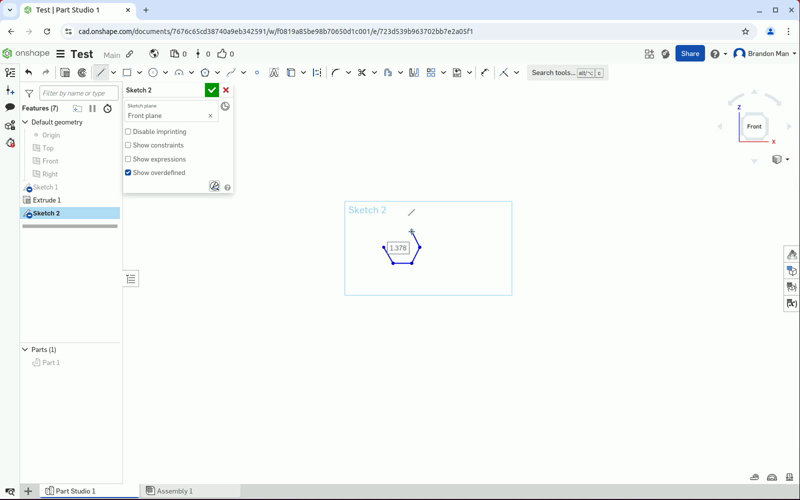
scroll(-6)
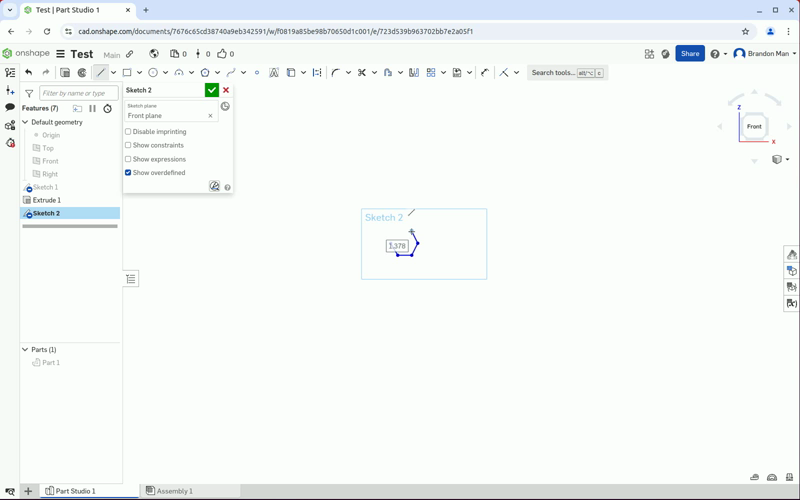
scroll(-6)
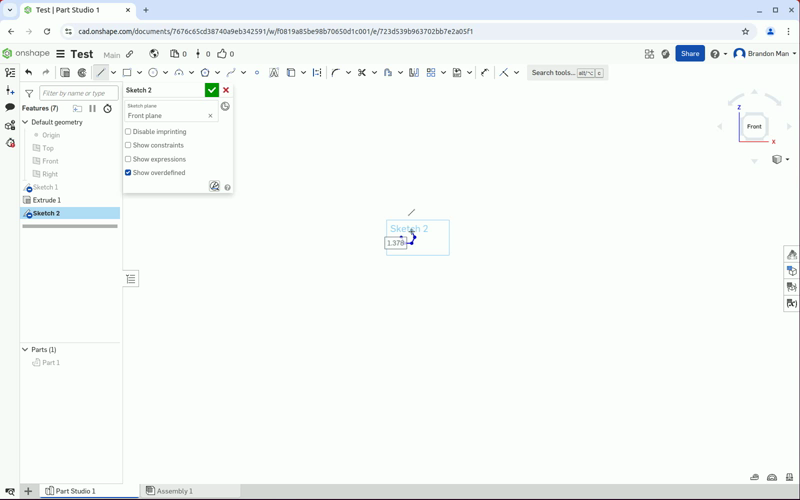
key_up(shift)
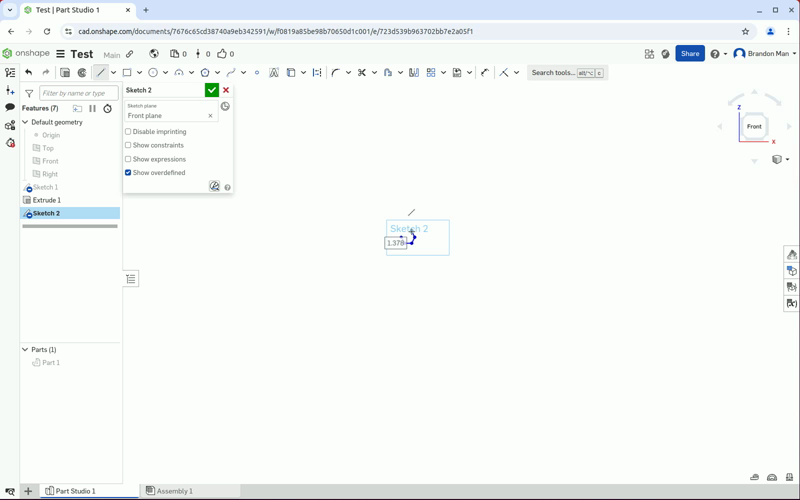
key_down(shift)
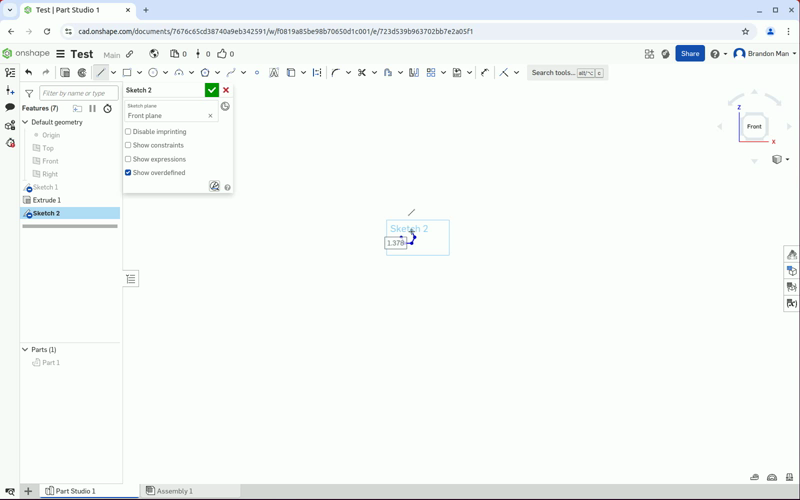
mouse_move(441, 231)
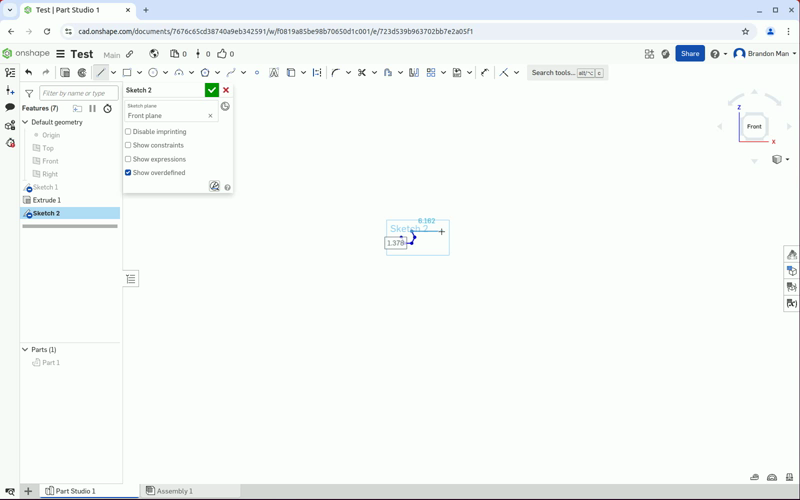
mouse_move(404, 231)
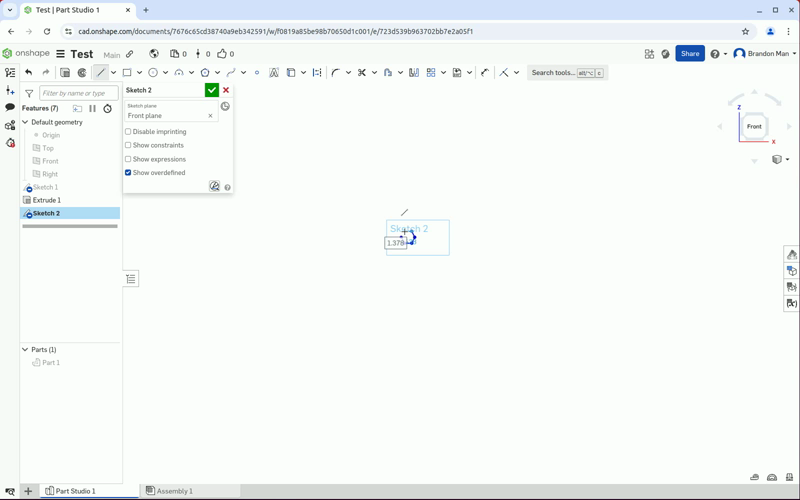
scroll(6)
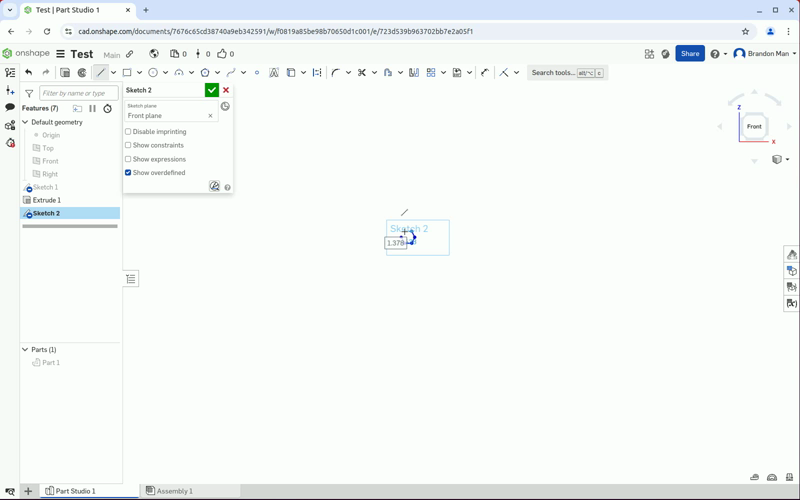
scroll(6)
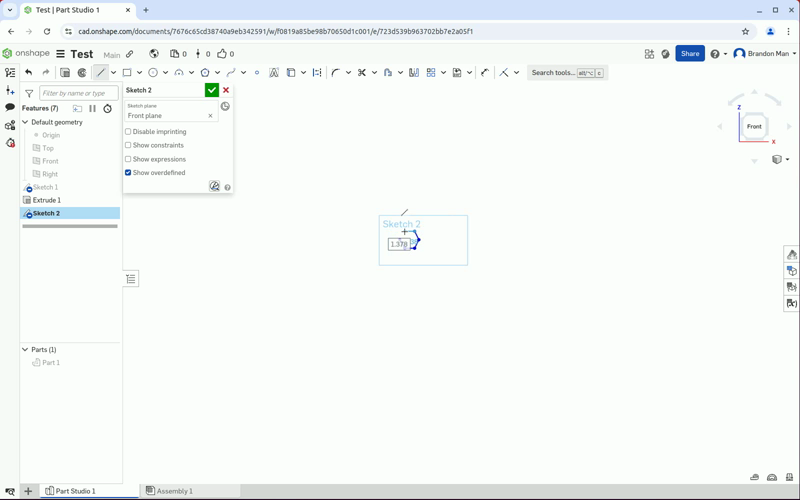
scroll(6)
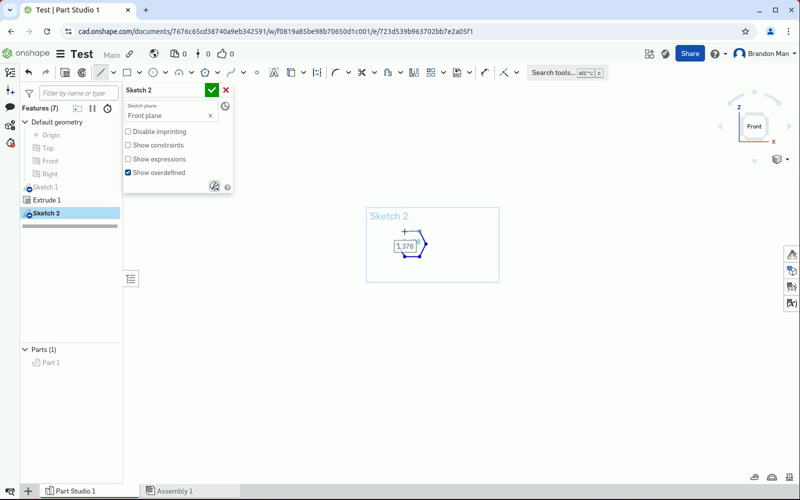
scroll(6)
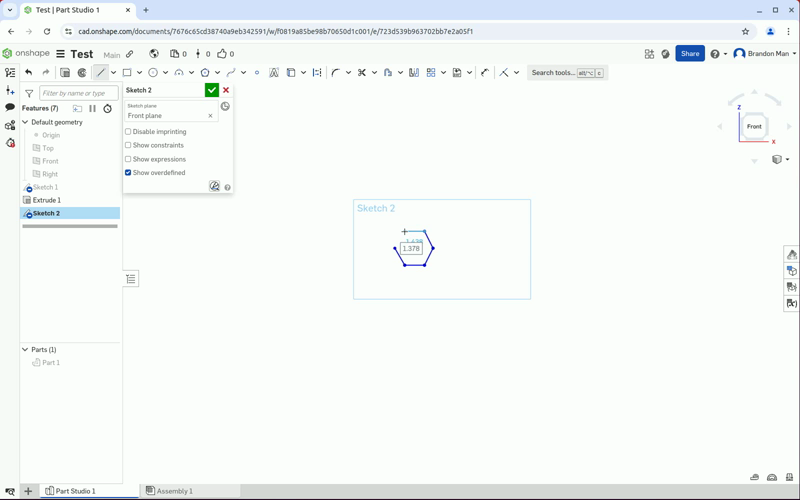
scroll(6)
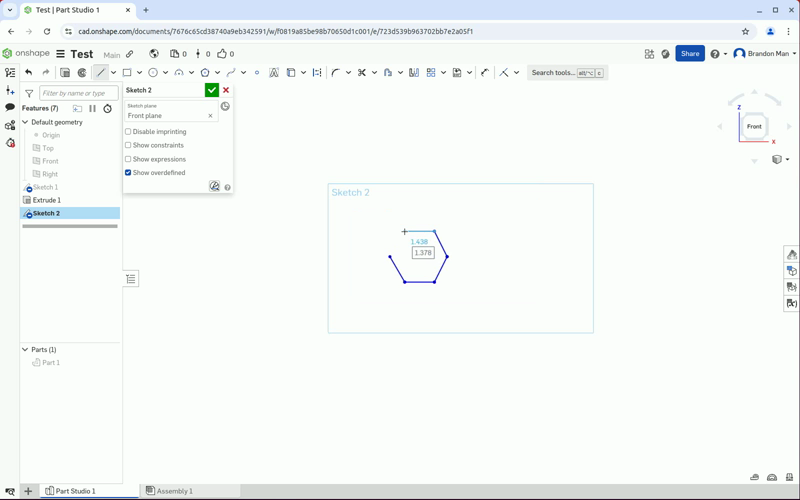
scroll(6)
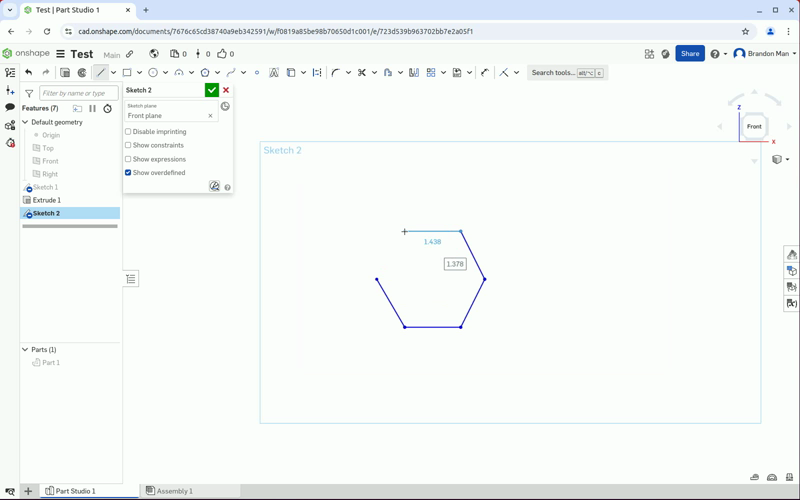
scroll(6)
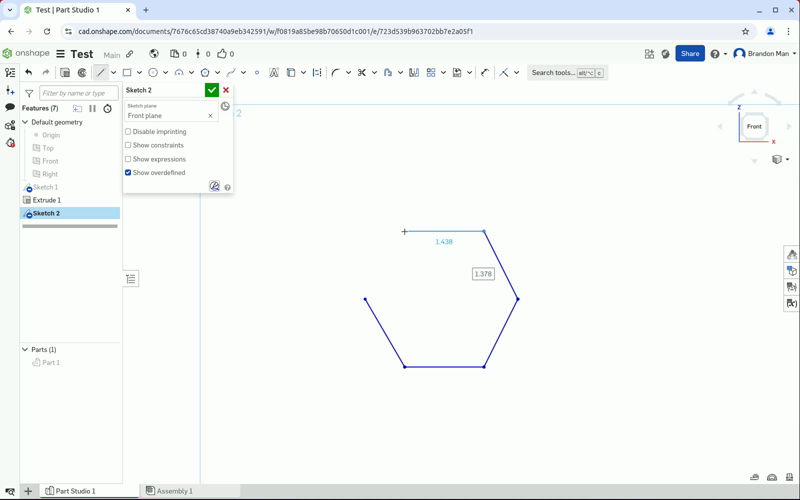
click(404, 231)
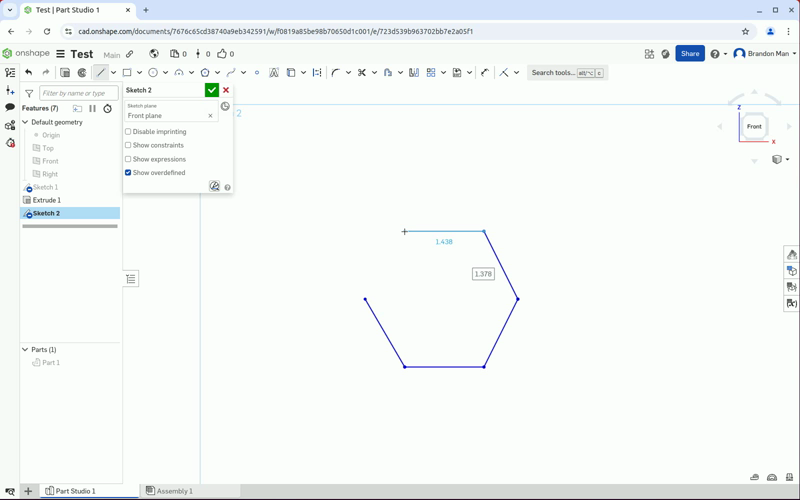
scroll(-6)
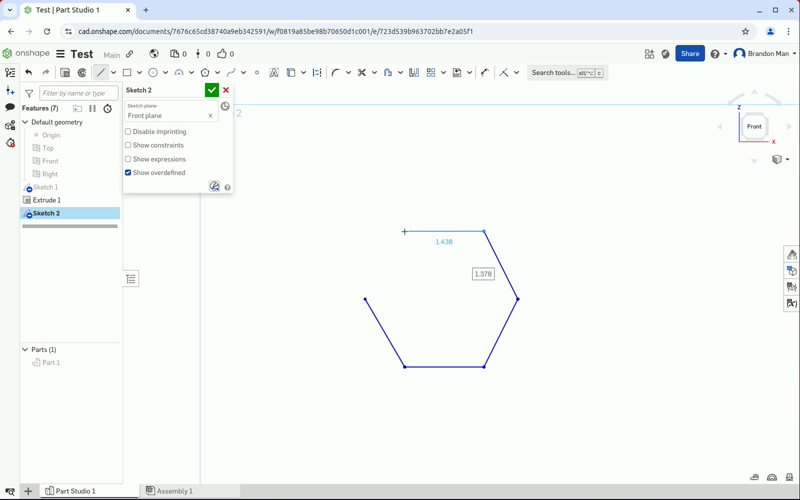
scroll(-6)
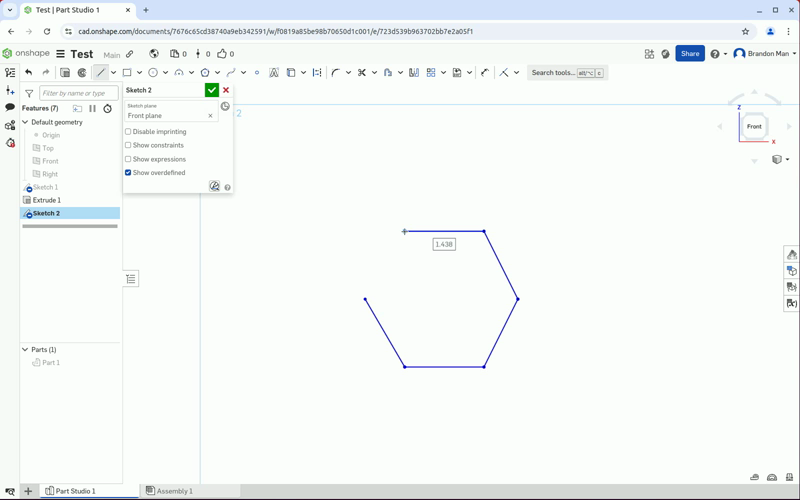
scroll(-6)
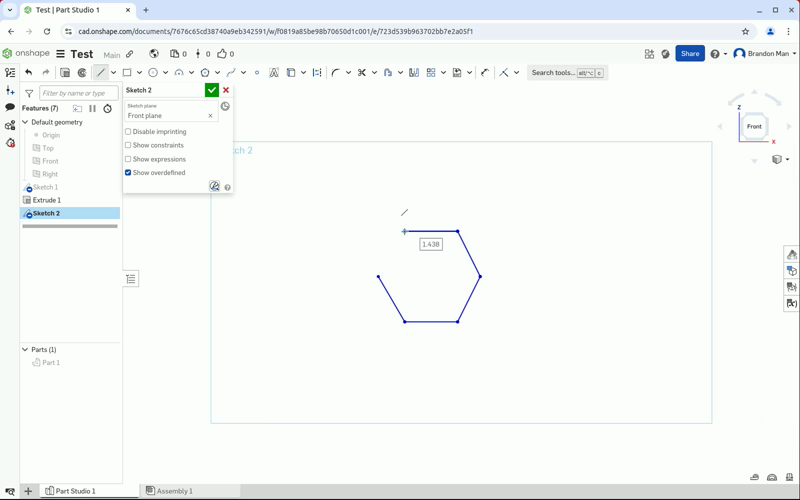
scroll(-6)
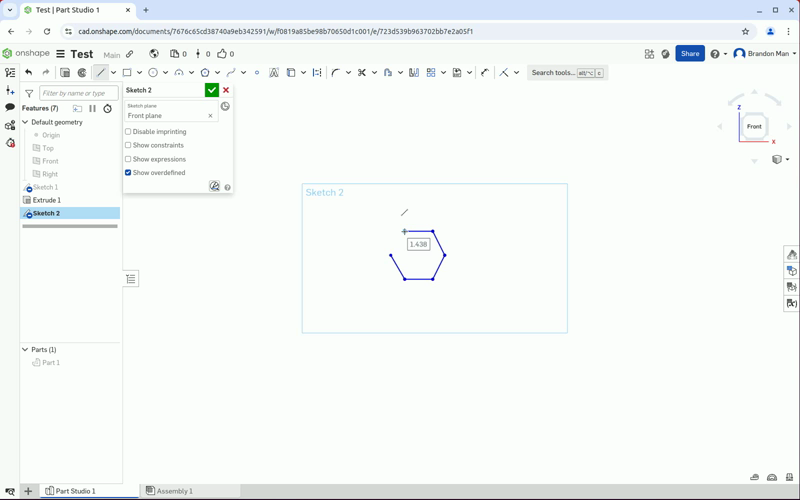
scroll(-6)
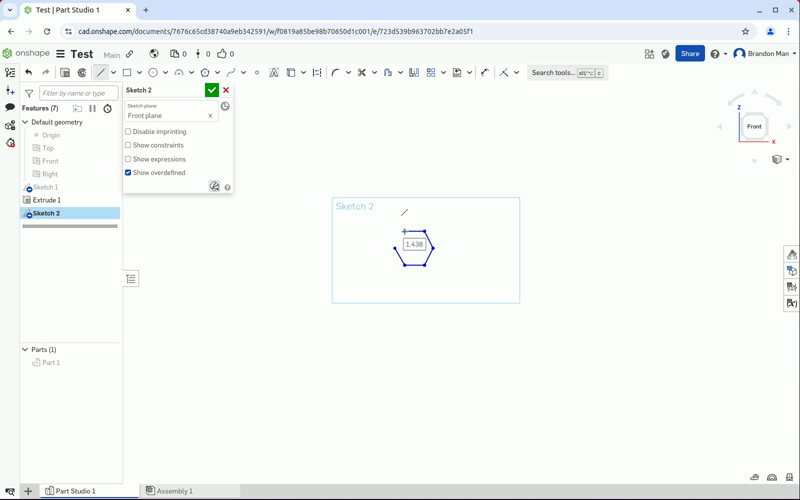
scroll(-6)
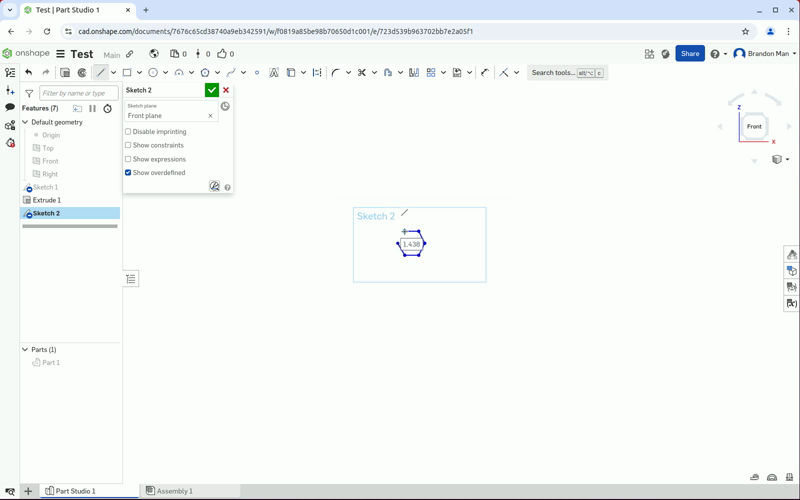
scroll(-6)
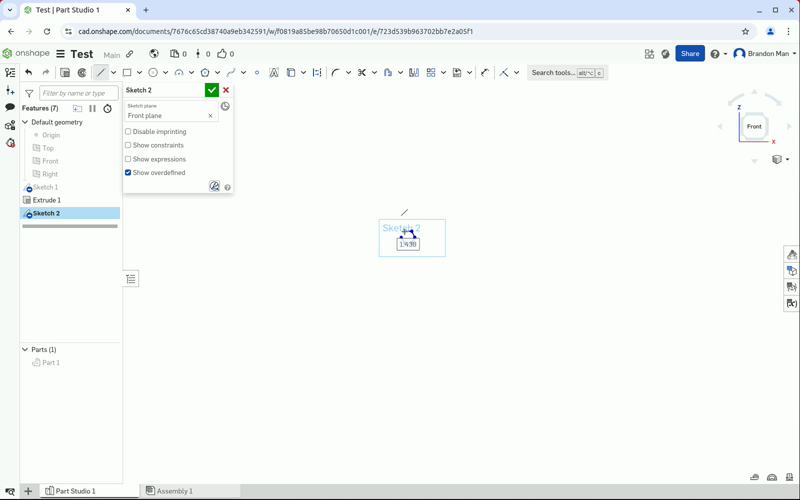
key_up(shift)
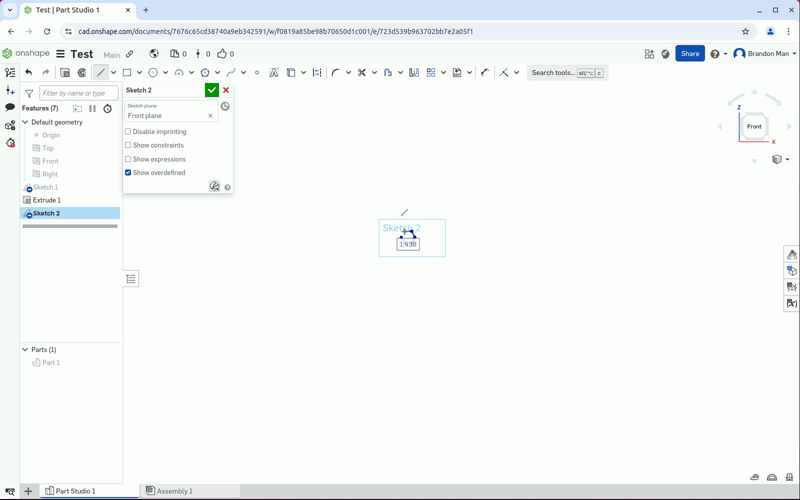
mouse_move(434, 231)
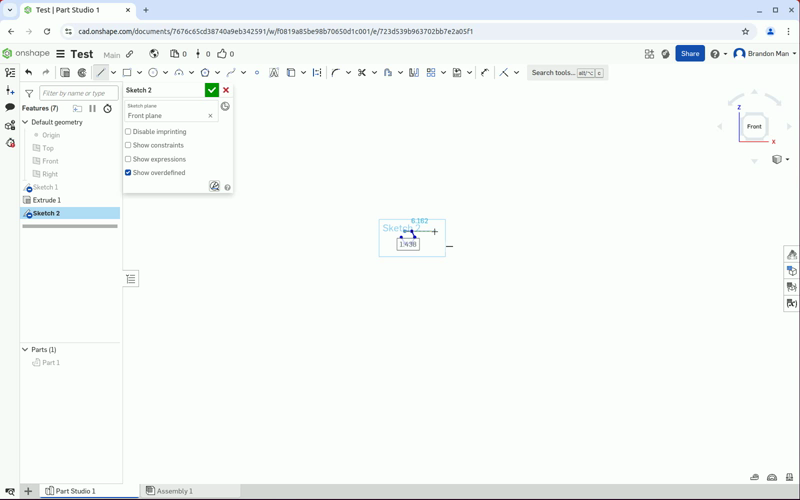
key_down(shift)
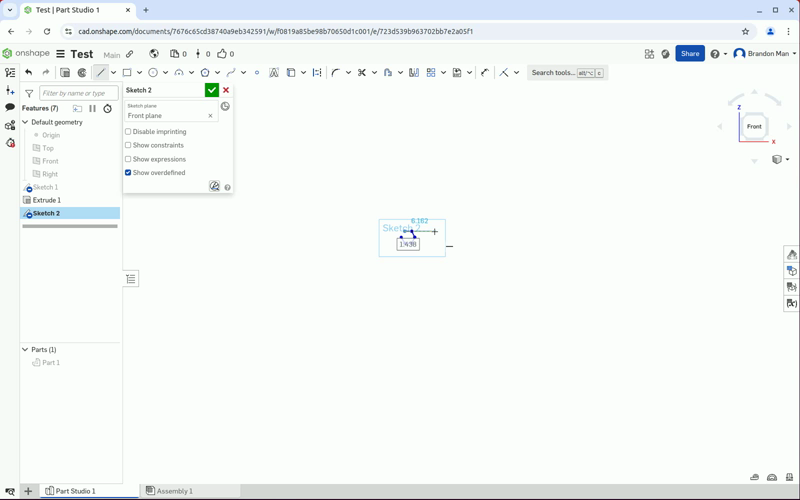
mouse_move(401, 237)
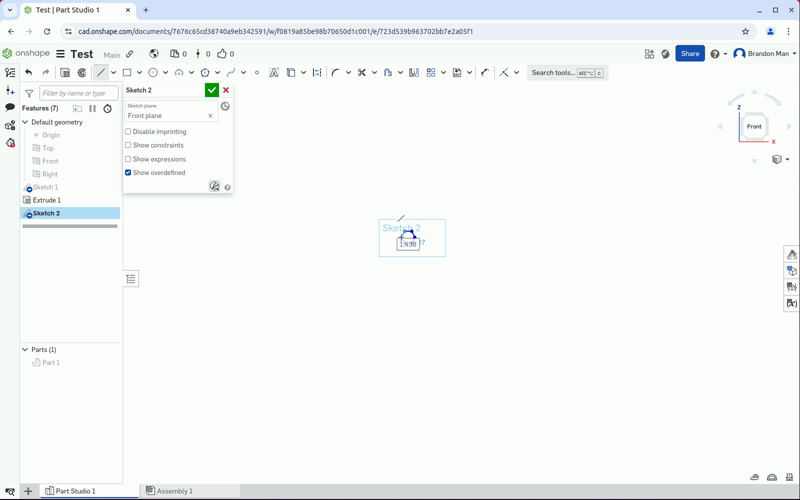
scroll(6)
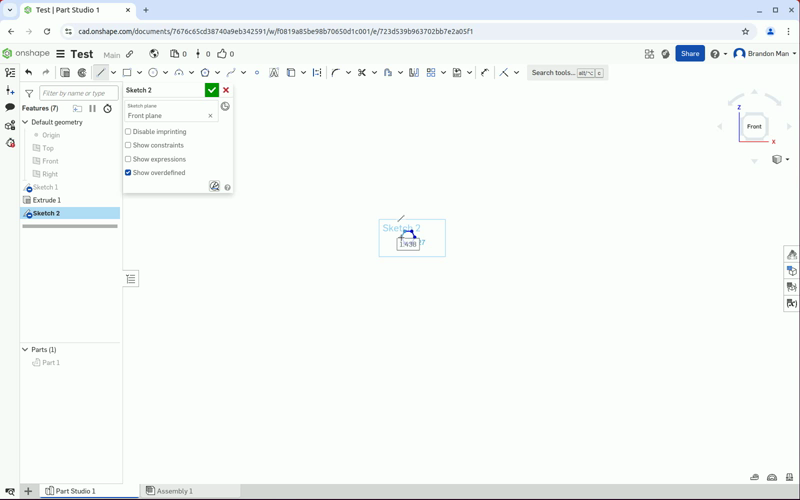
scroll(6)
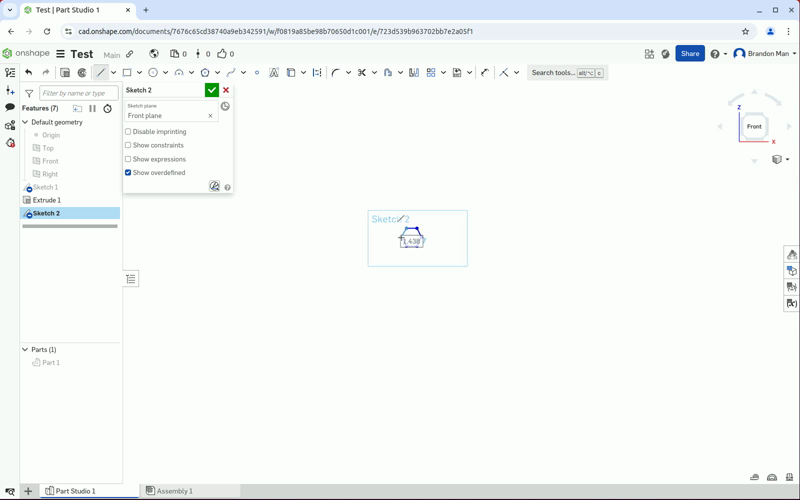
scroll(6)
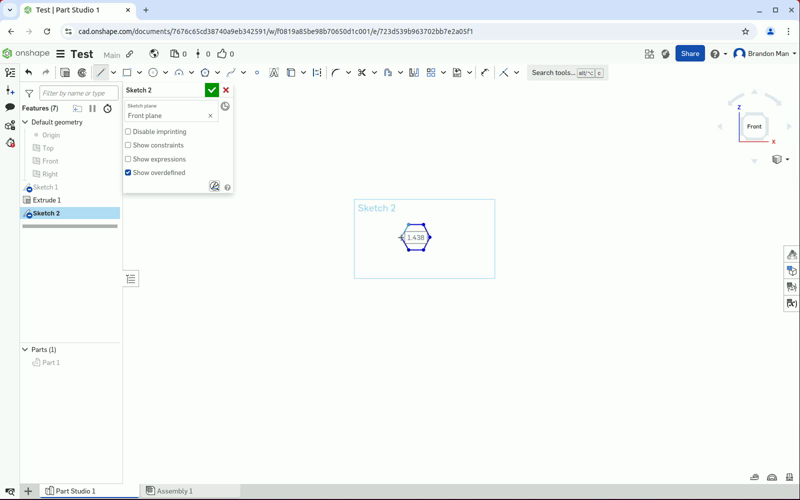
scroll(6)
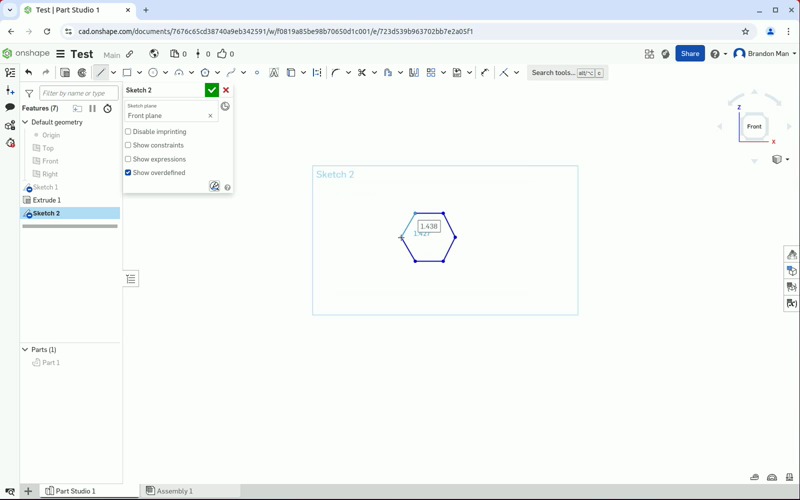
scroll(6)
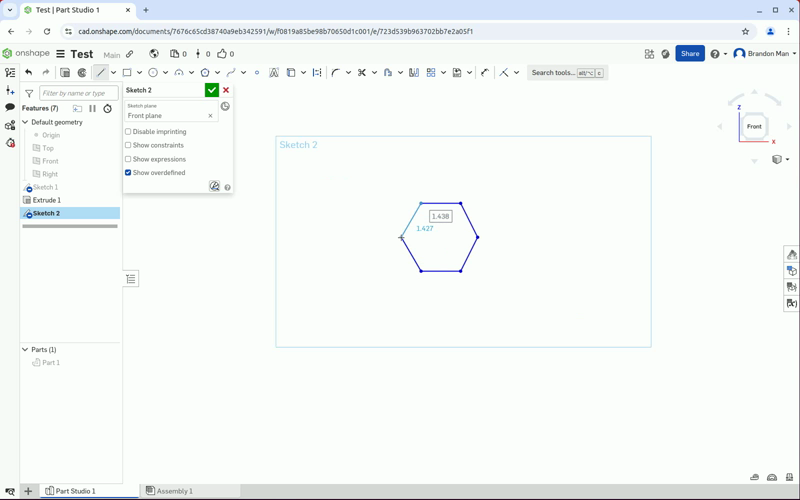
scroll(6)
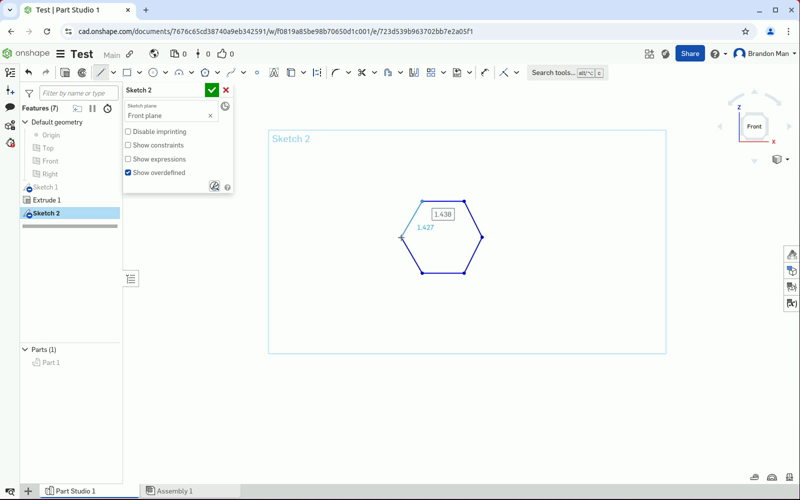
scroll(6)
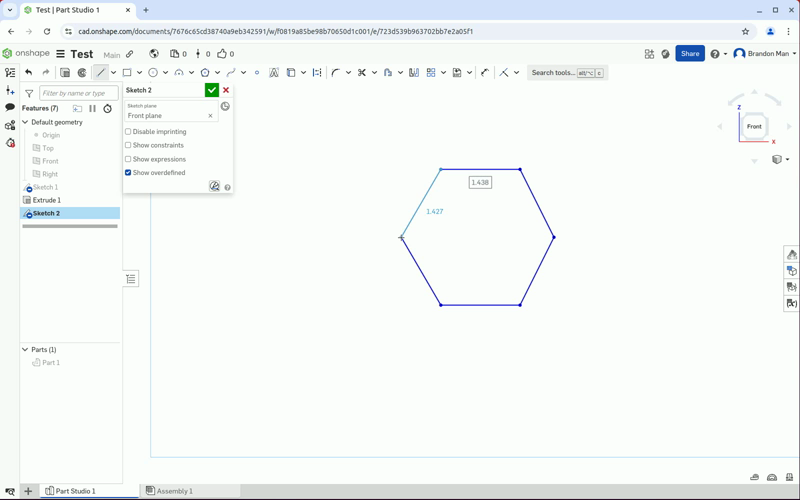
key_up(shift)
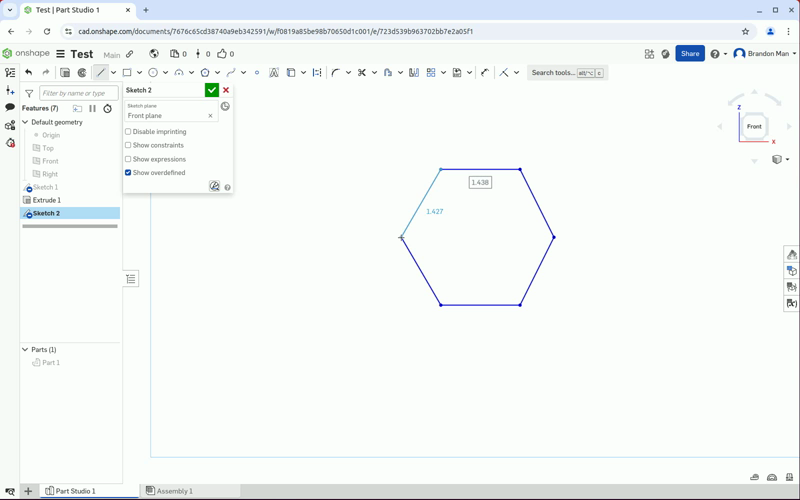
click(401, 237)
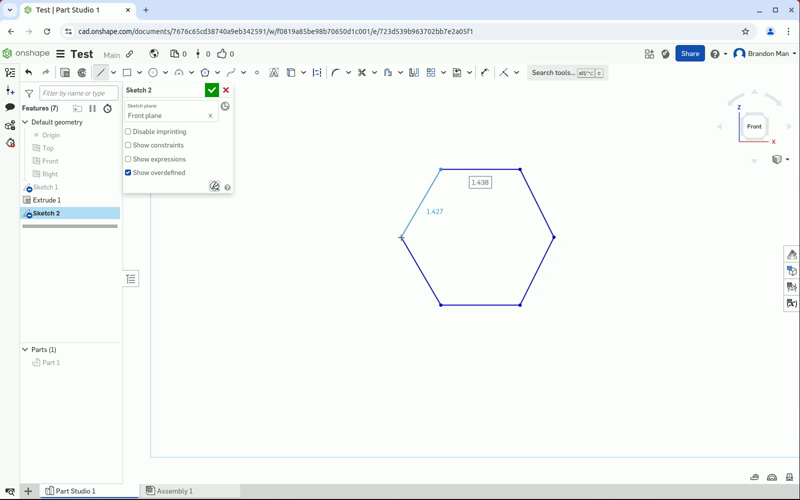
scroll(-6)
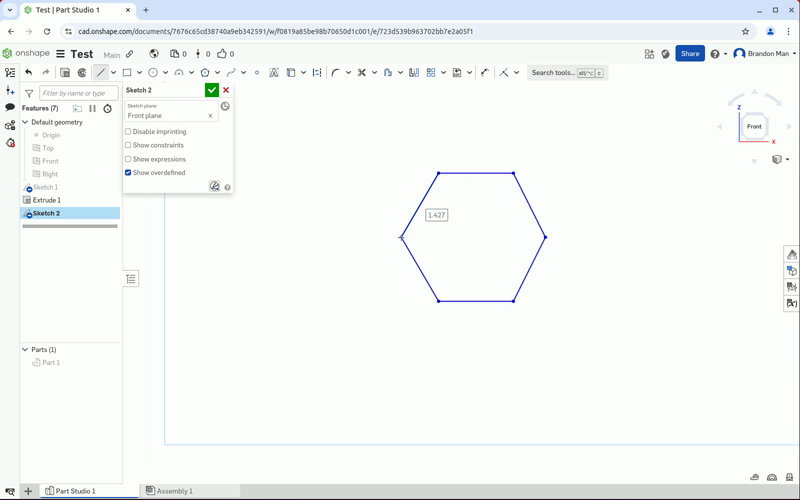
scroll(-6)
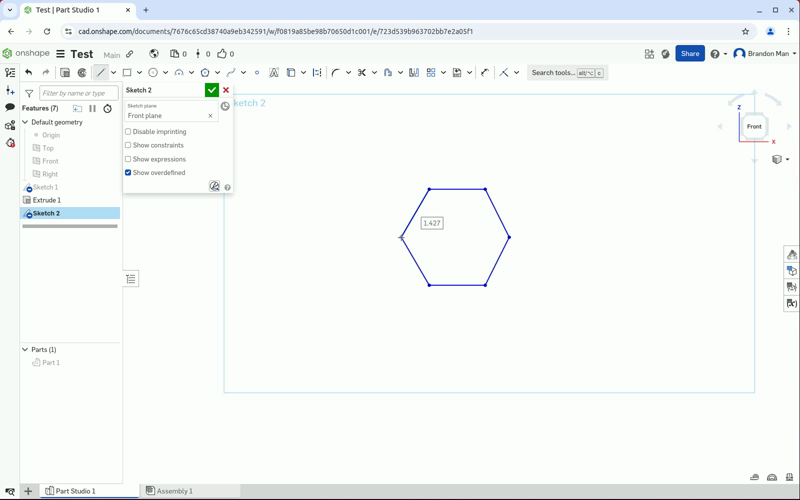
scroll(-6)
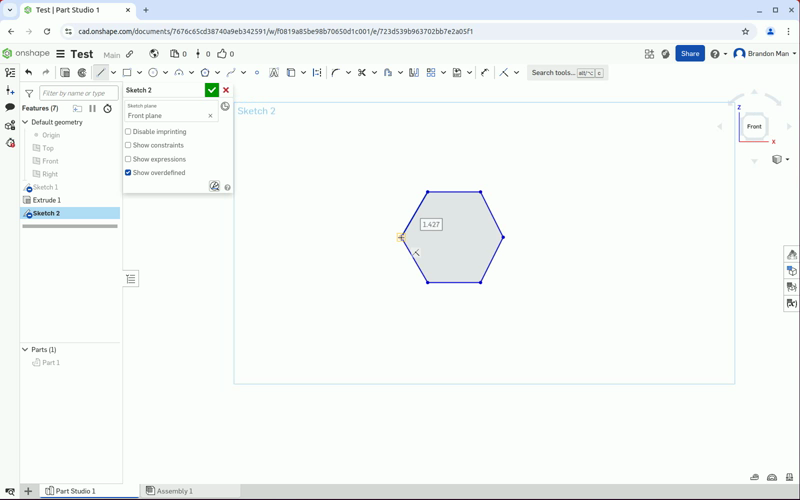
scroll(-6)
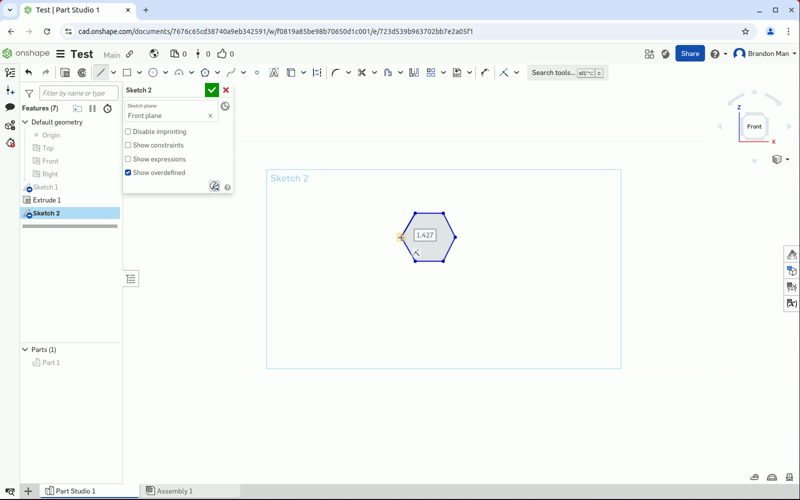
scroll(-6)
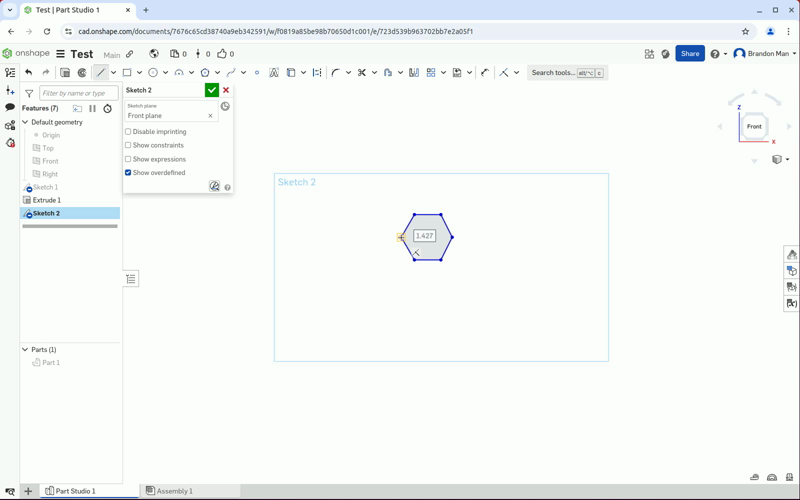
scroll(-6)
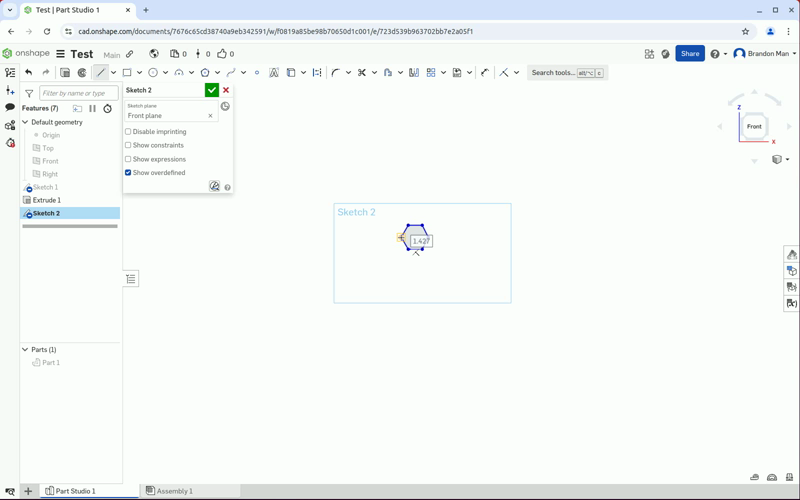
scroll(-6)
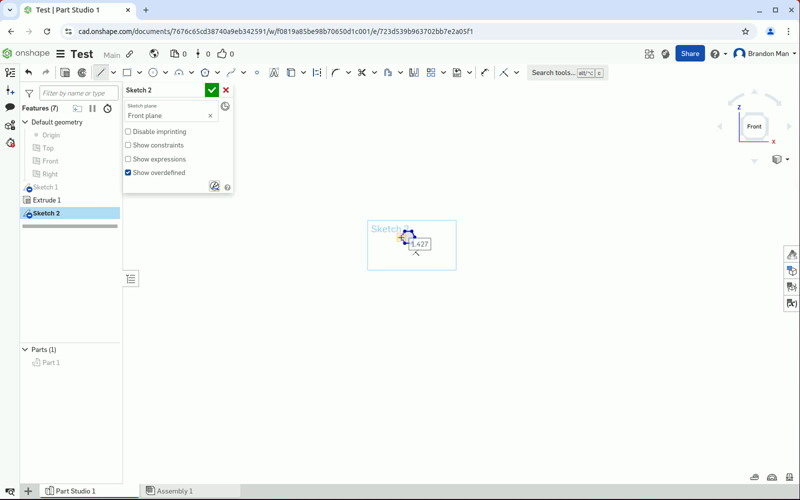
key(esc)
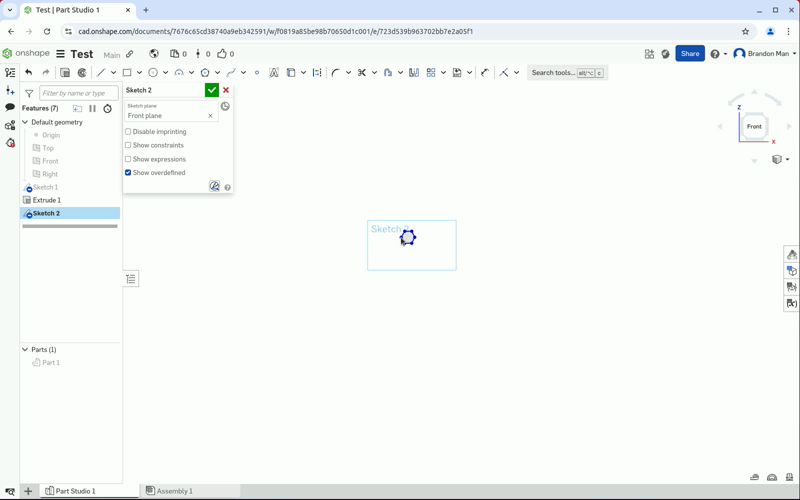
mouse_move(409, 236)
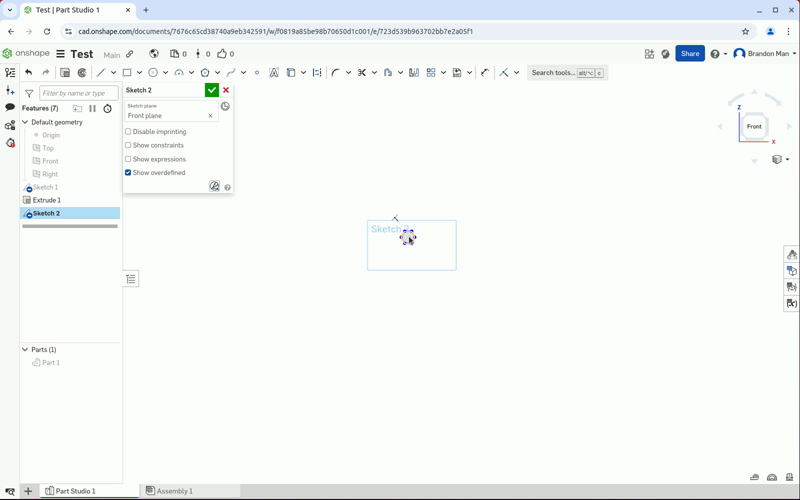
scroll(6)
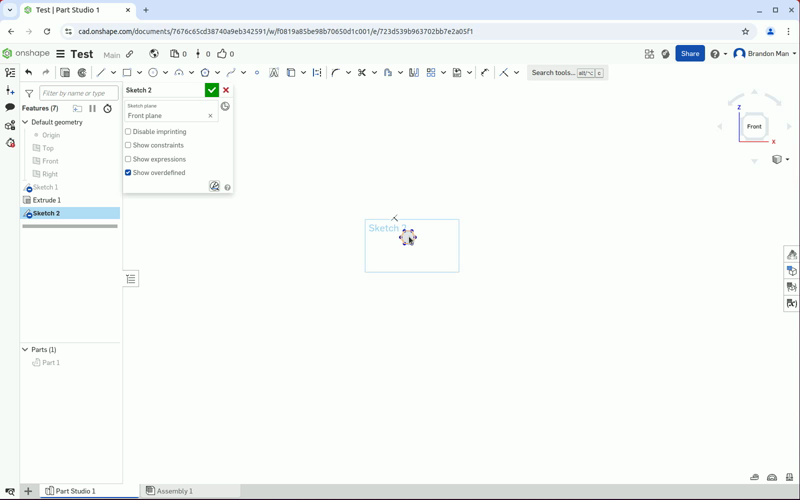
scroll(6)
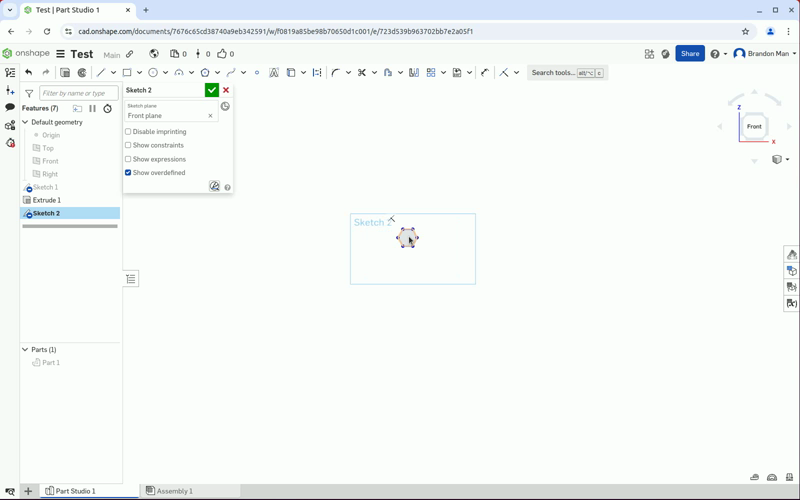
scroll(6)
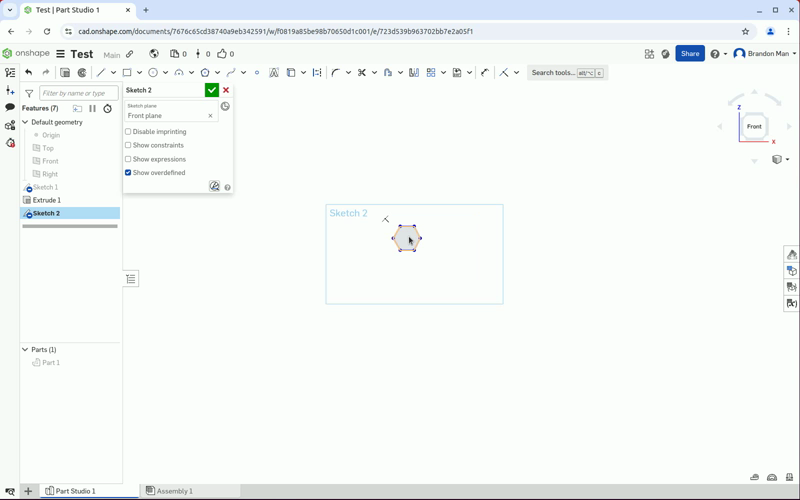
scroll(6)
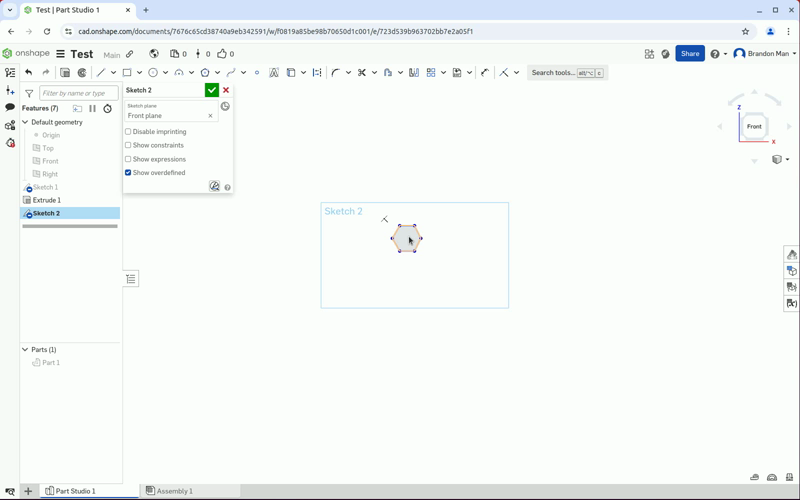
scroll(6)
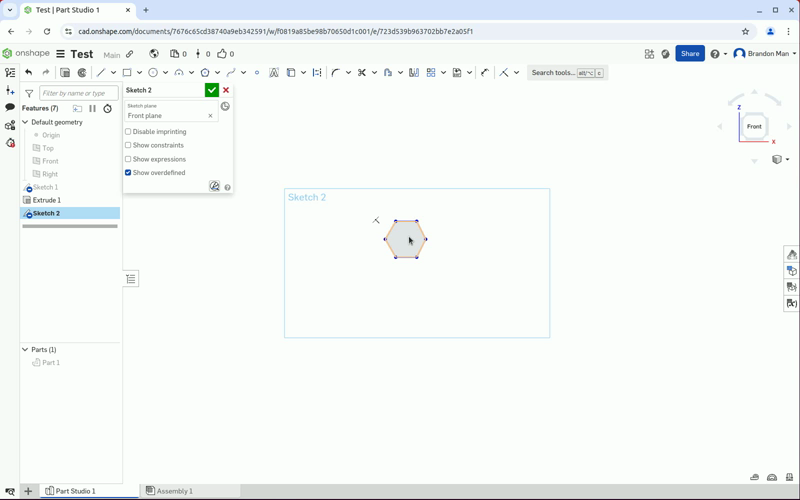
scroll(6)
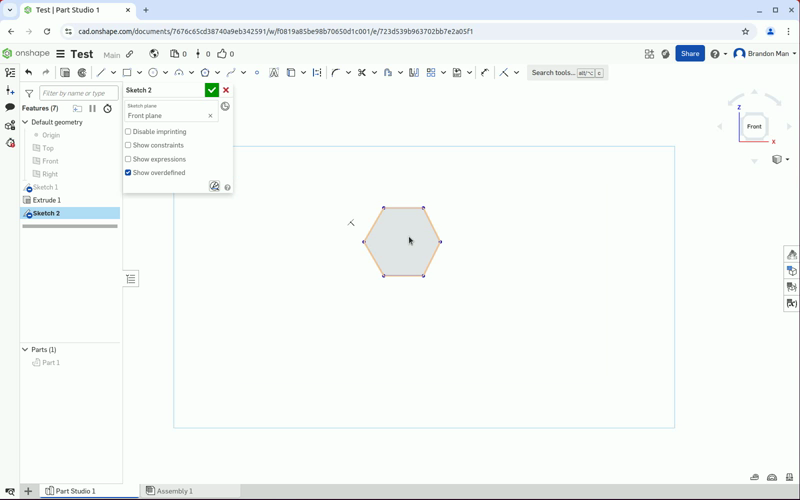
scroll(6)
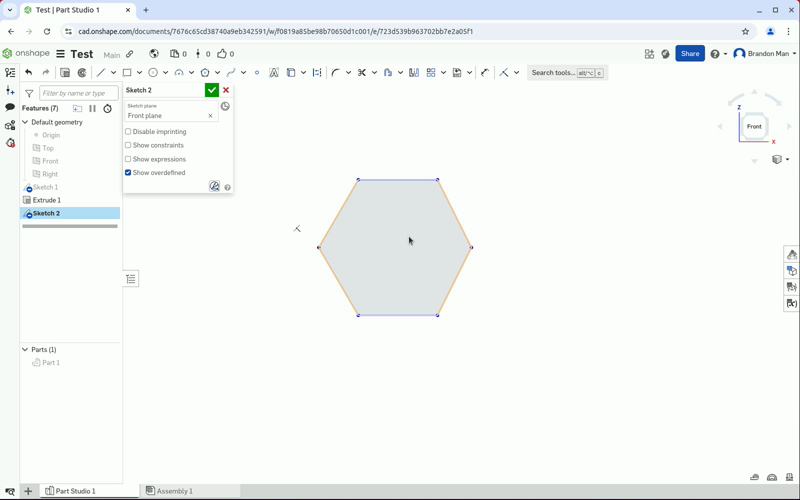
click(409, 236)
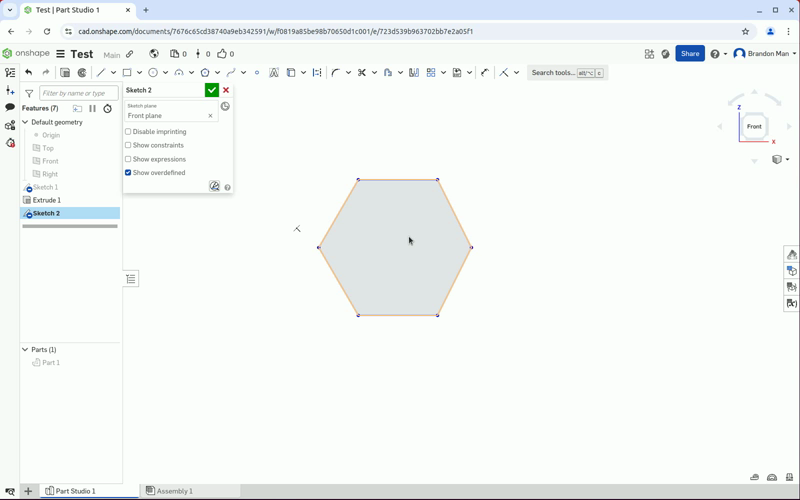
scroll(-6)
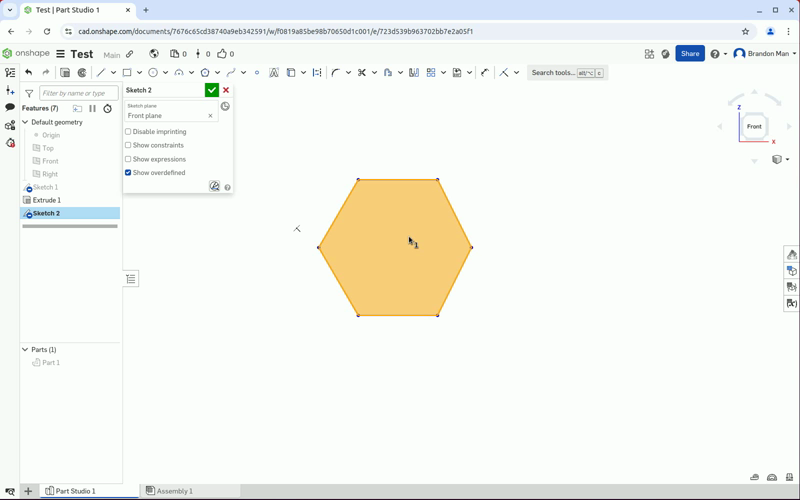
scroll(-6)
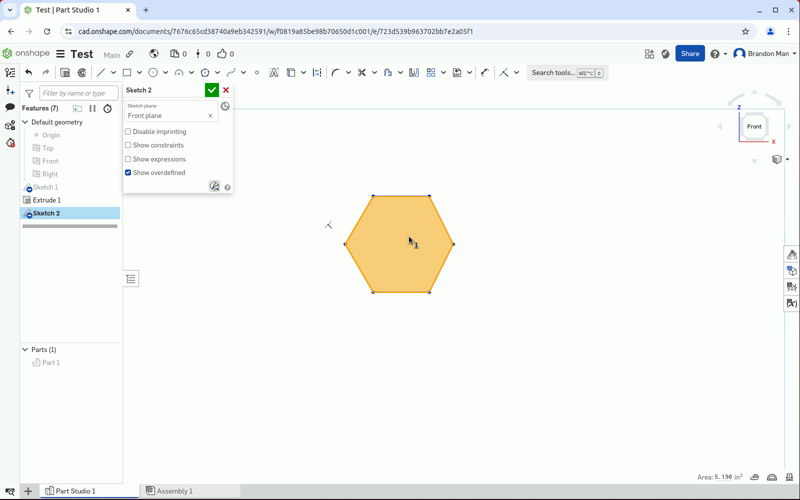
scroll(-6)
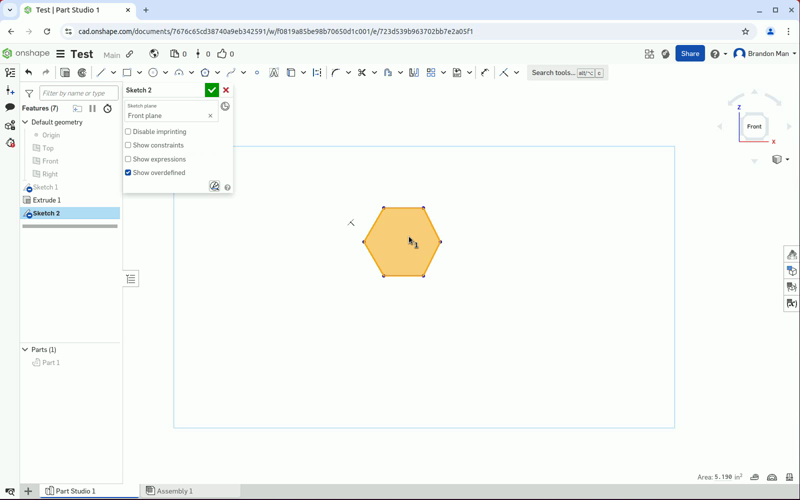
scroll(-6)
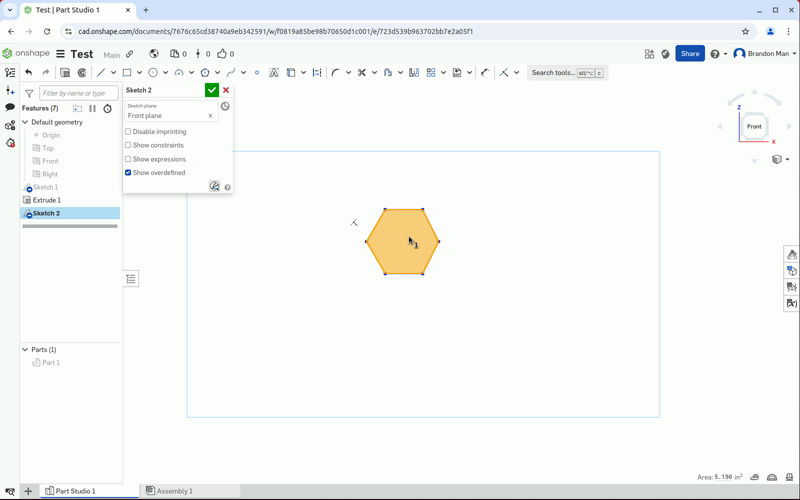
scroll(-6)
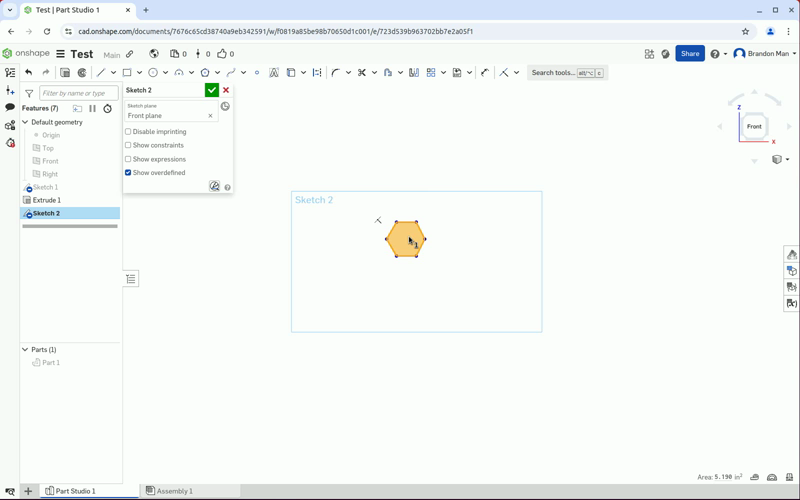
scroll(-6)
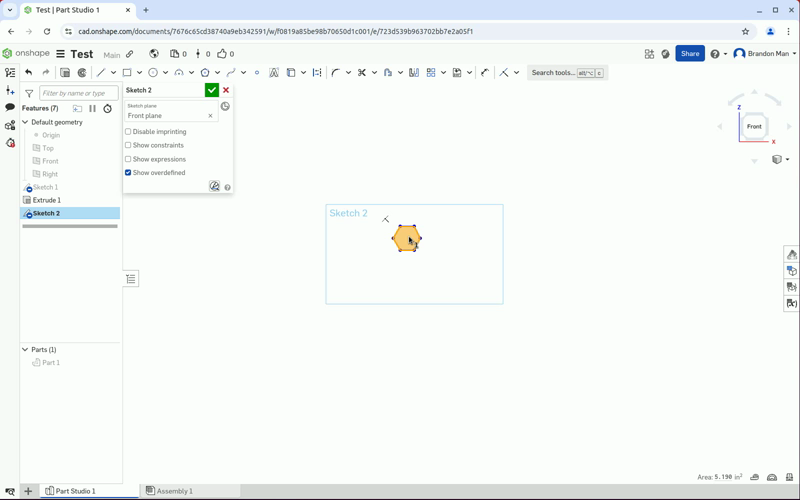
scroll(-6)
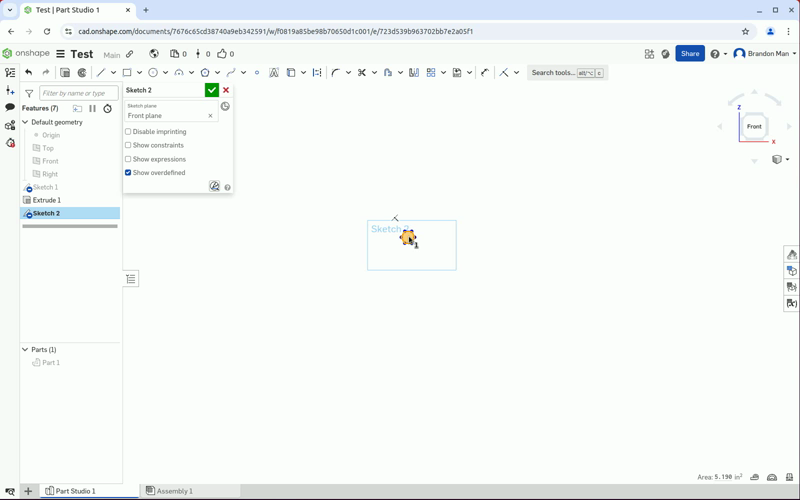
mouse_move(73, 352)
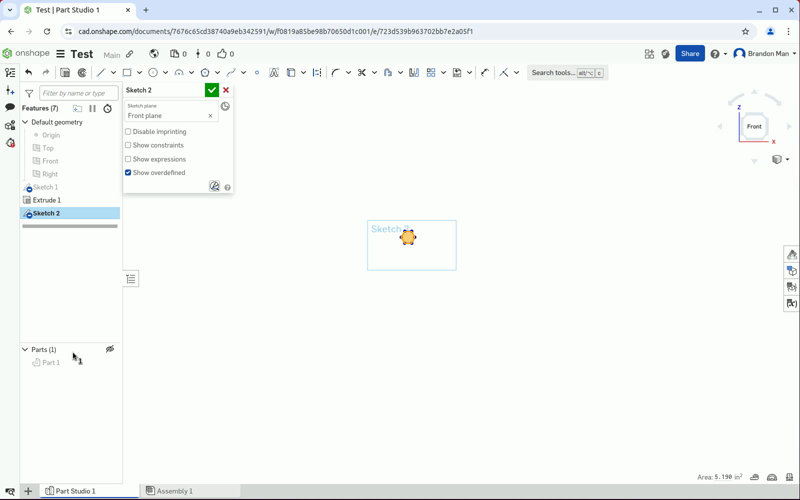
key(shift+y)
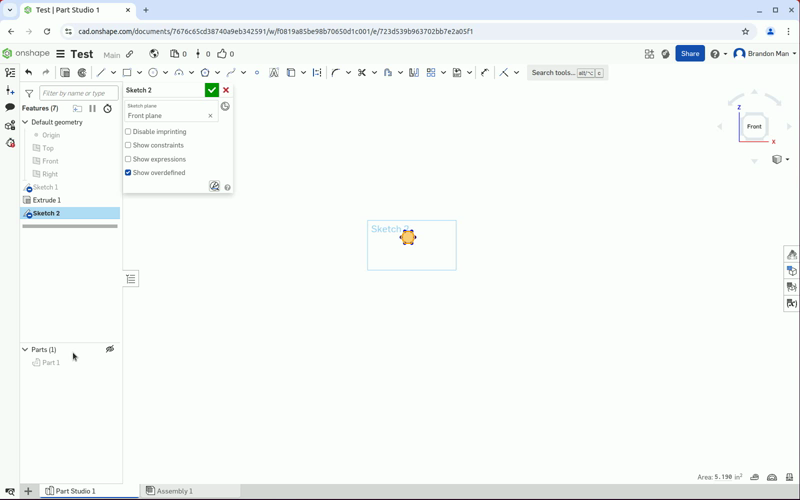
key(shift+e)
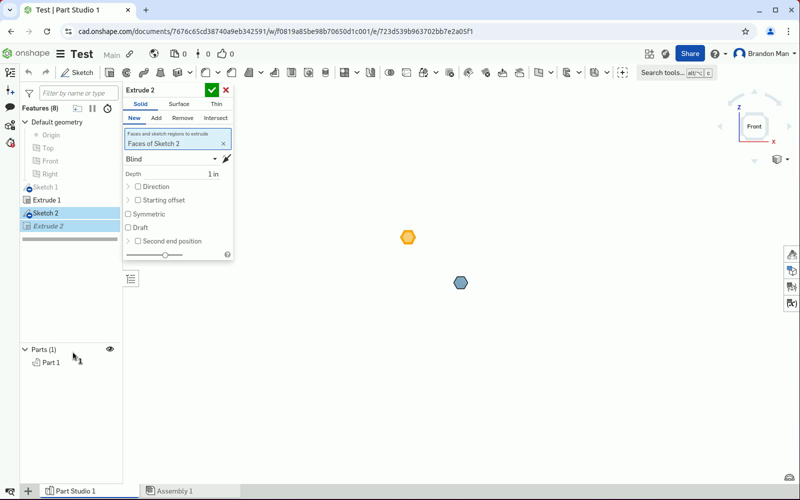
mouse_move(143, 106)
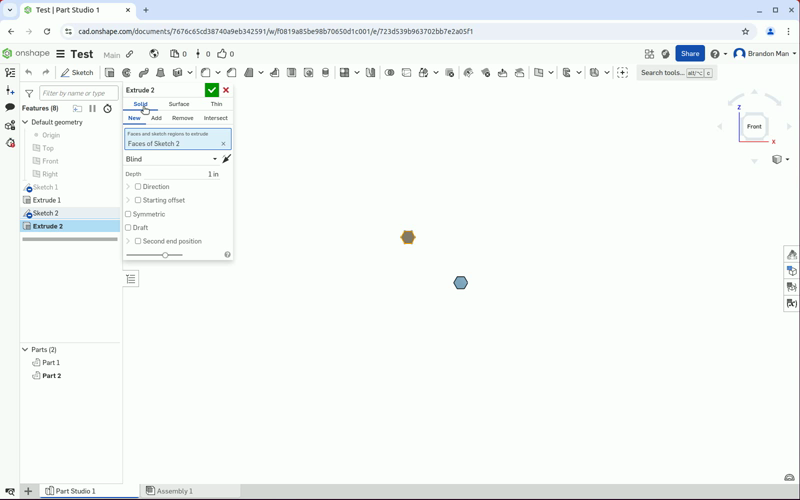
click(143, 106)
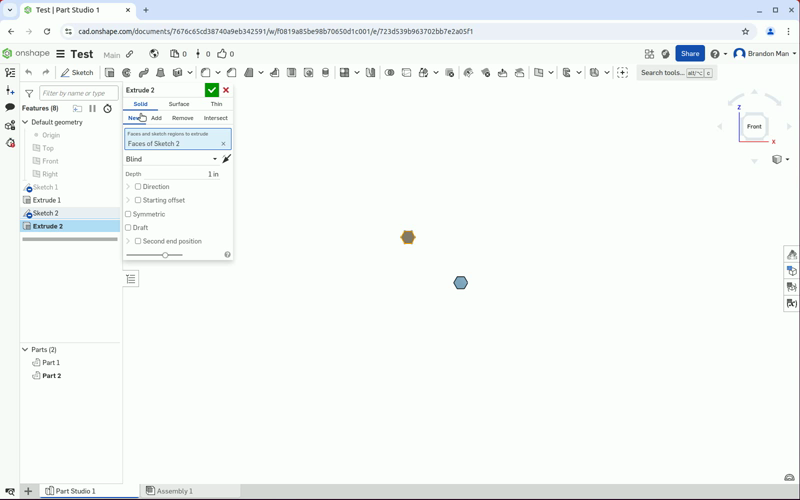
mouse_move(137, 120)
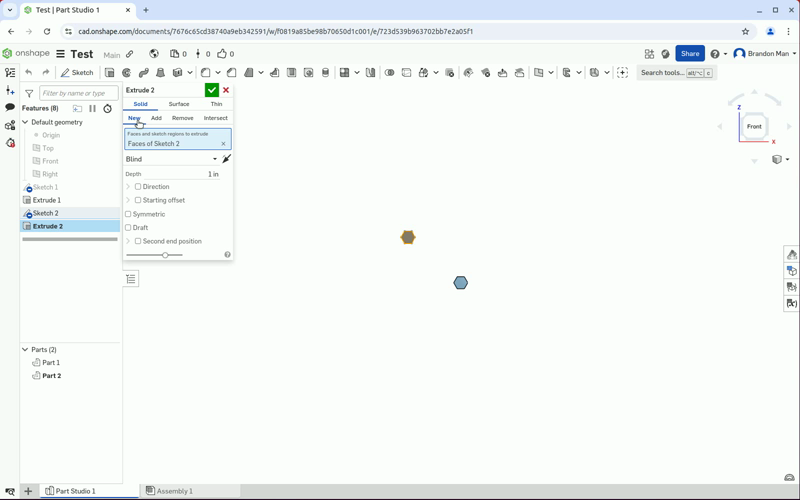
click(137, 120)
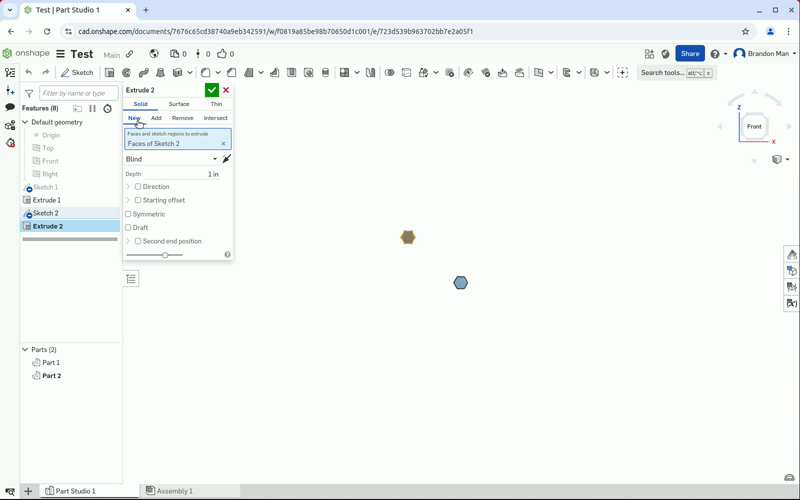
key(tab, 4)
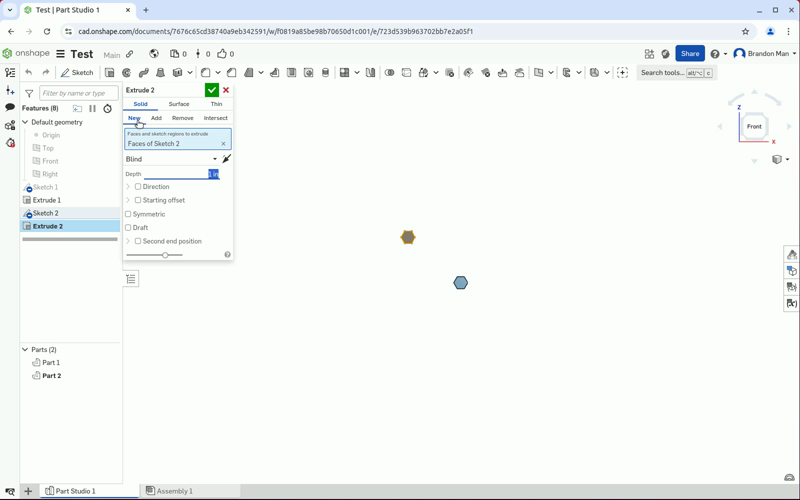
text(23.108)
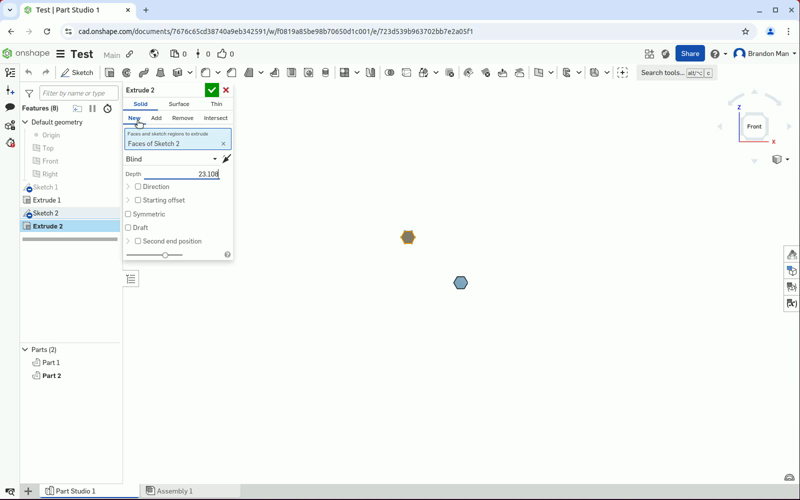
key(enter)
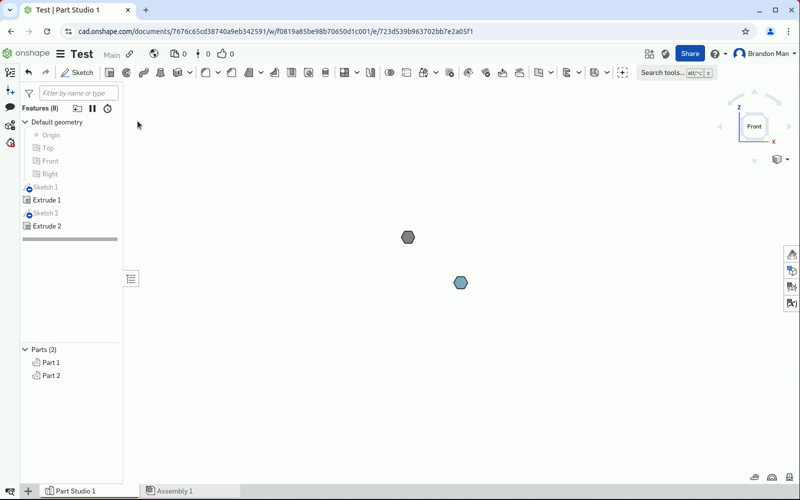
key(shift+h)
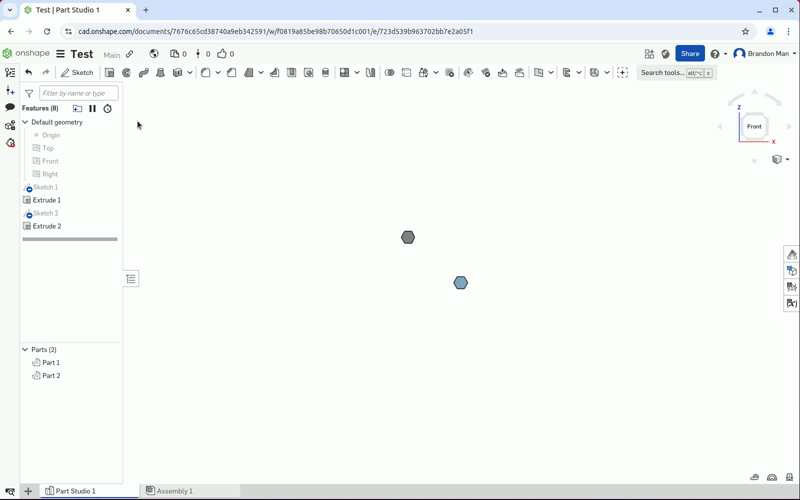
key(shift+h)
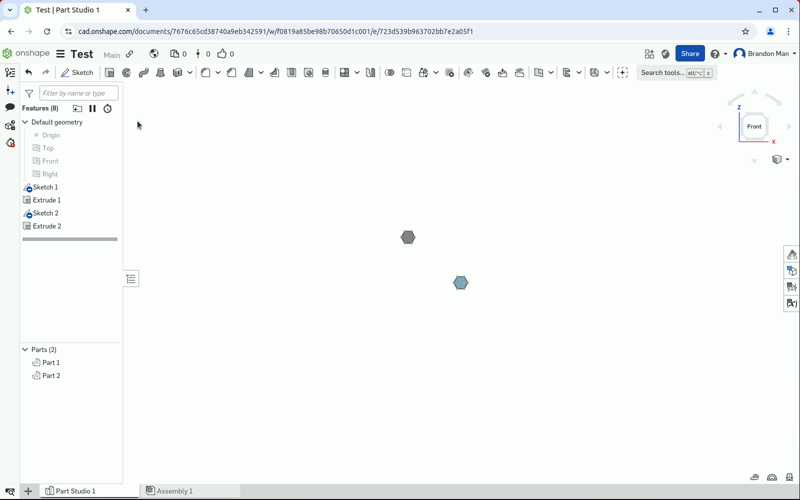
key(shift+7)
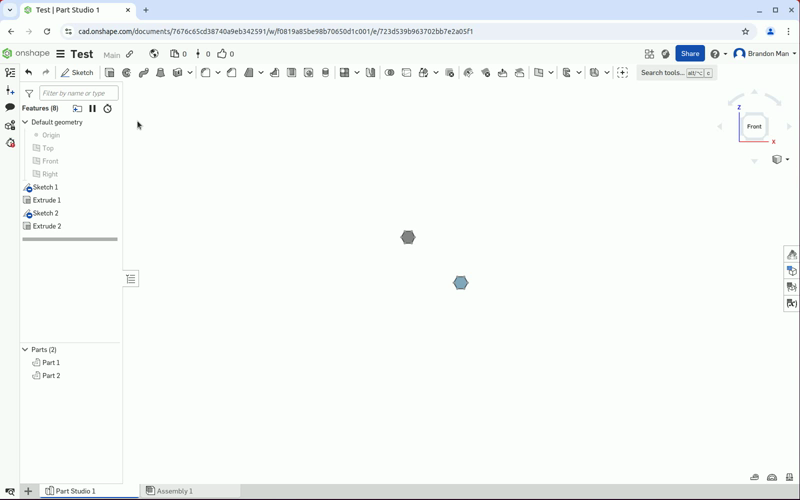
key(left, 2)
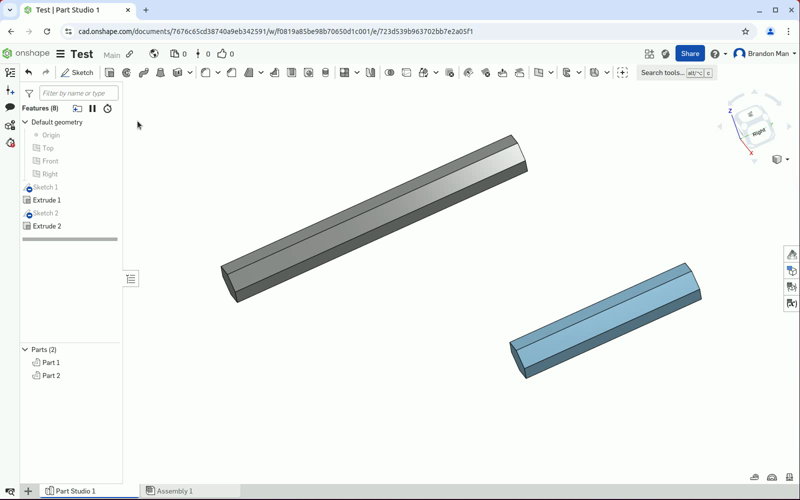
key(down, 2)
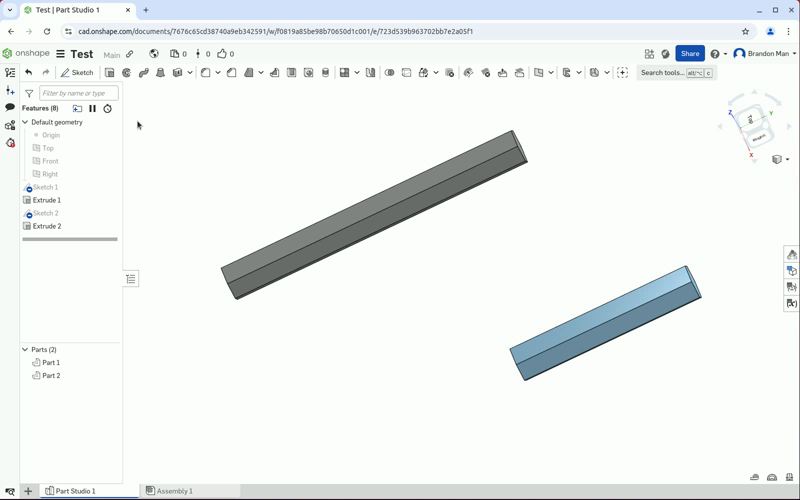
key(up, 2)
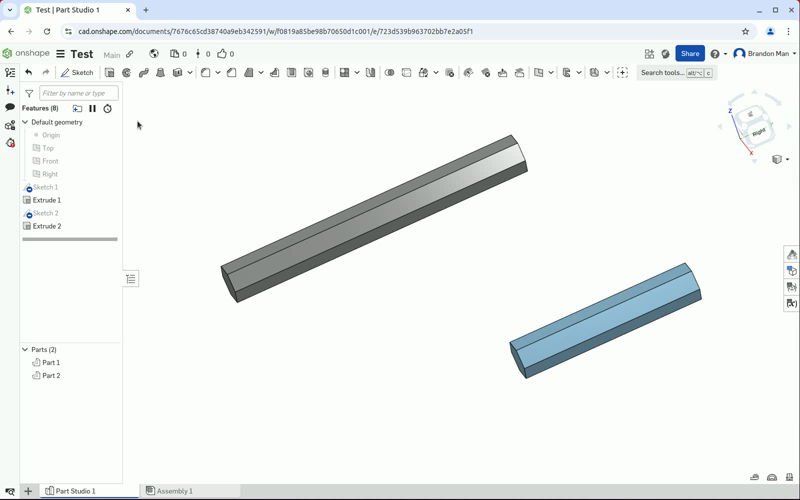
key(right, 2)
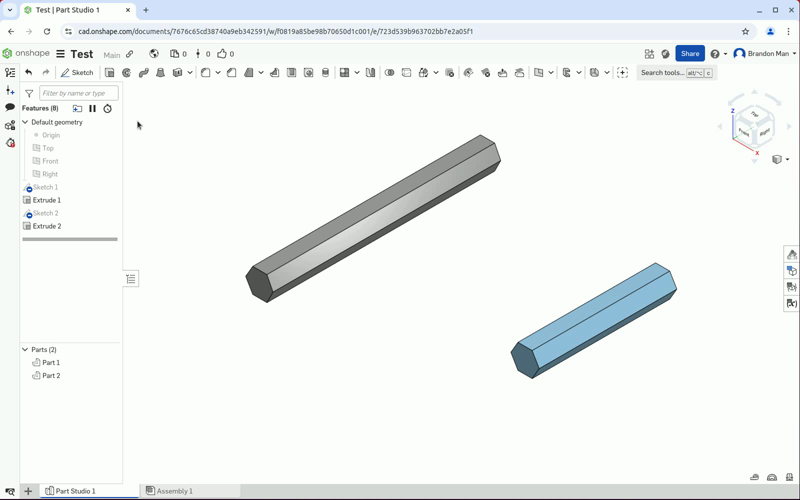
mouse_move(73, 189)
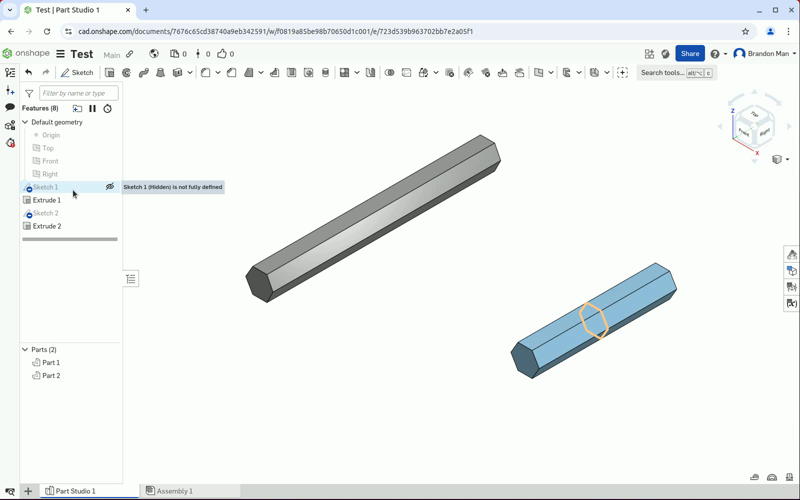
click(73, 189)